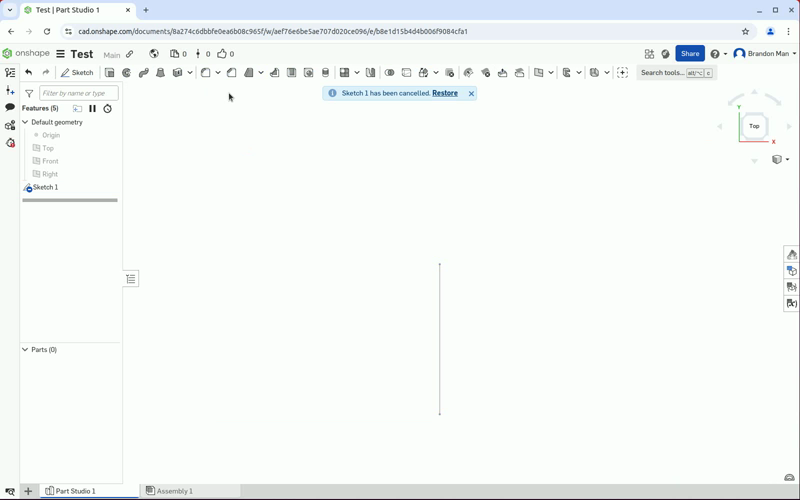
key(shift+h)
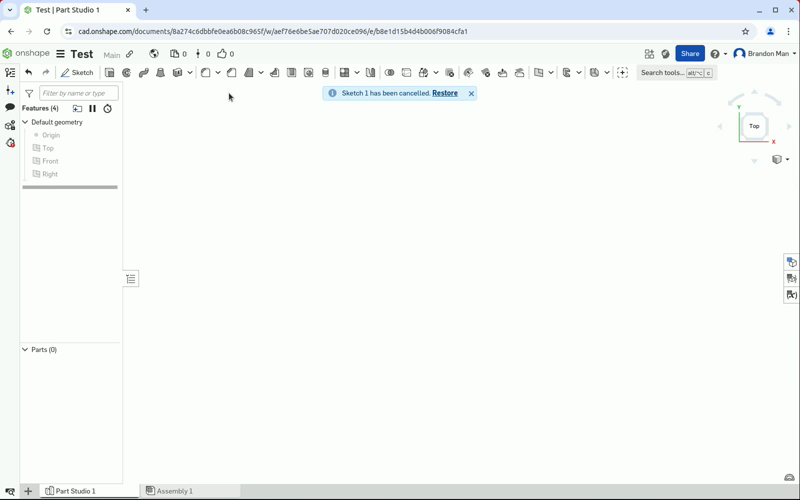
mouse_move(73, 352)
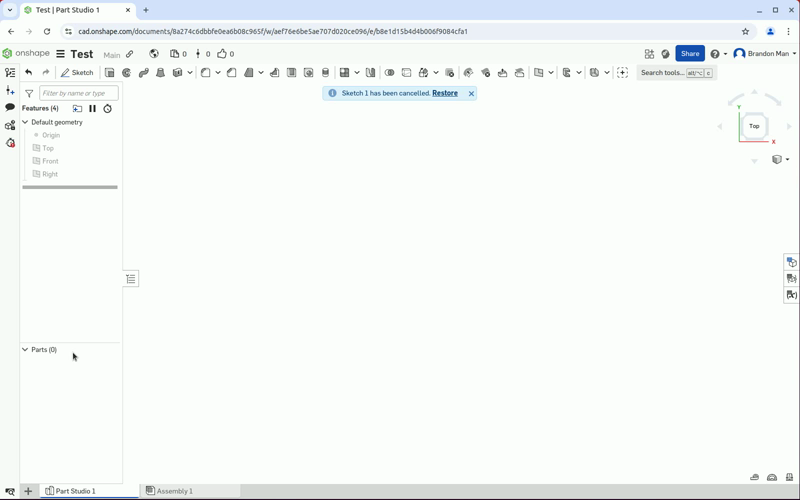
key(y)
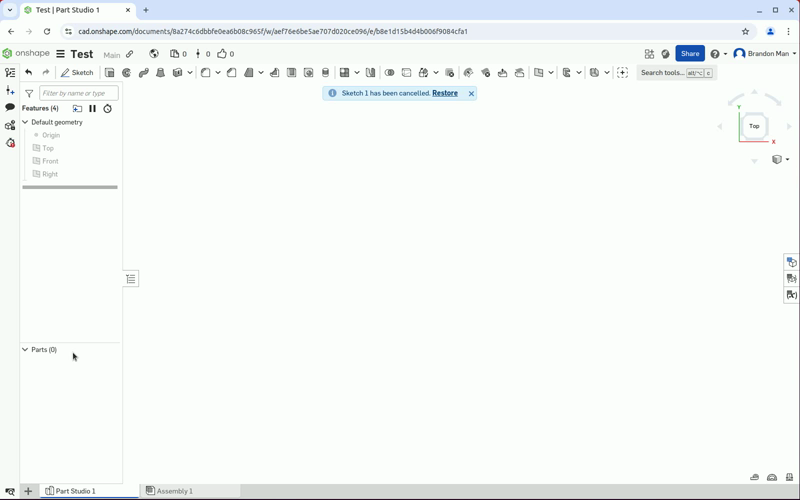
key(shift+p)
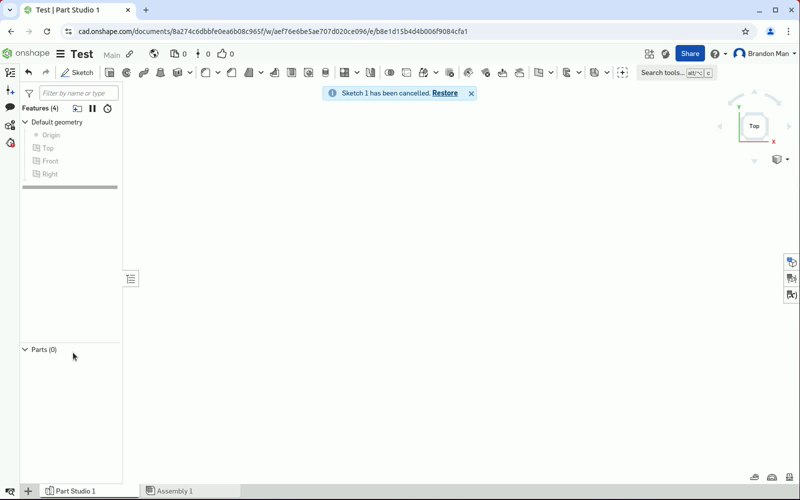
key(space)
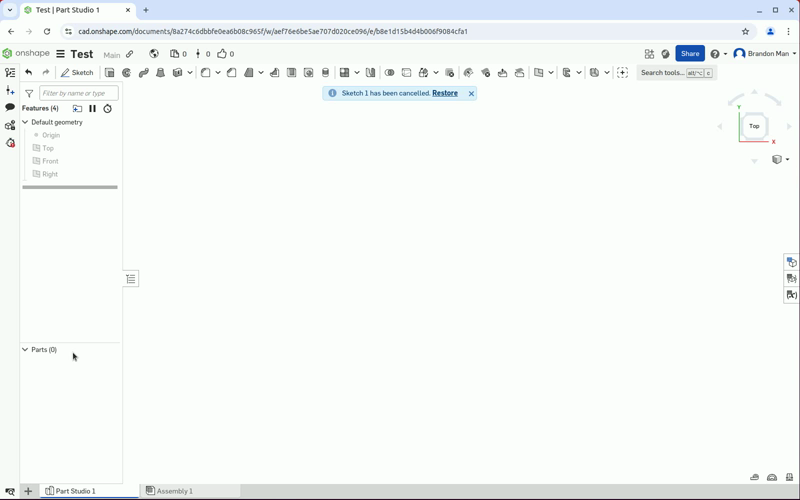
key_down(shift)
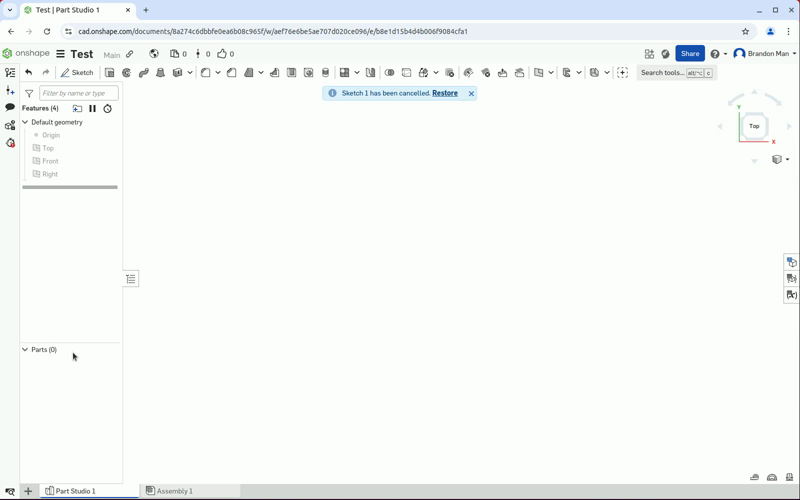
key(up)
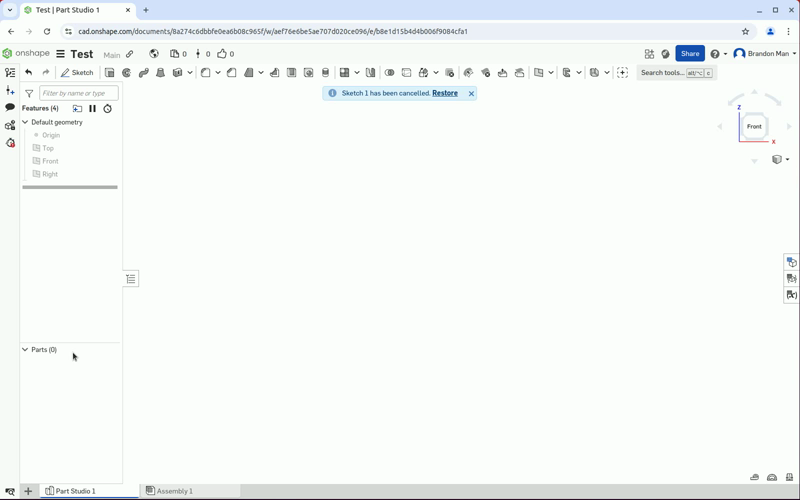
key_up(shift)
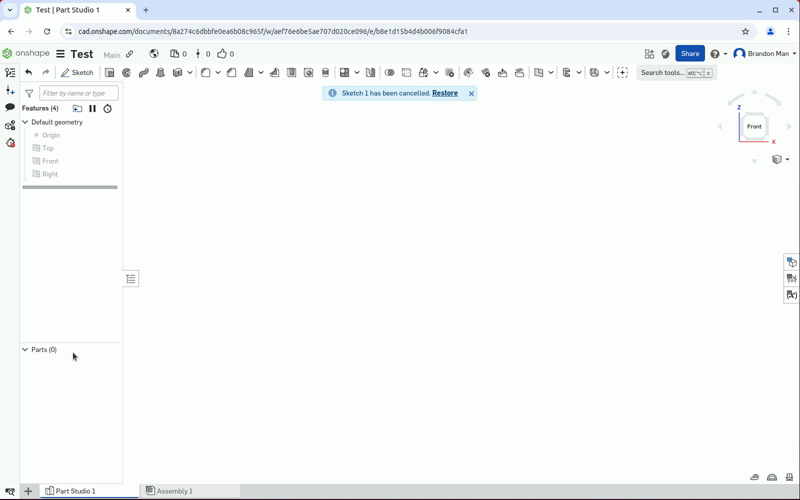
mouse_move(73, 352)
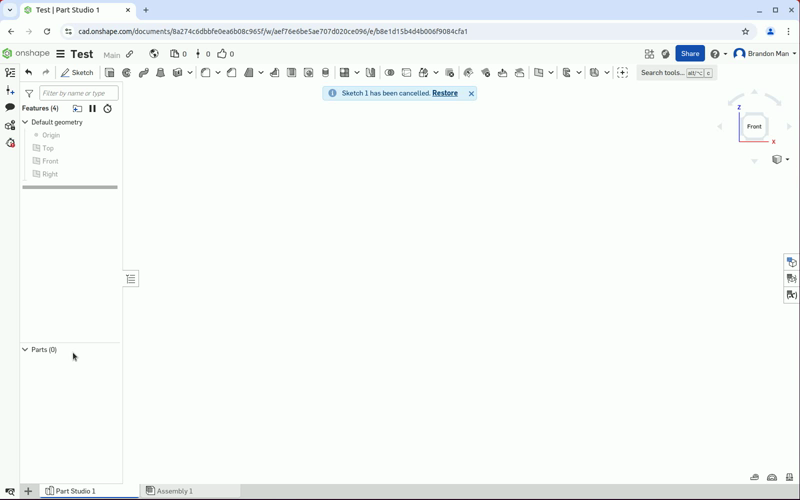
key(shift+y)
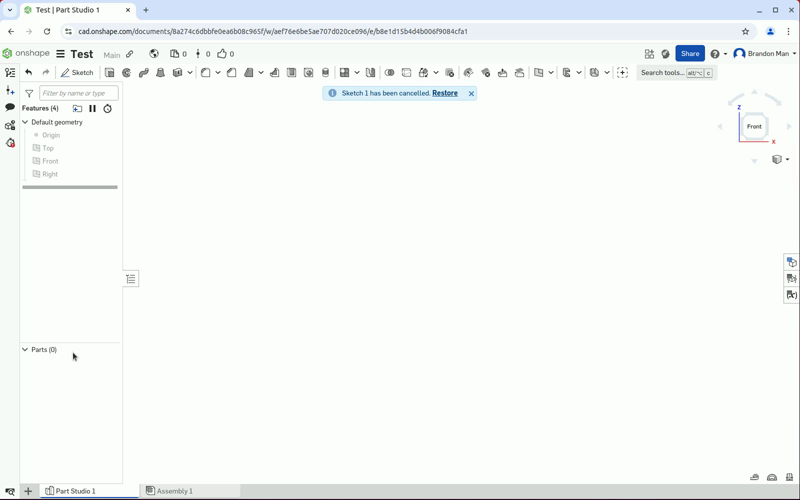
key(shift+s)
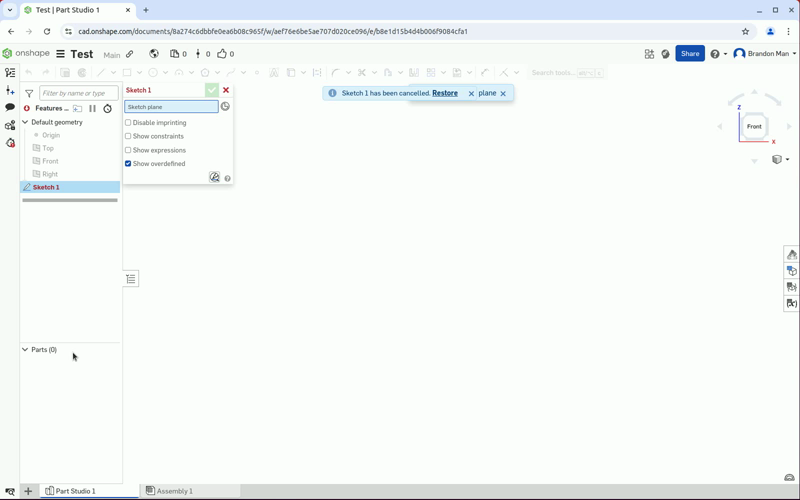
mouse_move(73, 163)
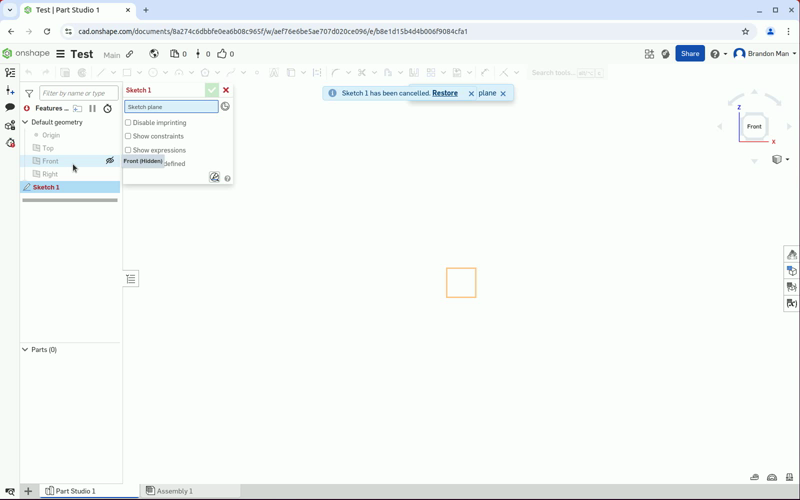
click(73, 163)
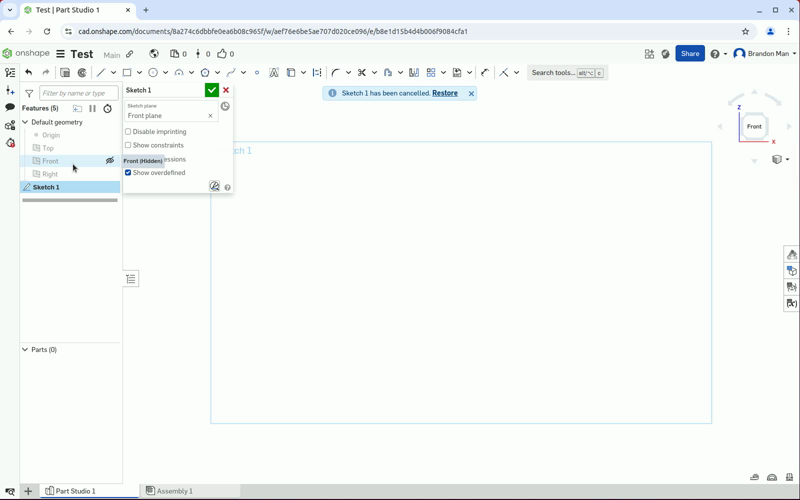
mouse_move(73, 352)
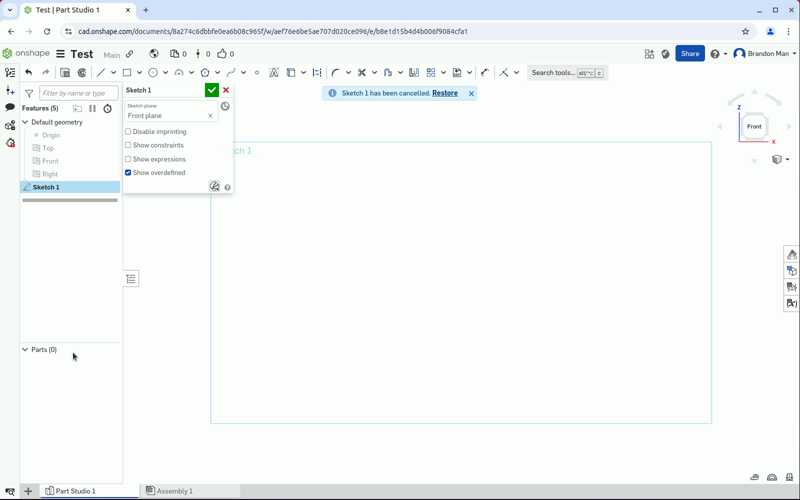
key(y)
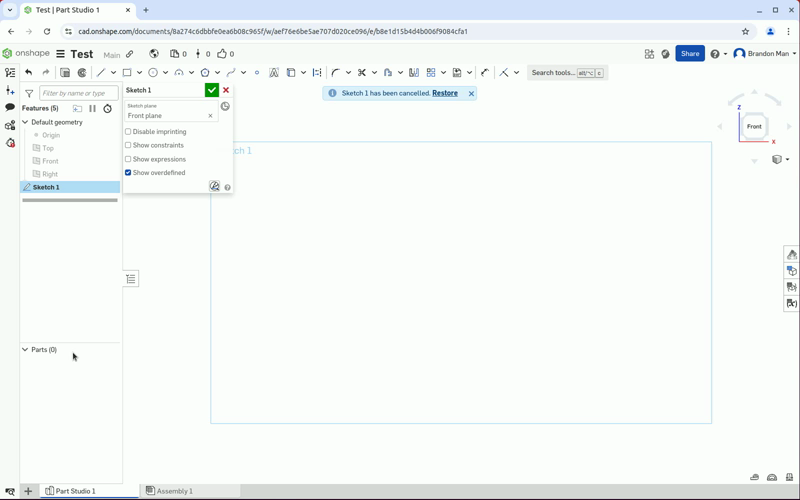
key(l)
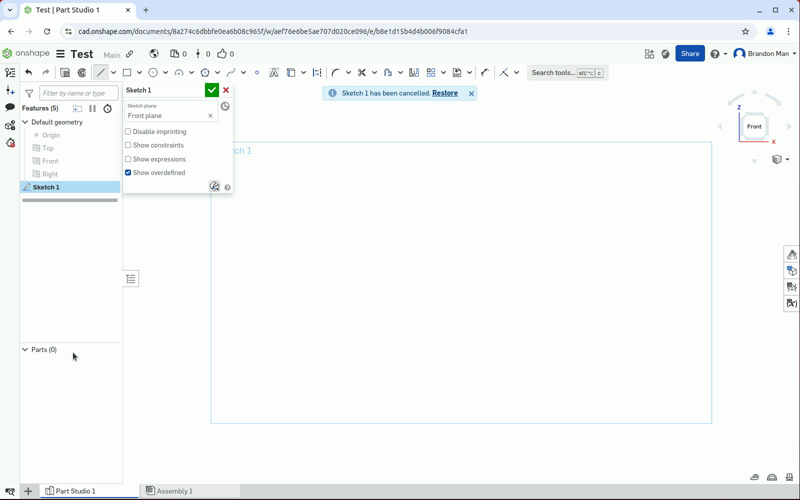
key_down(shift)
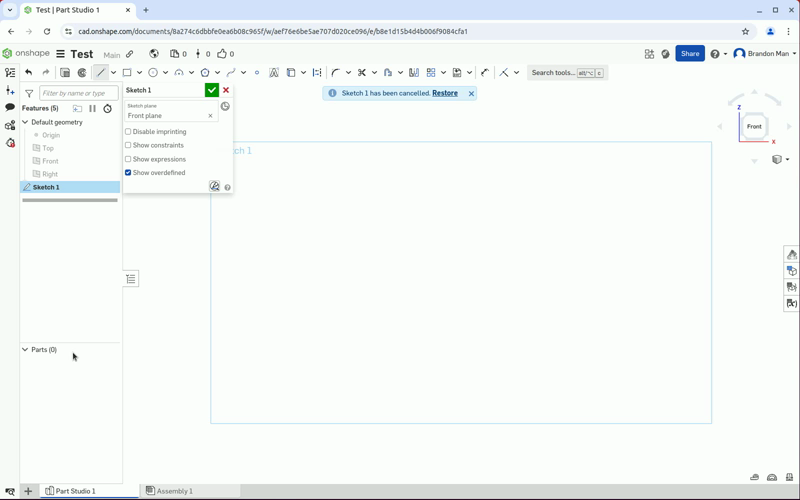
mouse_move(460, 240)
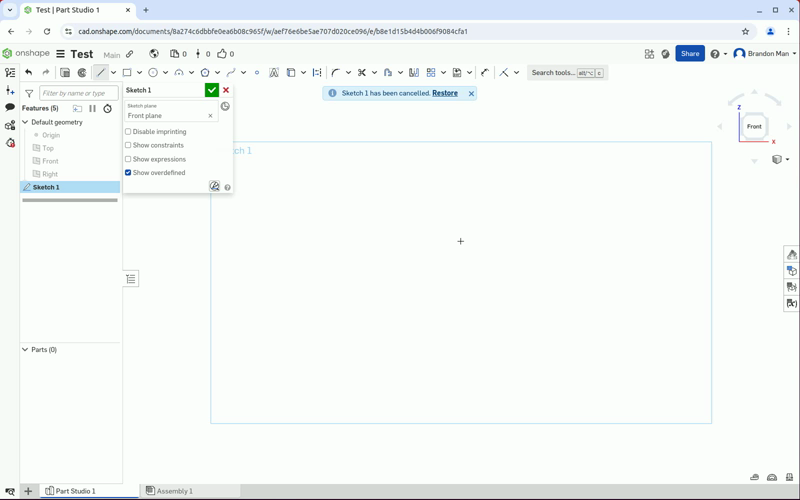
click(460, 240)
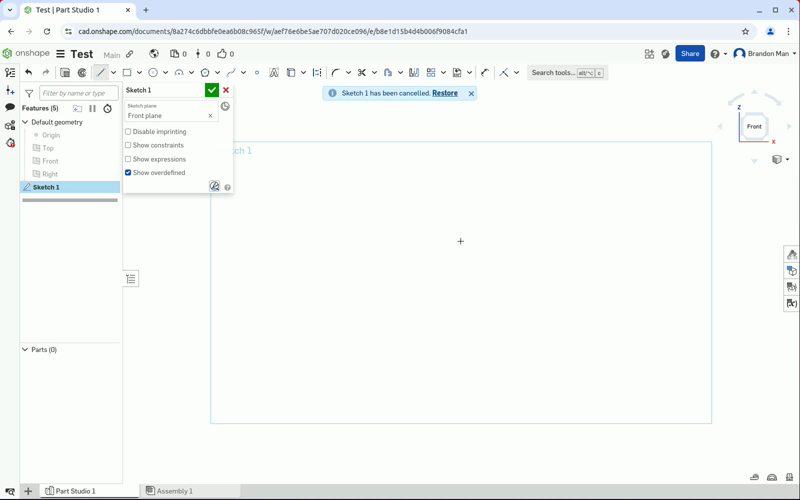
key_up(shift)
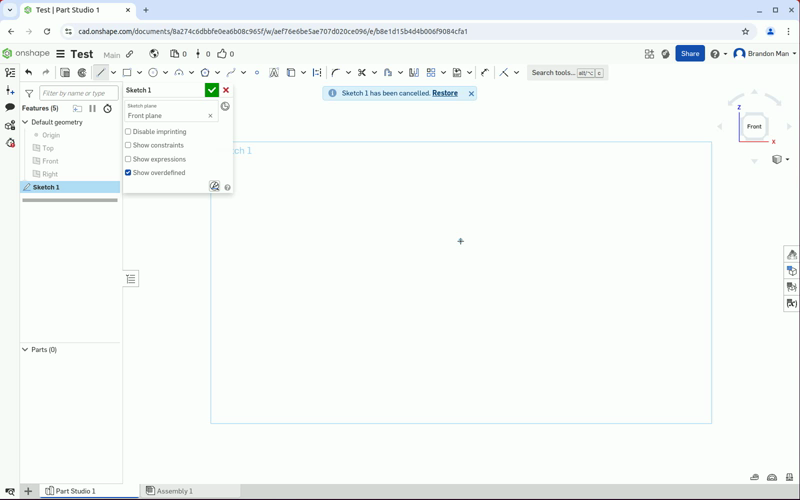
key_down(shift)
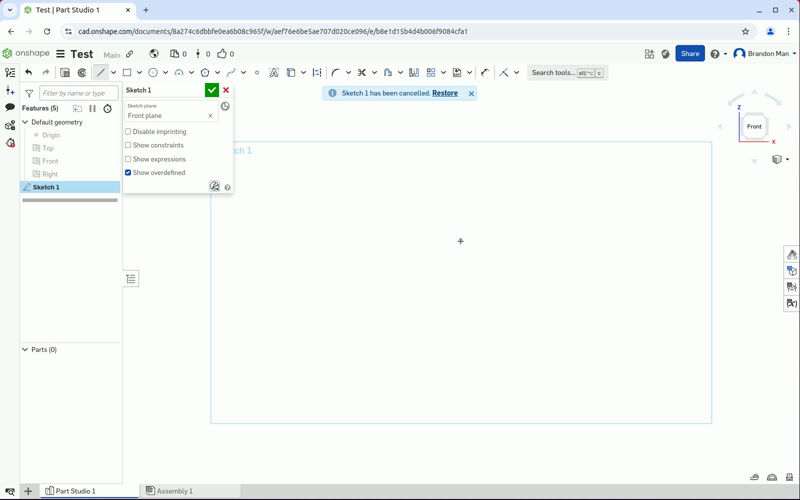
mouse_move(490, 240)
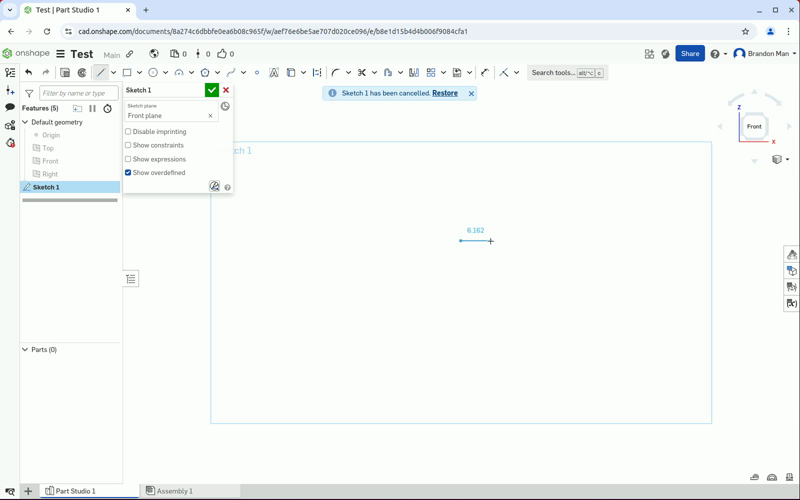
mouse_move(503, 240)
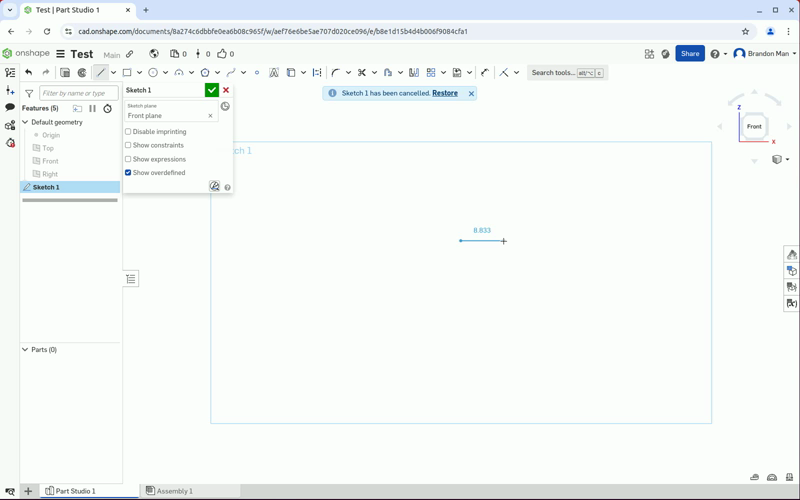
click(503, 240)
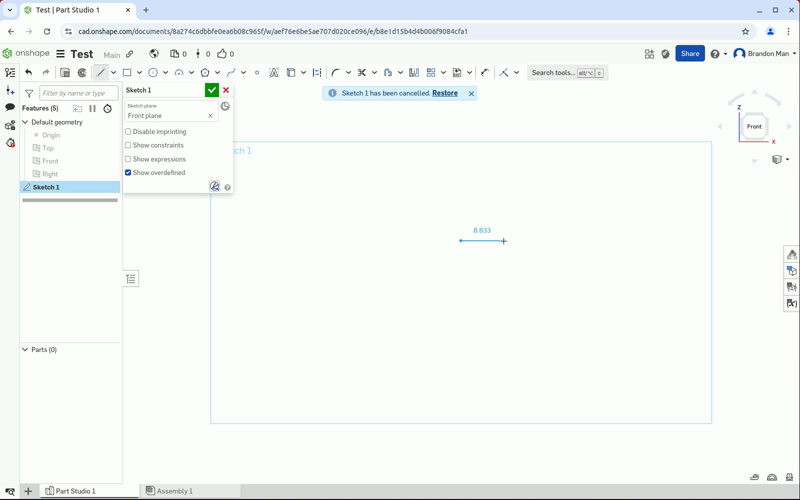
key_up(shift)
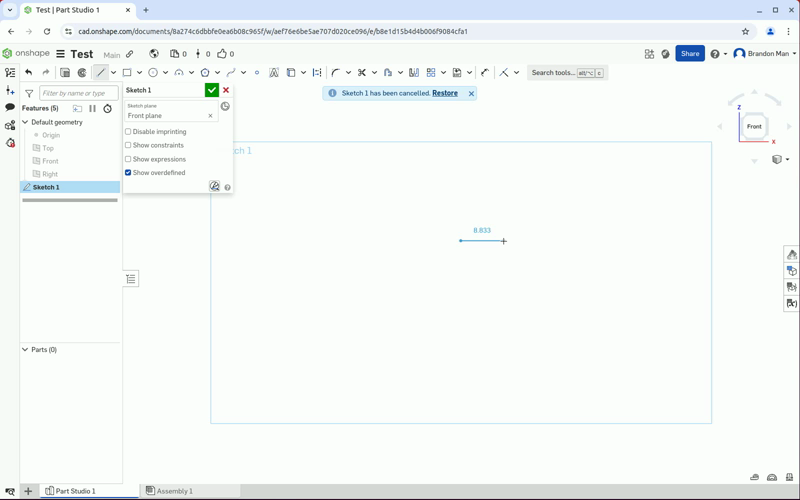
key_down(shift)
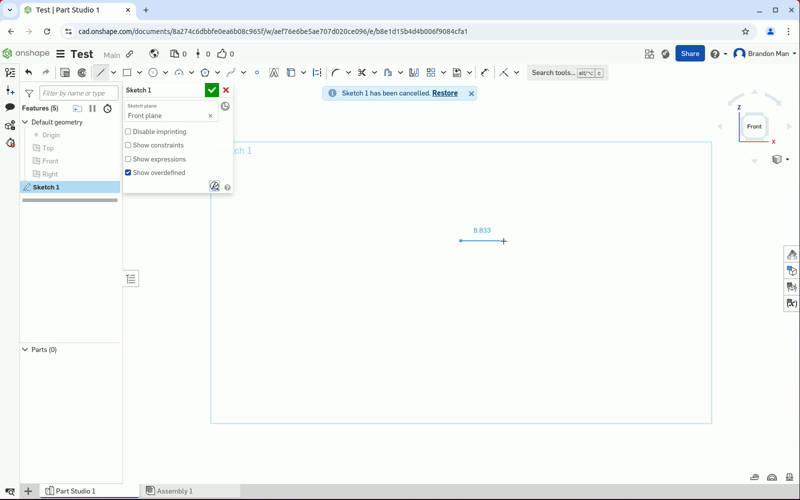
mouse_move(533, 240)
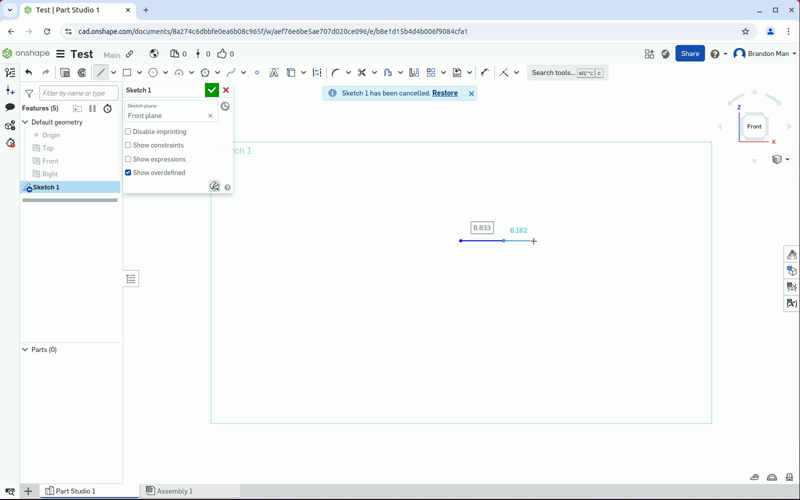
mouse_move(503, 197)
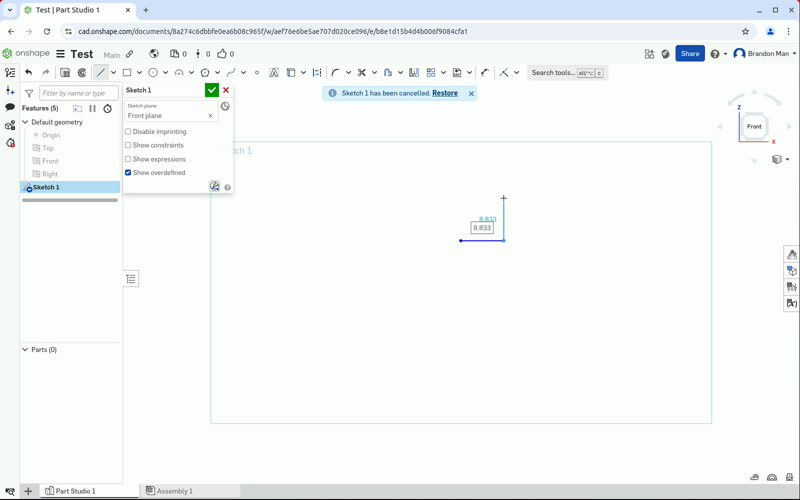
click(503, 197)
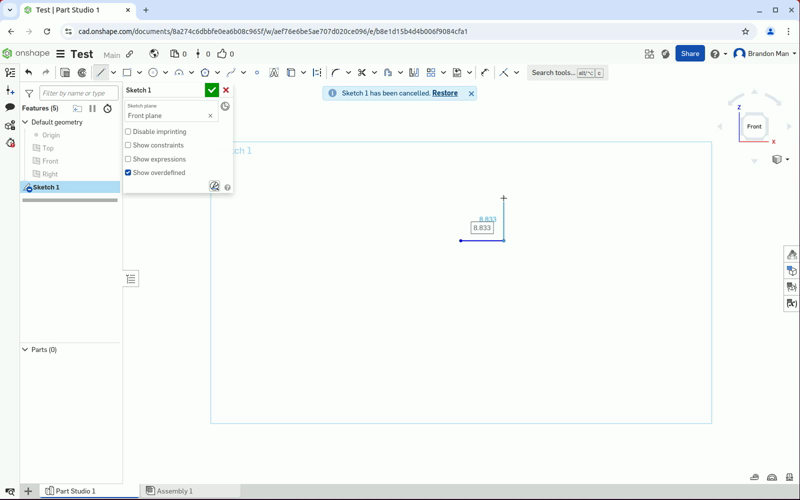
key_up(shift)
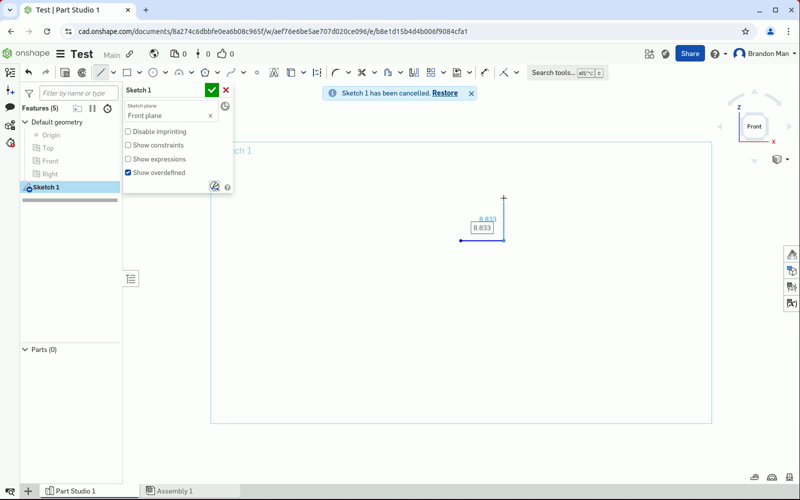
key_down(shift)
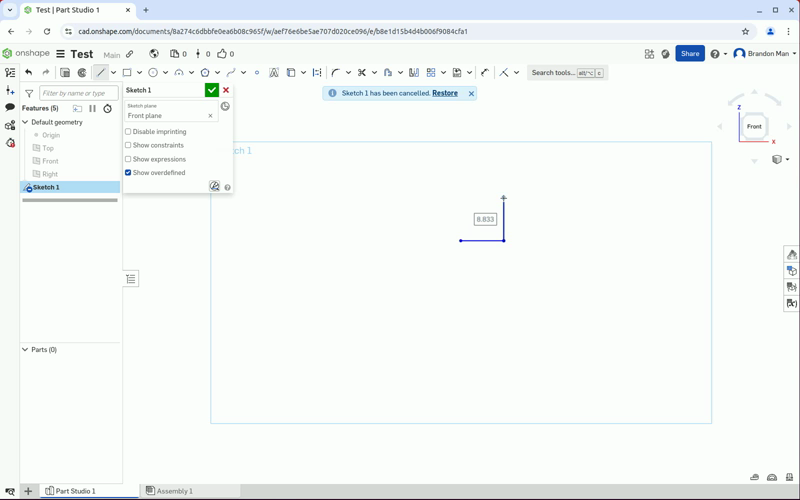
mouse_move(533, 197)
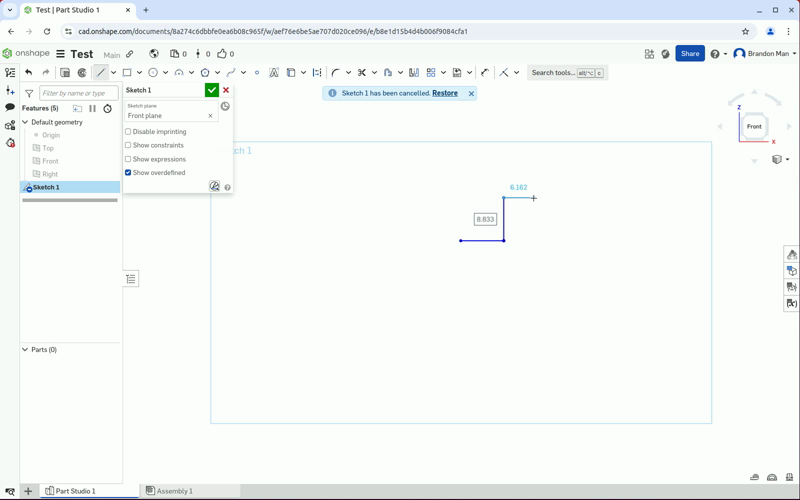
mouse_move(460, 197)
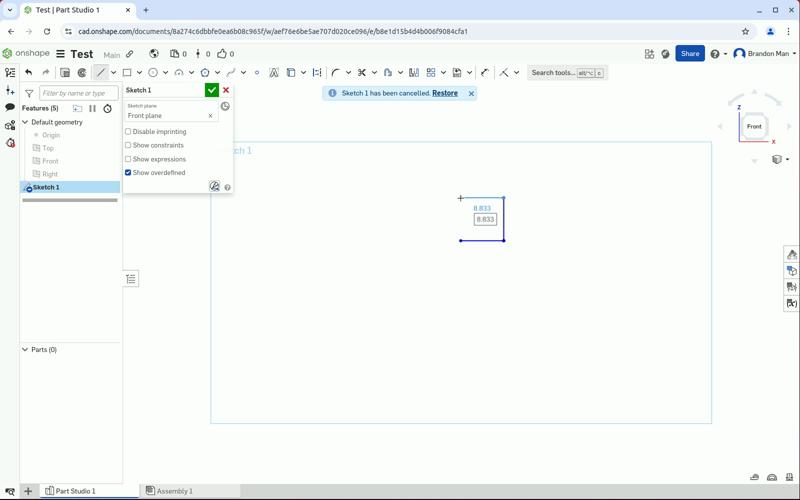
click(460, 197)
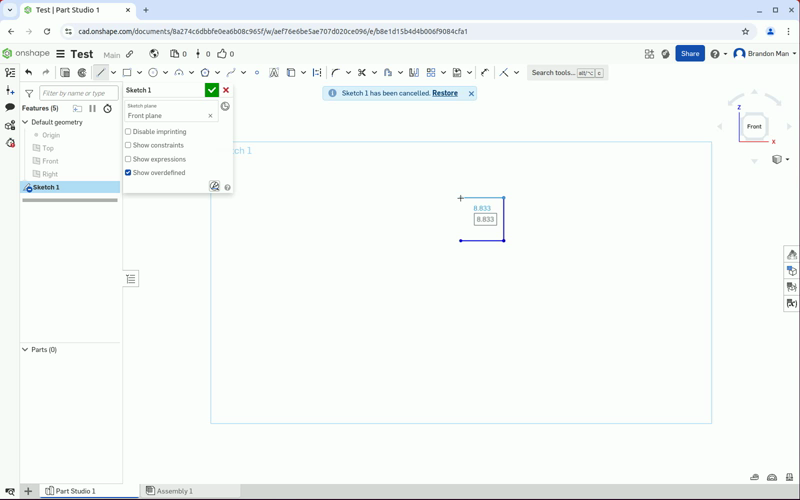
key_up(shift)
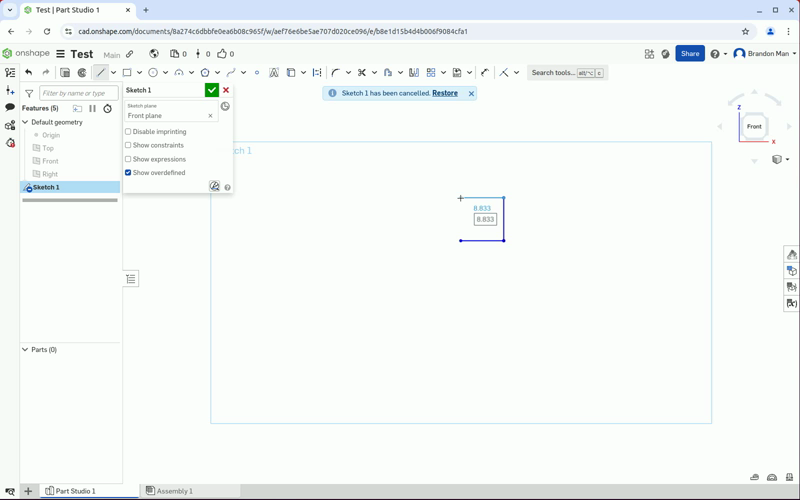
mouse_move(490, 197)
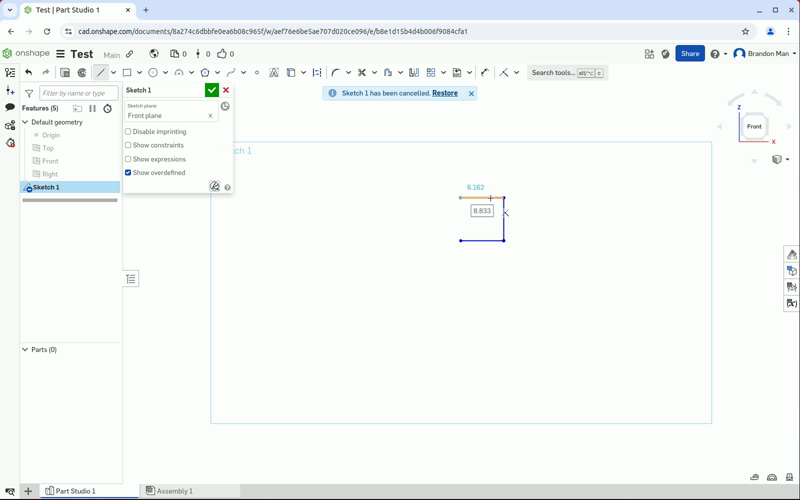
key_down(shift)
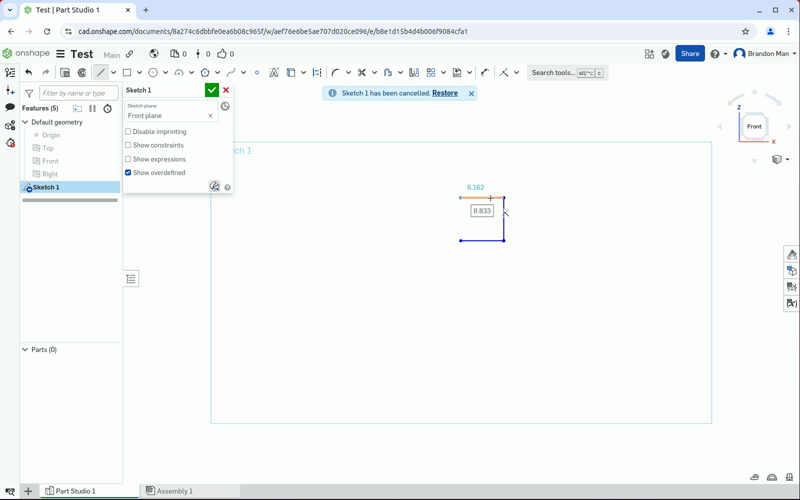
mouse_move(460, 240)
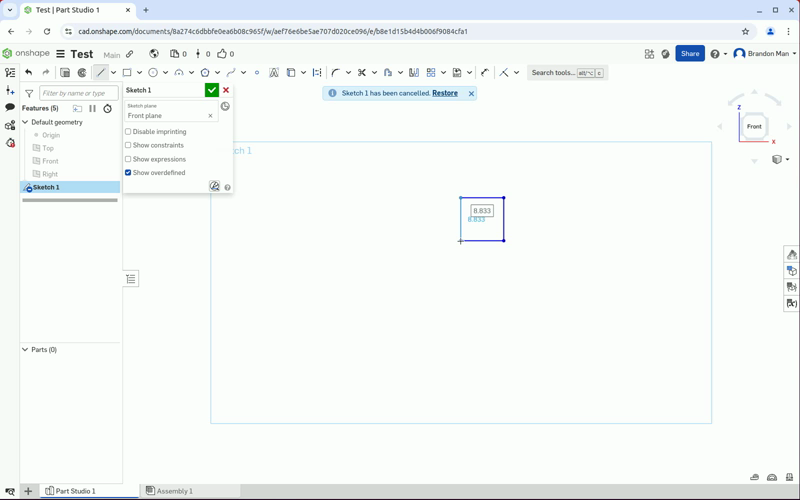
key_up(shift)
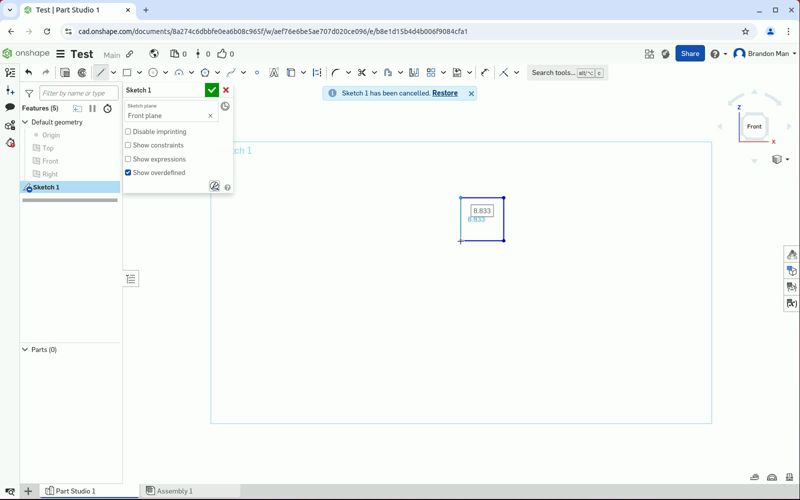
click(460, 240)
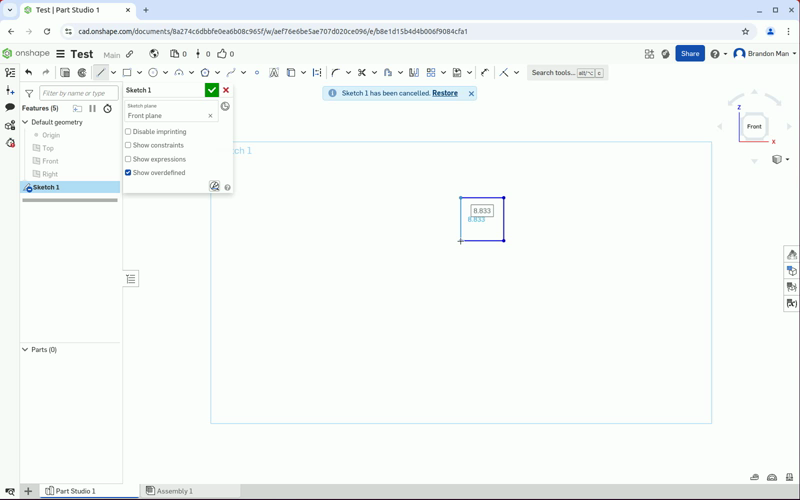
key(esc)
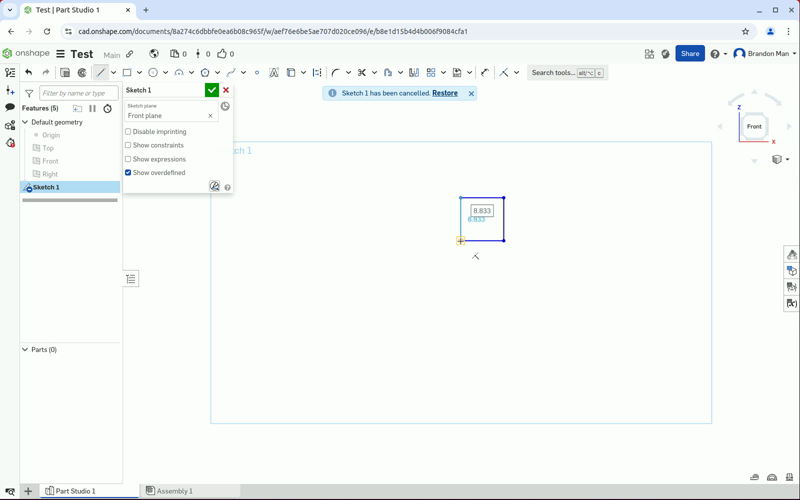
mouse_move(500, 238)
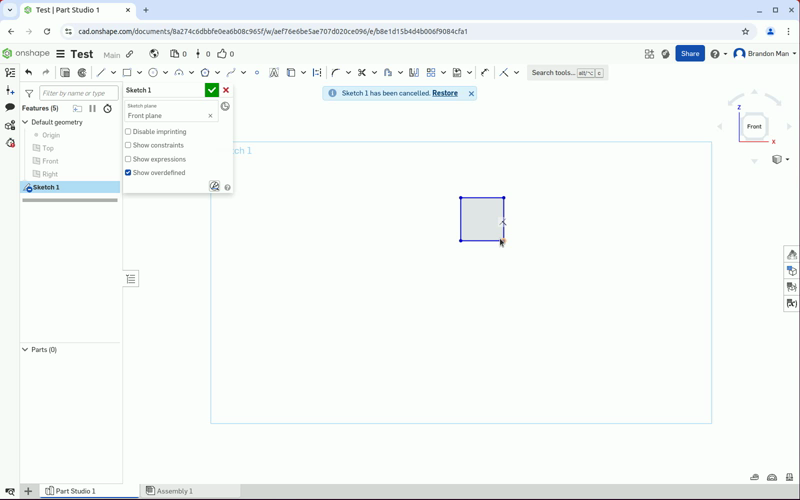
click(500, 238)
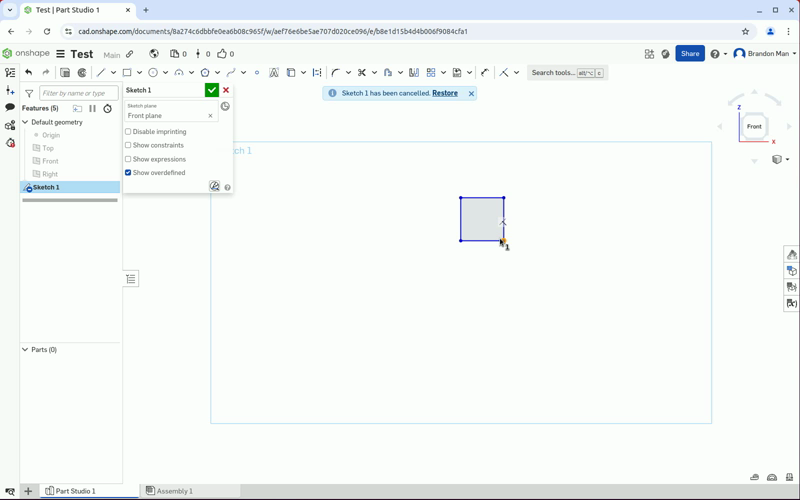
mouse_move(73, 352)
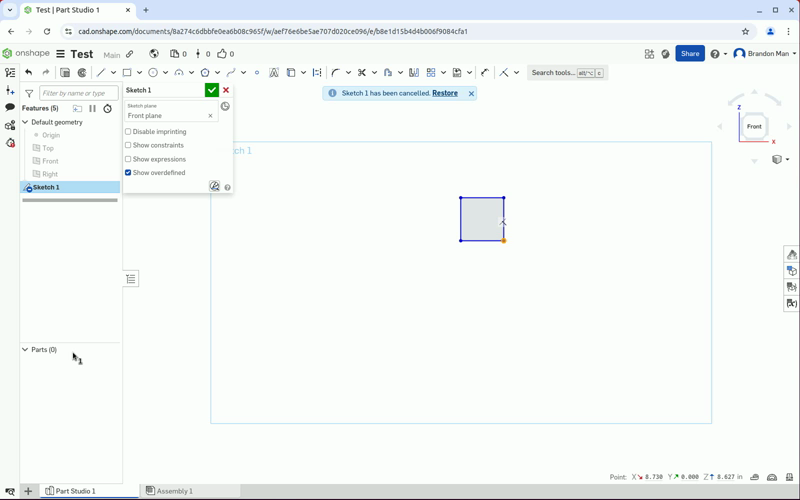
key(shift+y)
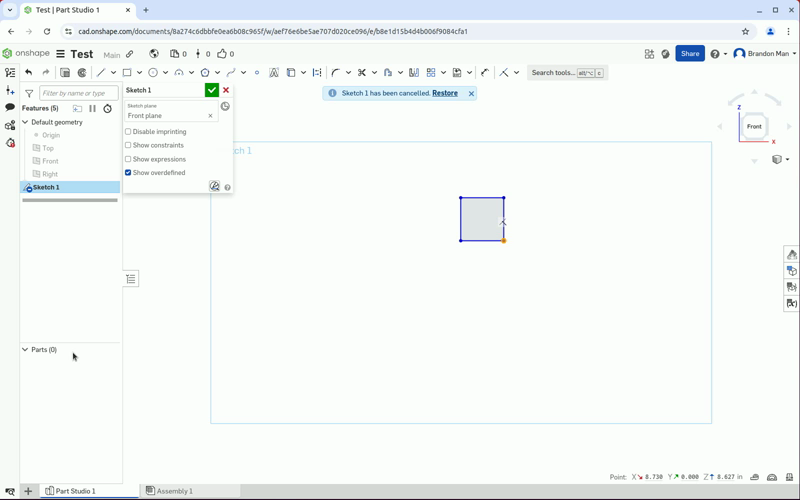
key(shift+e)
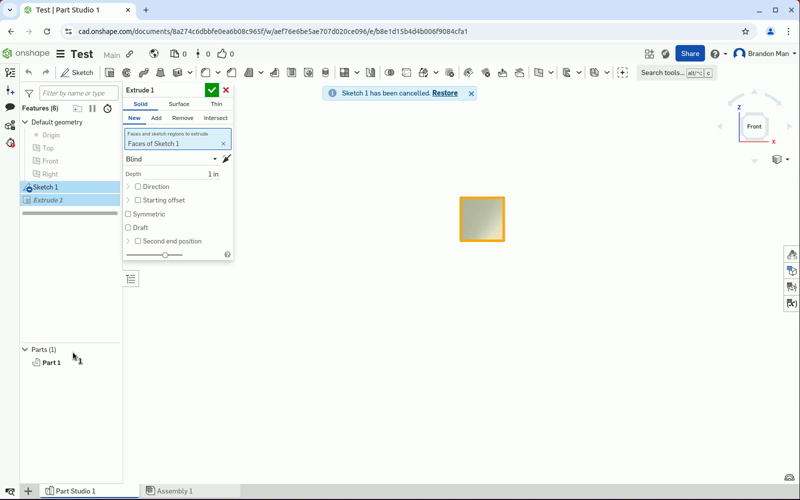
mouse_move(143, 106)
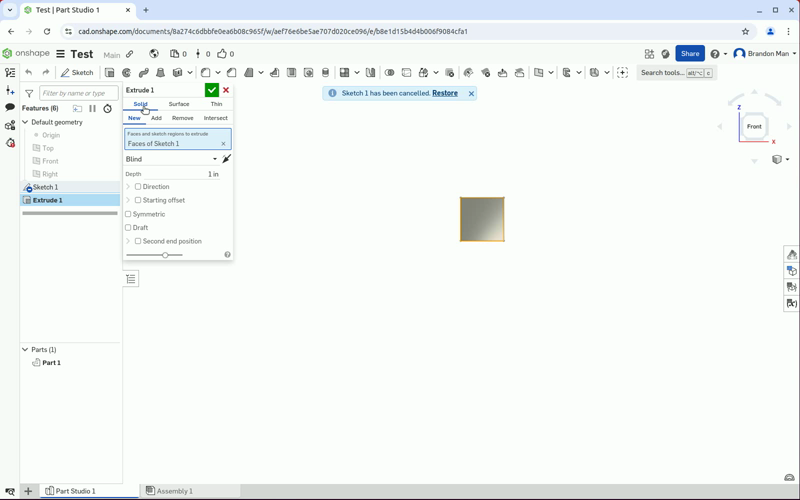
click(143, 106)
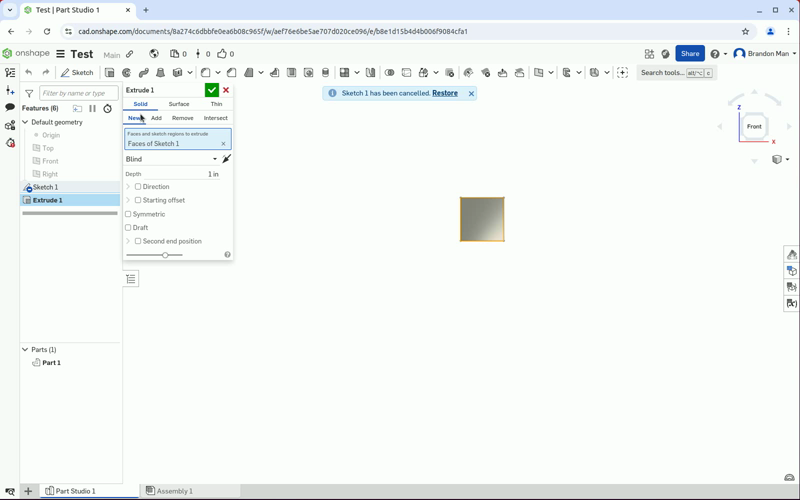
mouse_move(137, 120)
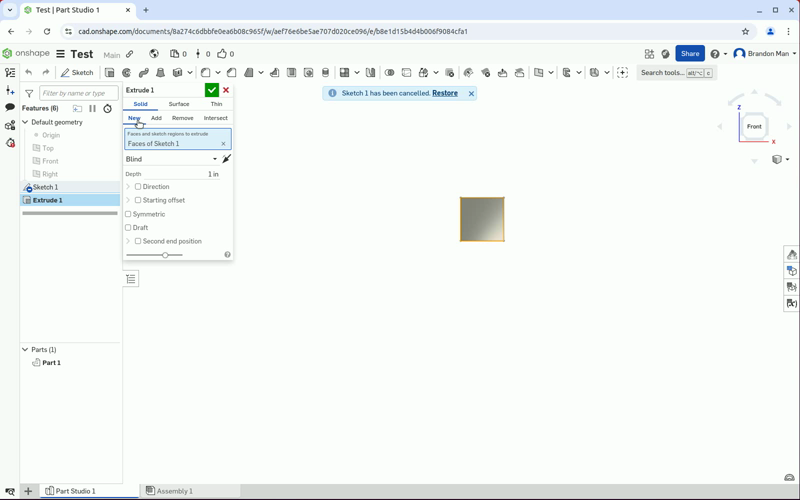
click(137, 120)
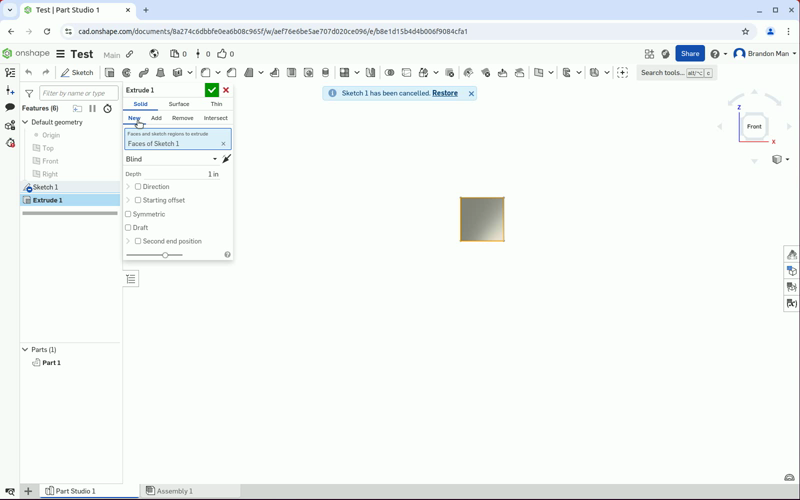
key(tab, 4)
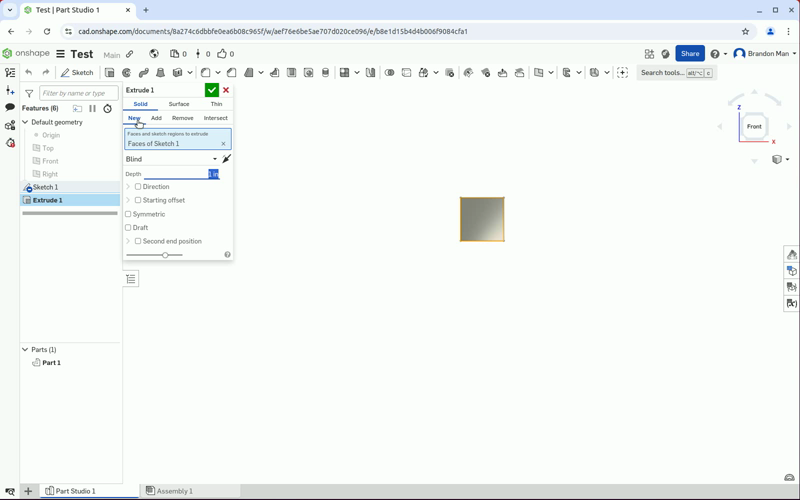
text(-8.666)
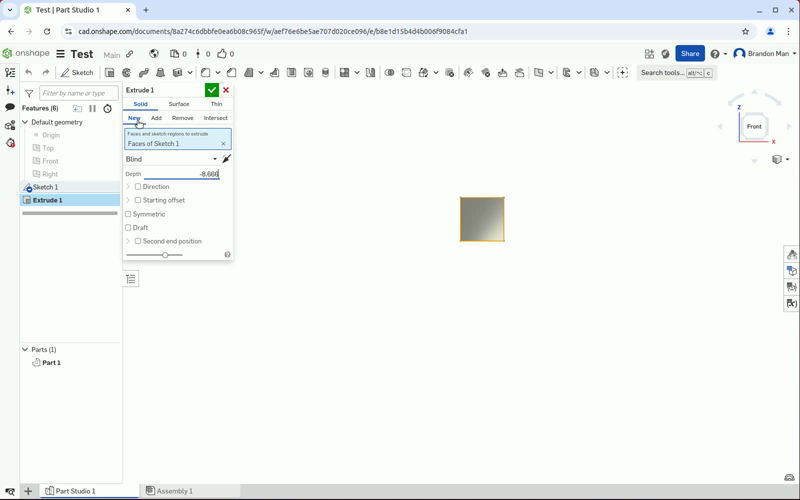
key(enter)
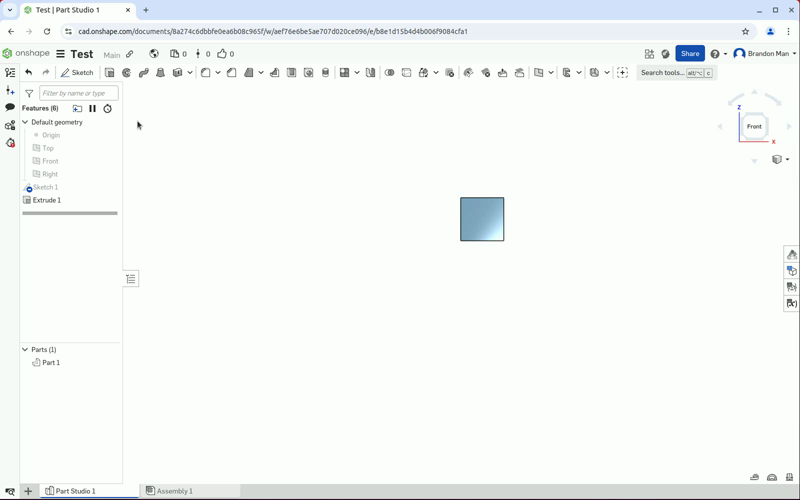
key(shift+h)
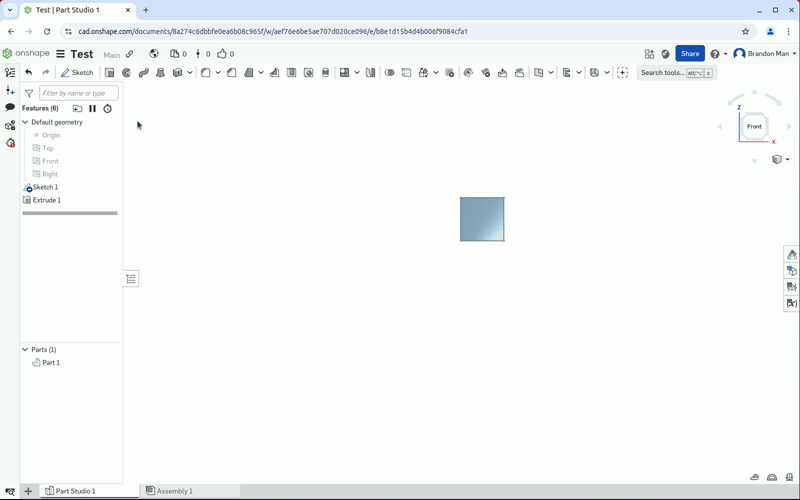
key(shift+h)
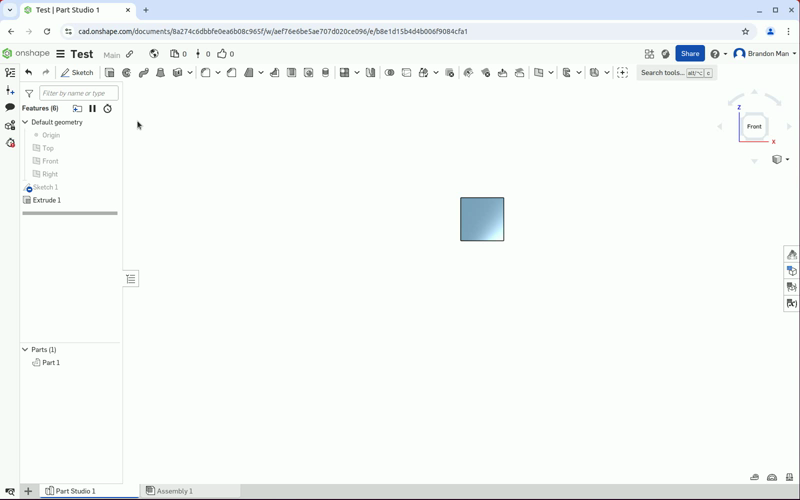
mouse_move(73, 189)
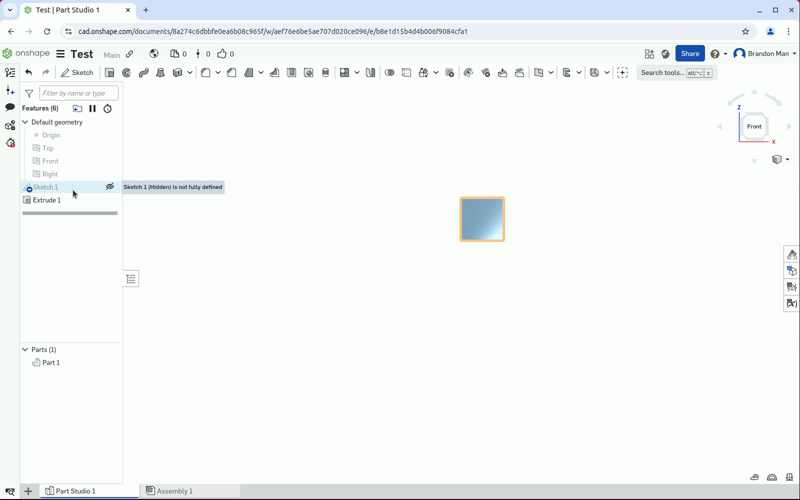
click(73, 189)
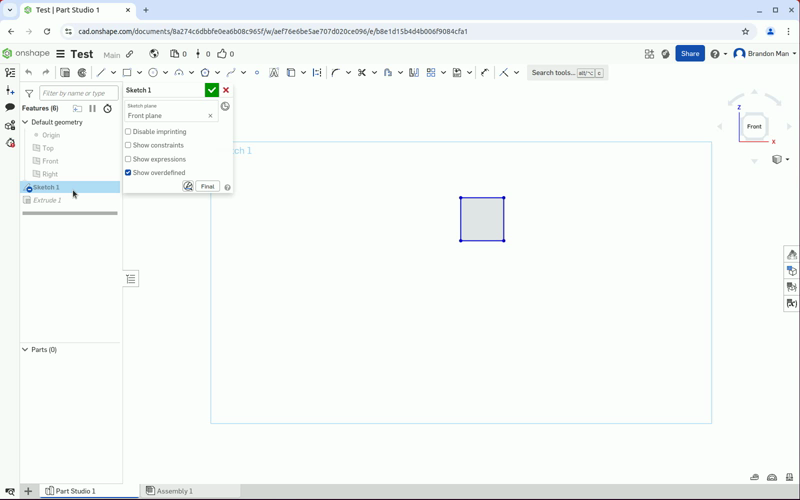
mouse_move(229, 92)
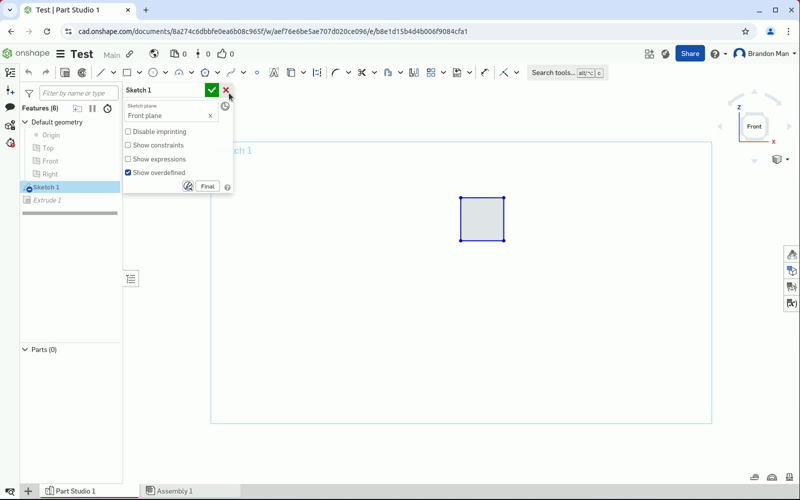
click(229, 92)
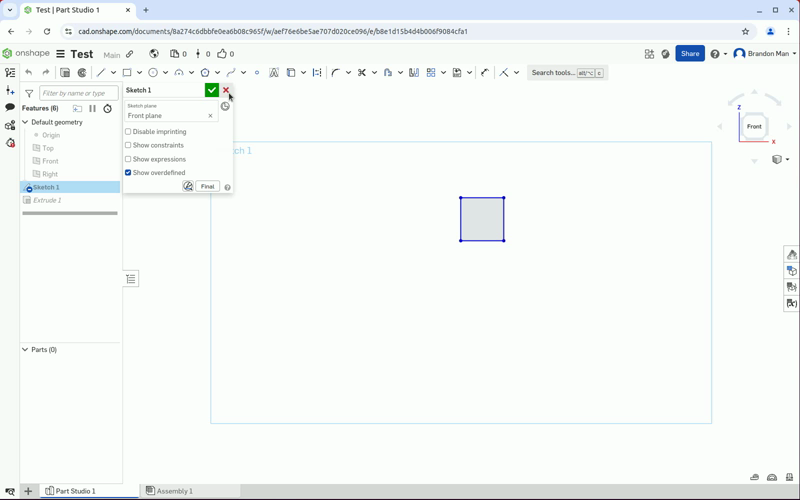
key(shift+s)
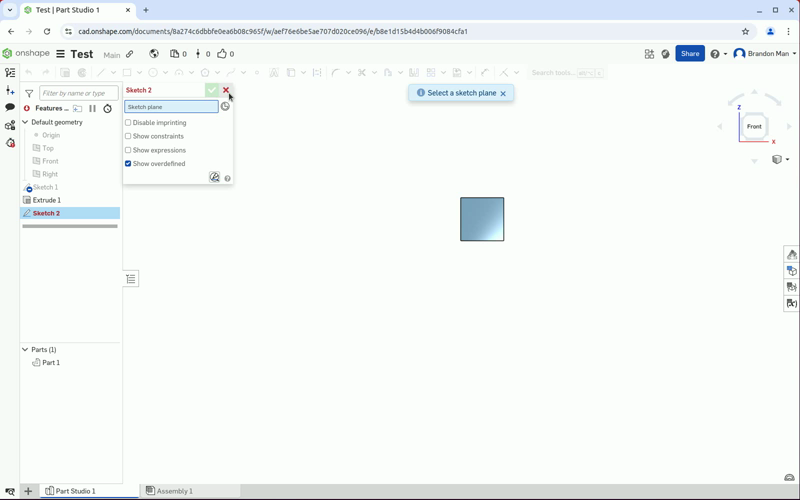
mouse_move(73, 163)
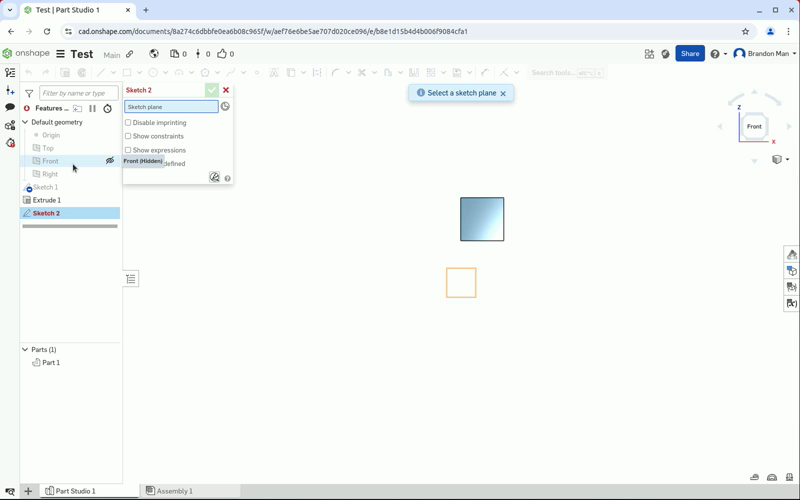
click(73, 163)
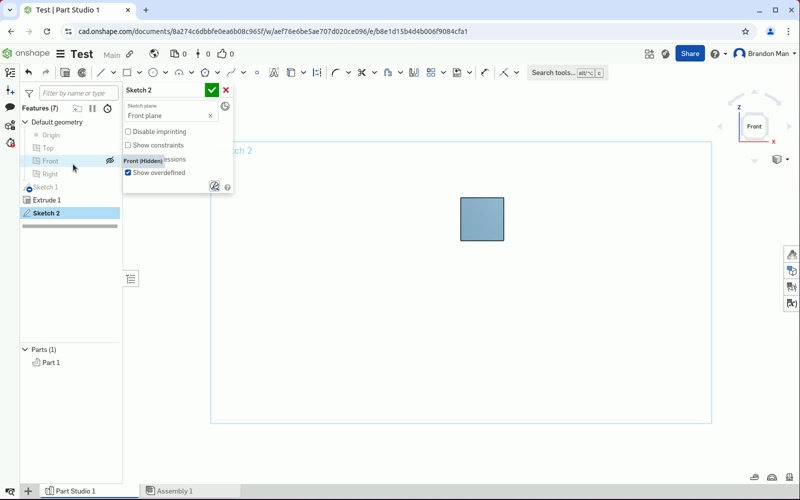
mouse_move(73, 352)
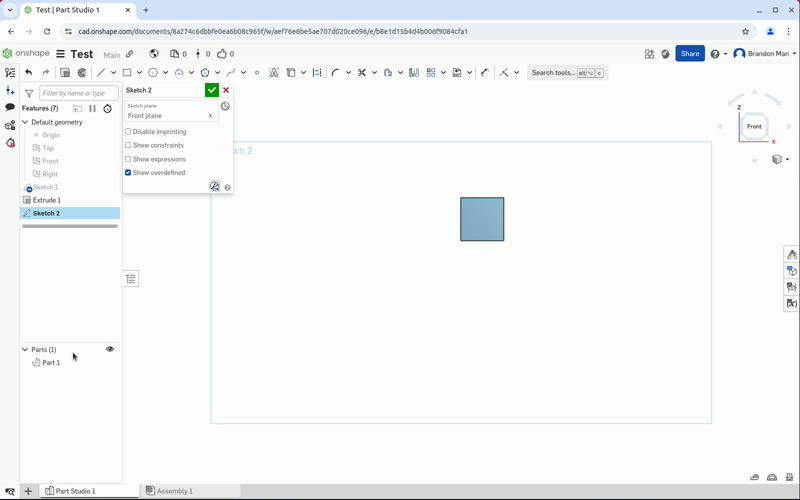
key(y)
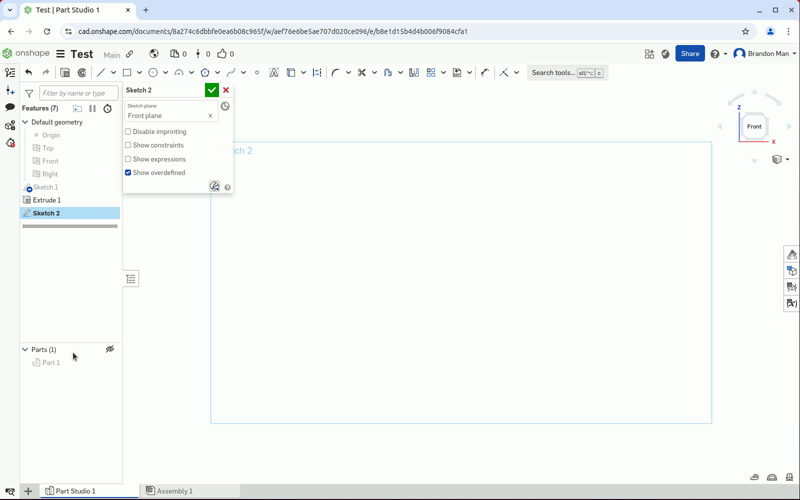
key(l)
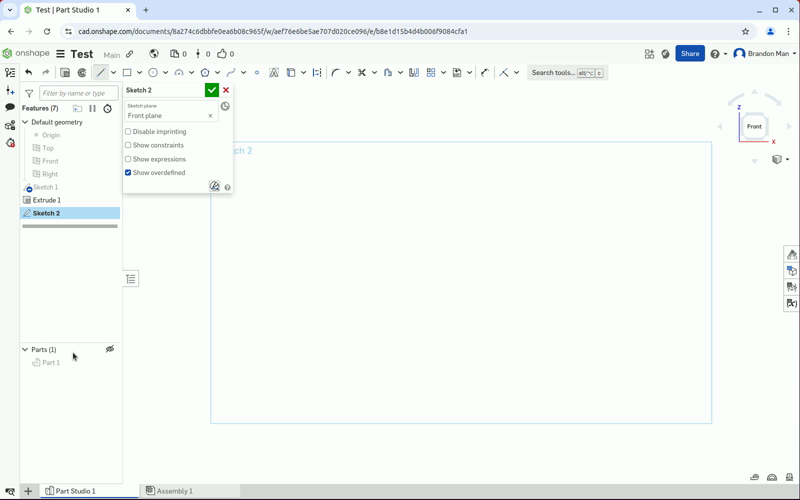
key_down(shift)
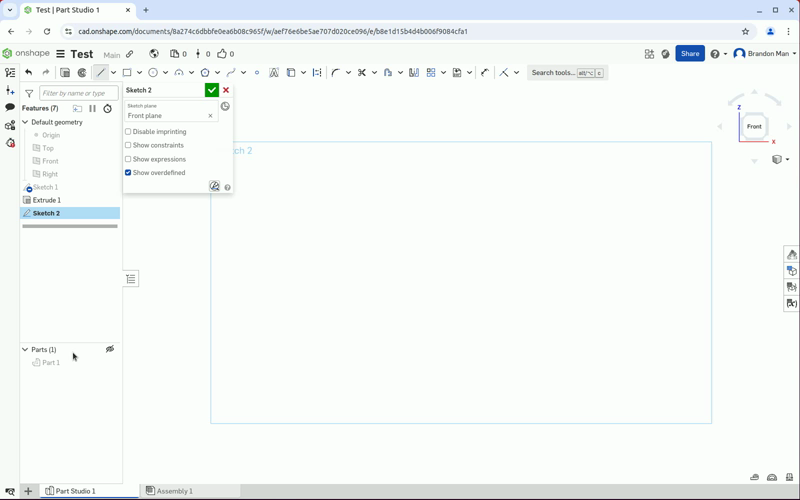
mouse_move(538, 282)
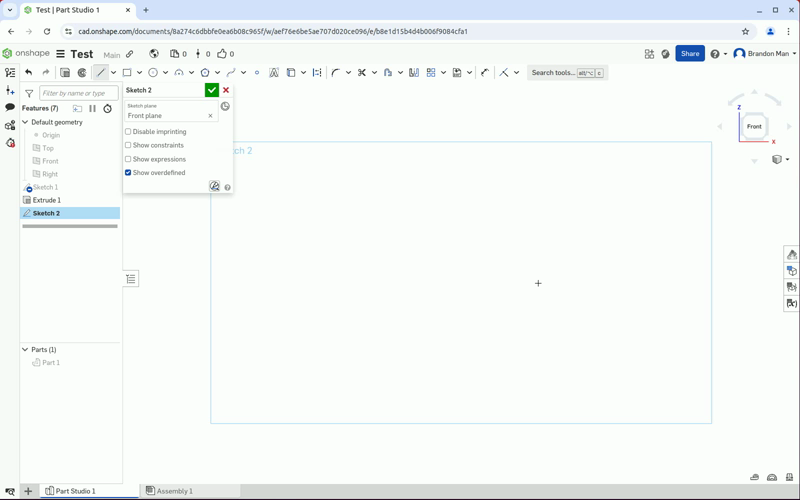
click(538, 282)
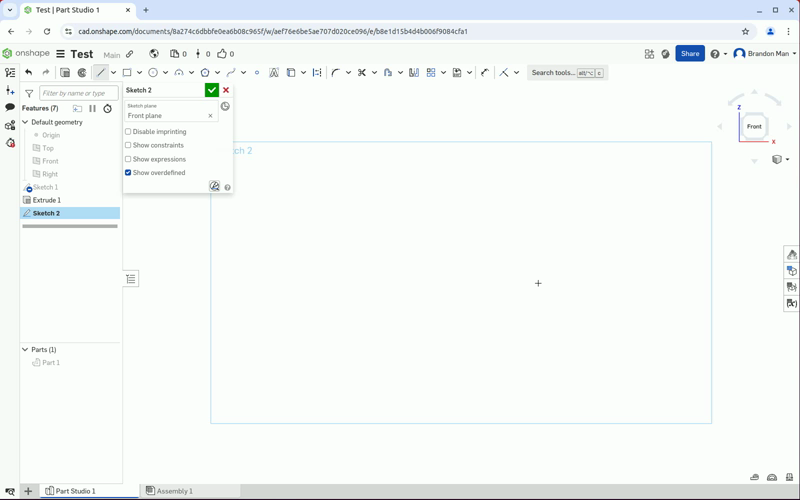
key_up(shift)
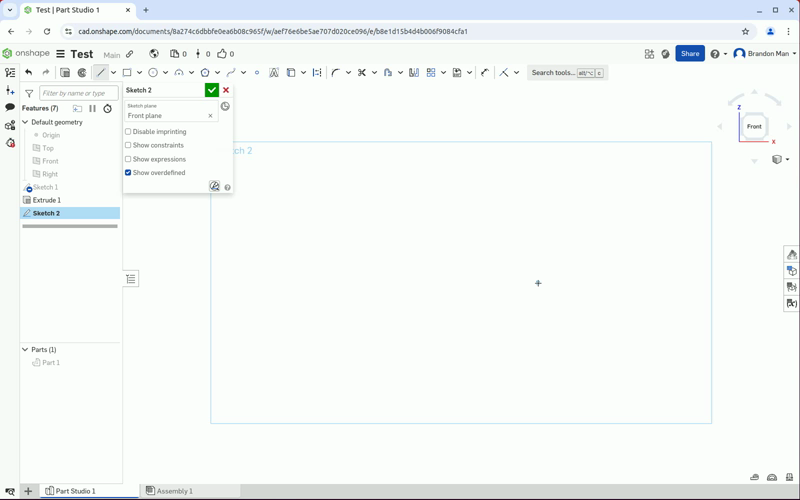
key_down(shift)
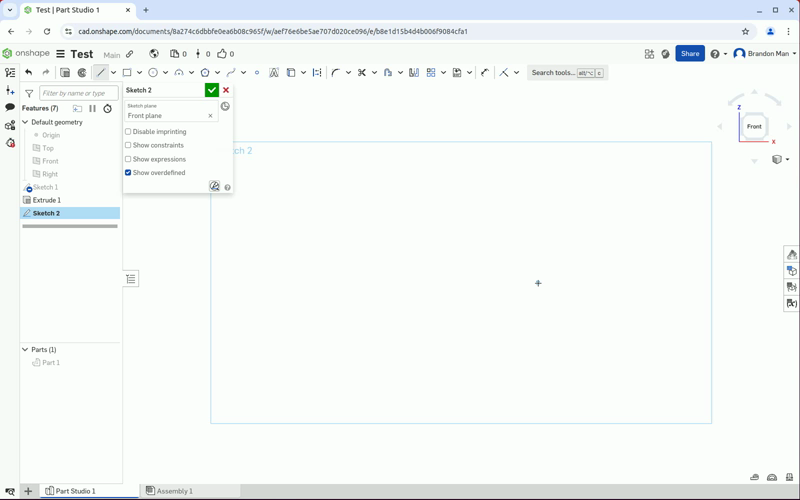
mouse_move(568, 282)
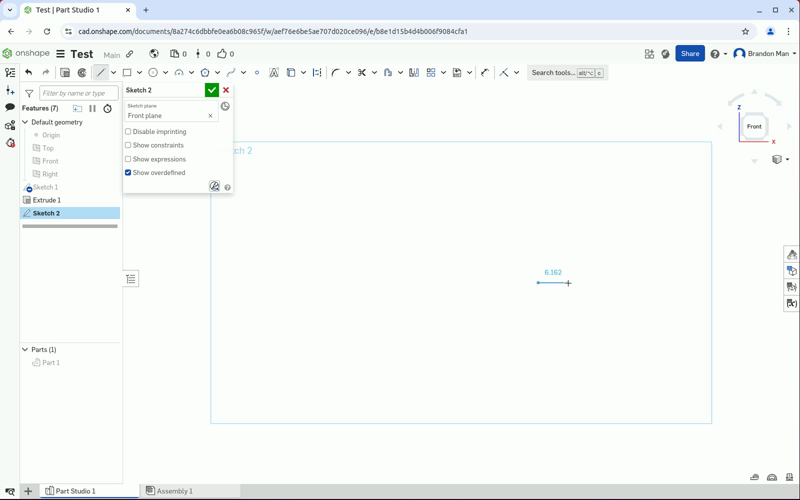
mouse_move(573, 282)
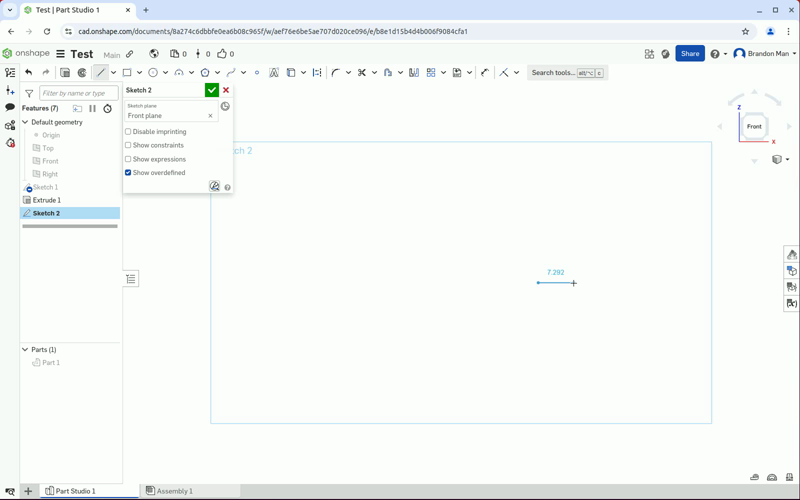
click(573, 282)
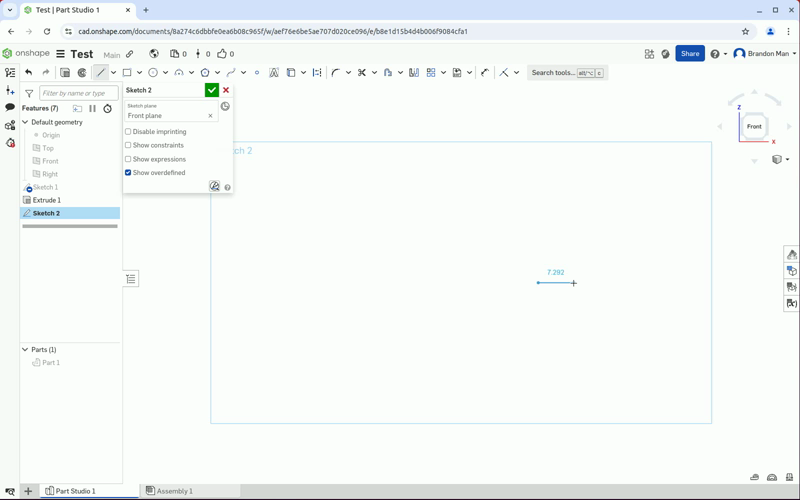
key_up(shift)
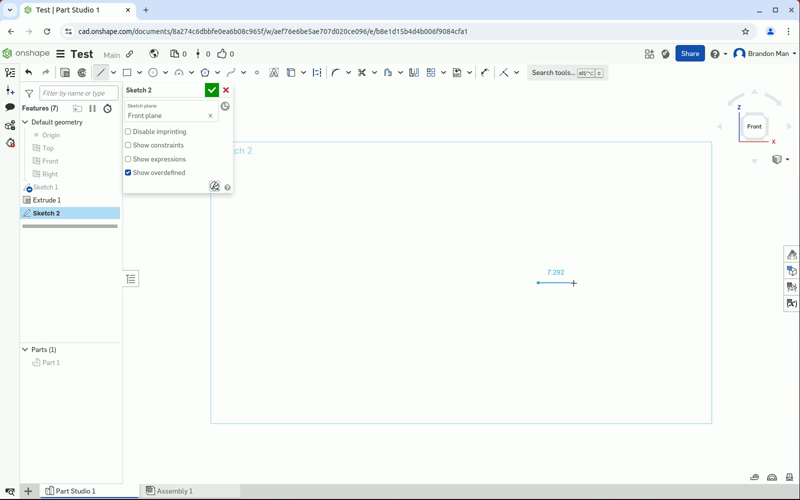
key_down(shift)
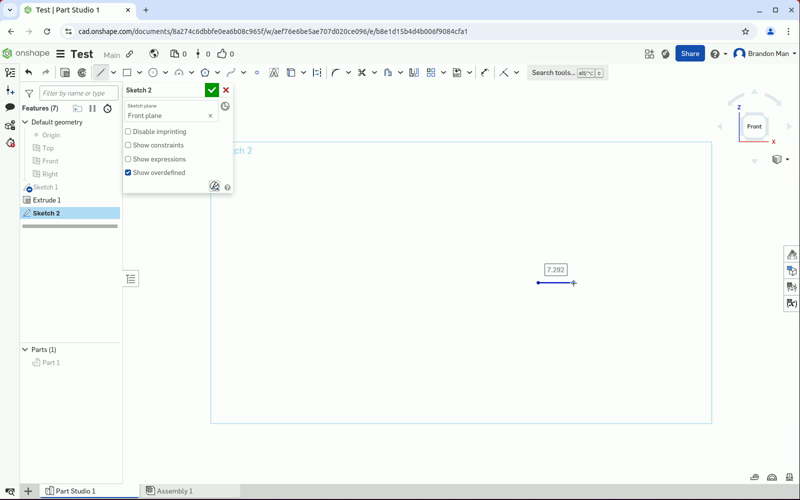
mouse_move(573, 198)
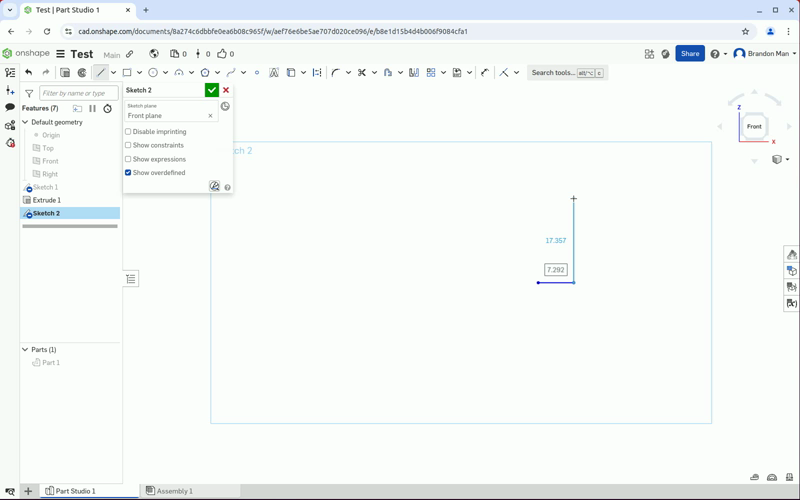
click(573, 198)
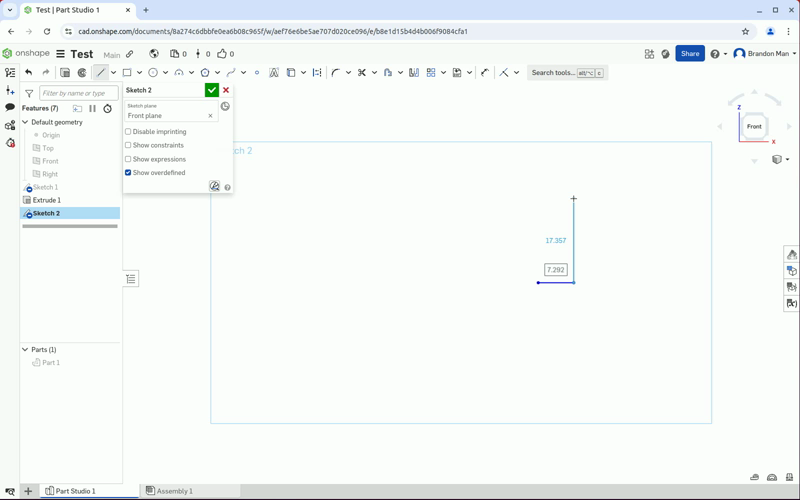
key_up(shift)
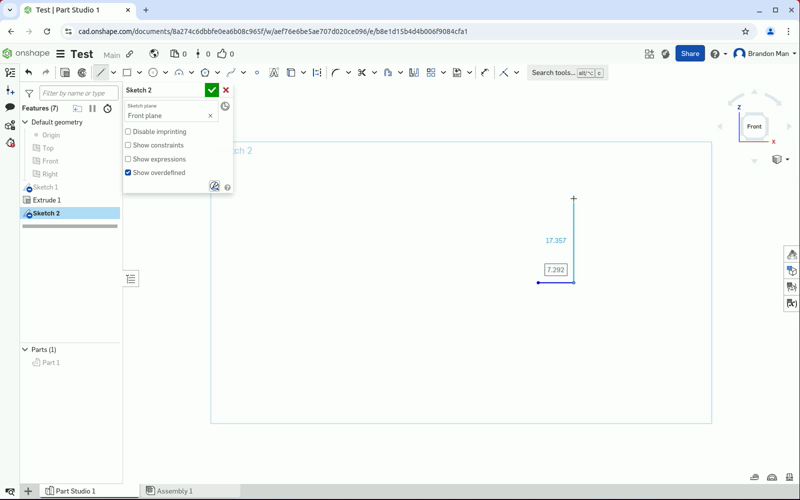
key_down(shift)
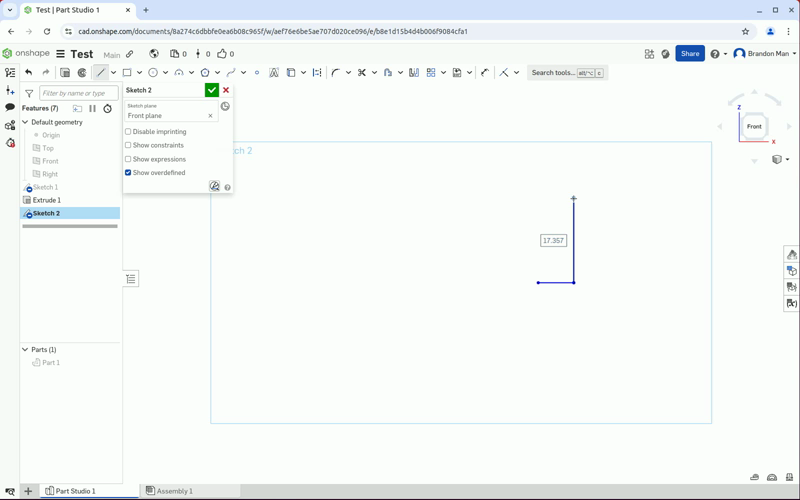
mouse_move(589, 198)
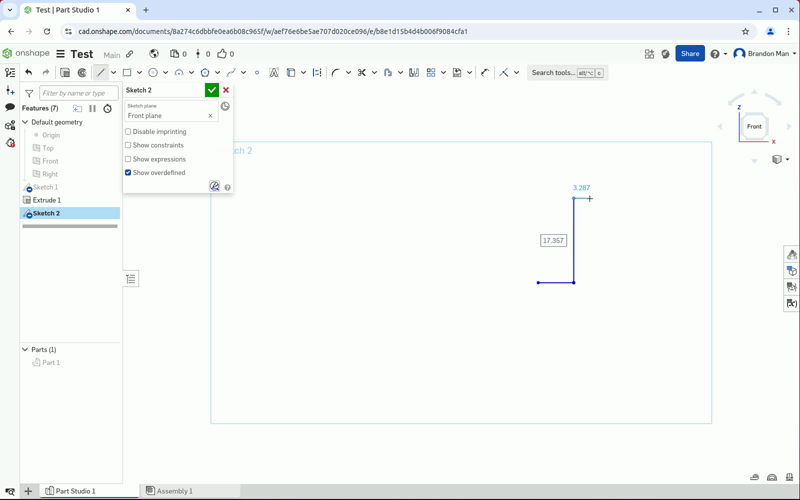
mouse_move(538, 198)
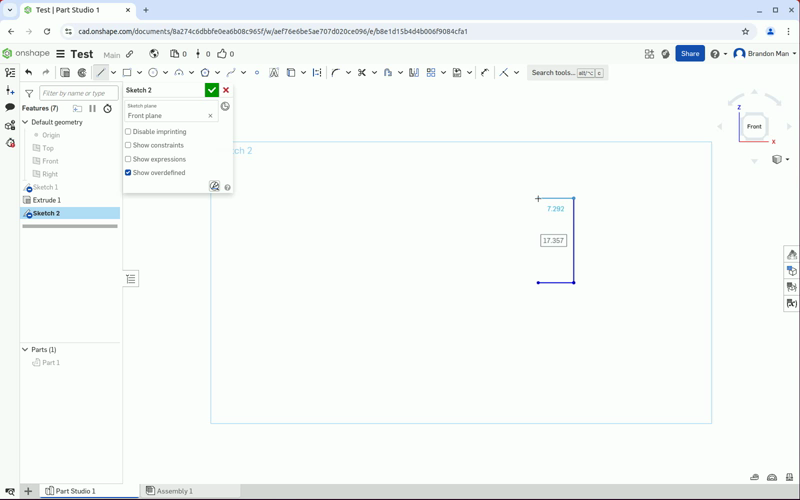
click(538, 198)
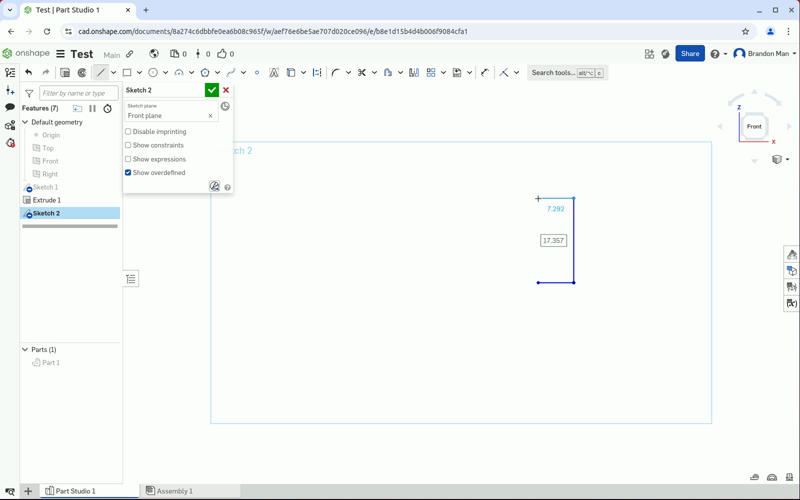
key_up(shift)
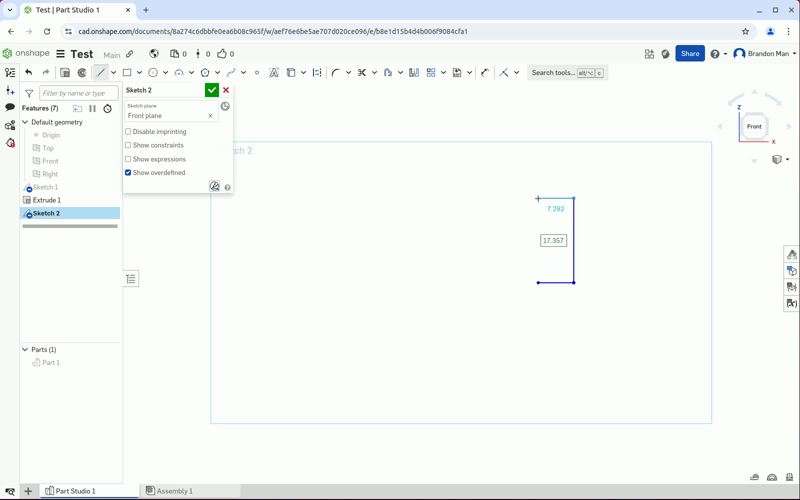
key_down(shift)
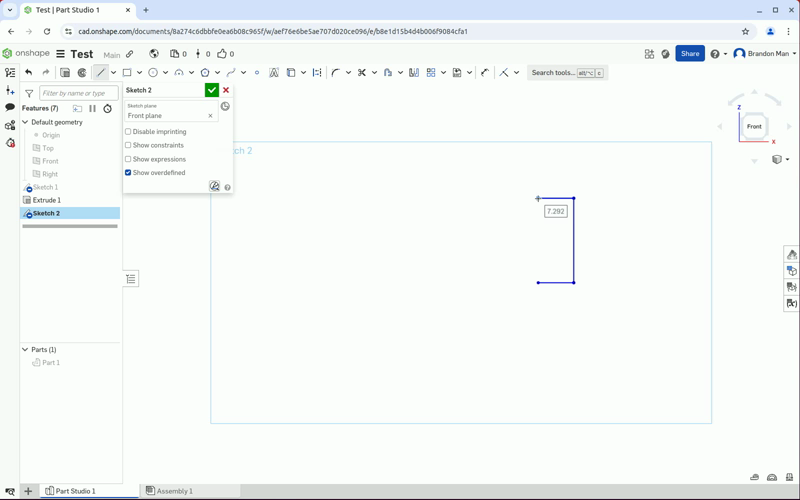
mouse_move(538, 282)
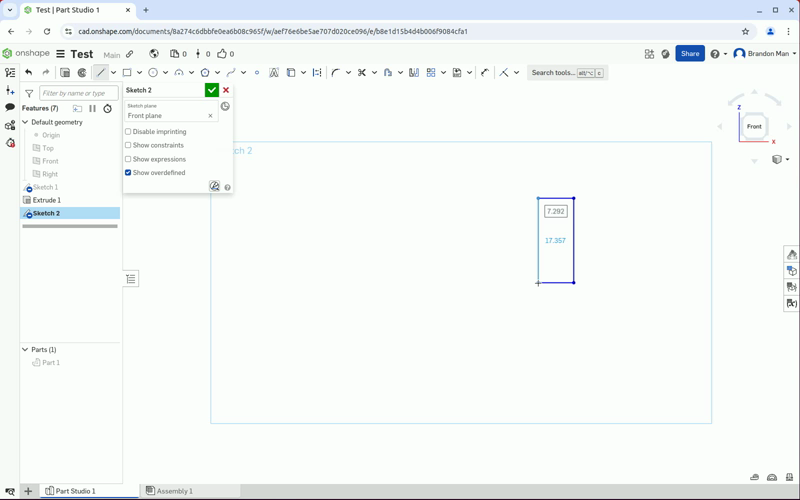
key_up(shift)
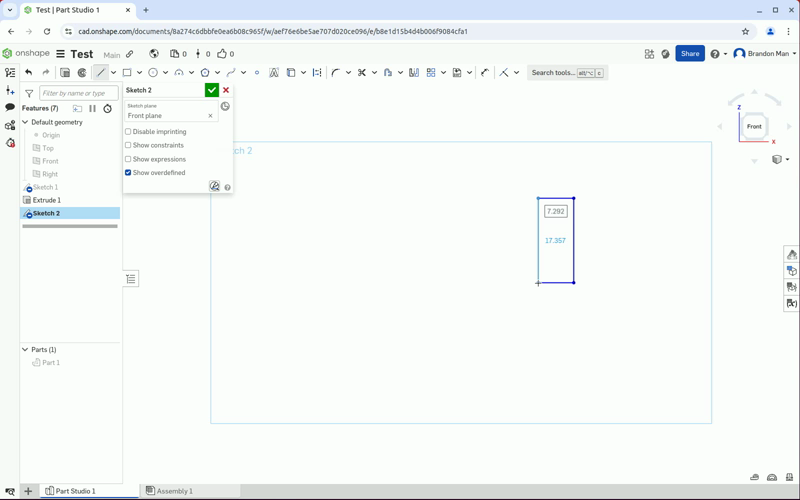
click(538, 282)
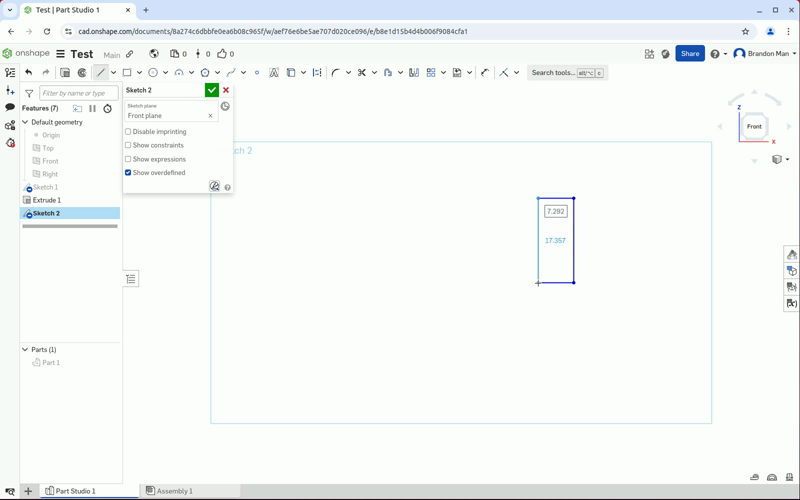
key(esc)
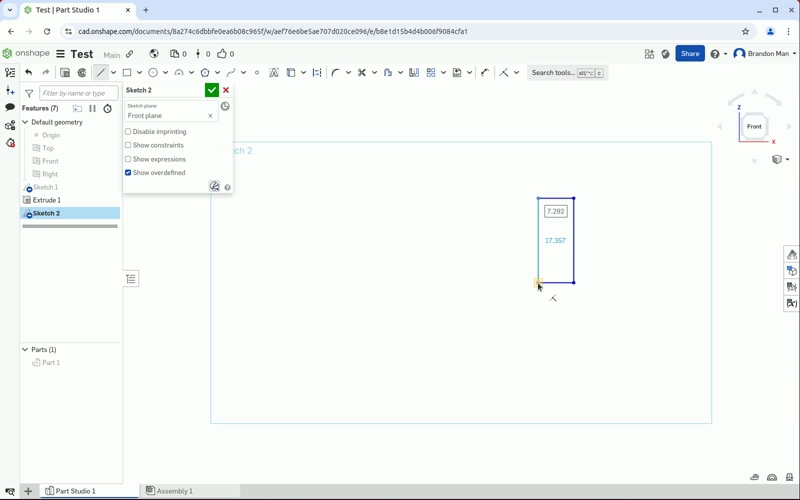
mouse_move(559, 270)
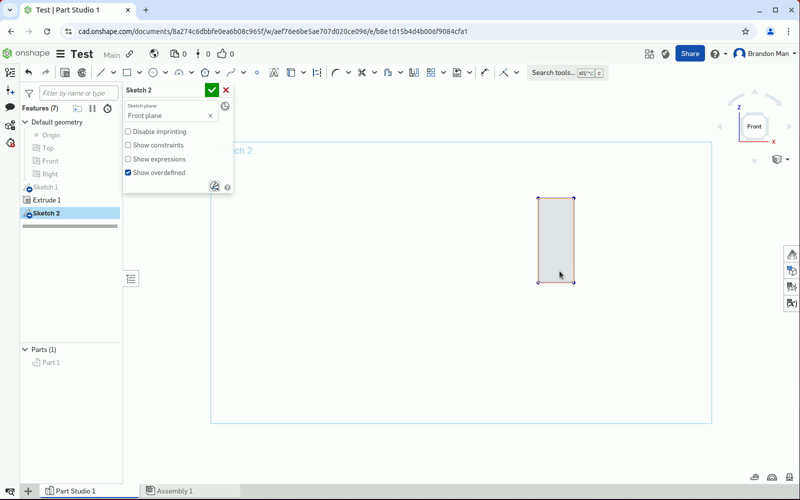
click(559, 270)
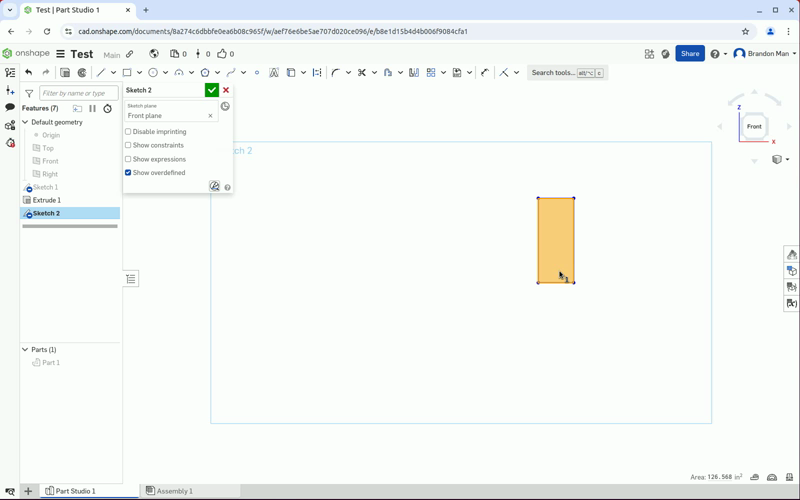
mouse_move(73, 352)
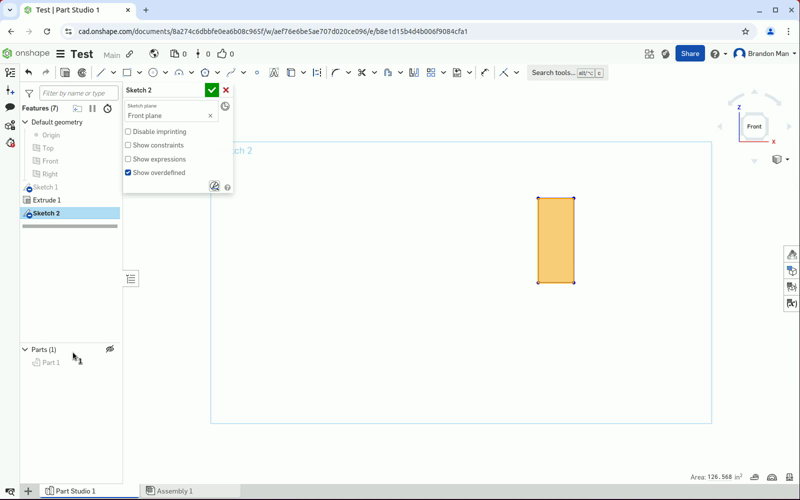
key(shift+y)
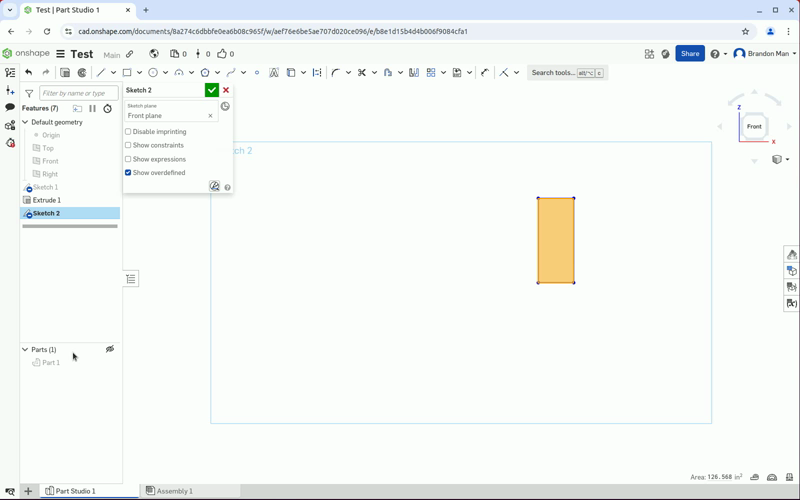
key(shift+e)
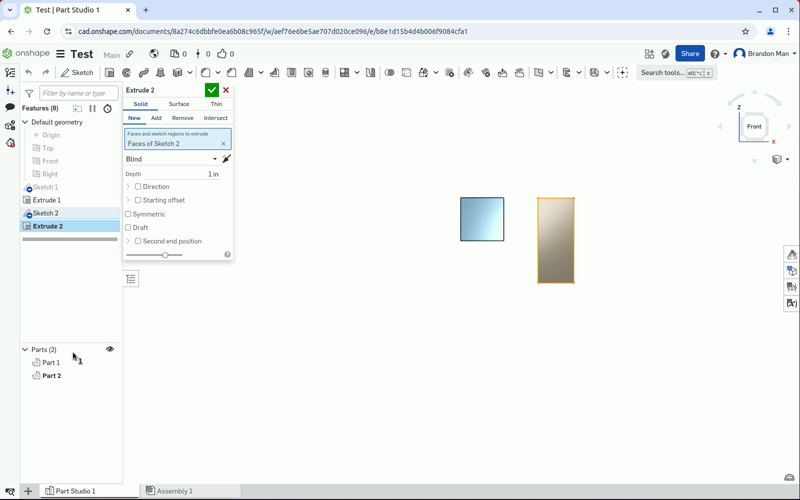
mouse_move(143, 106)
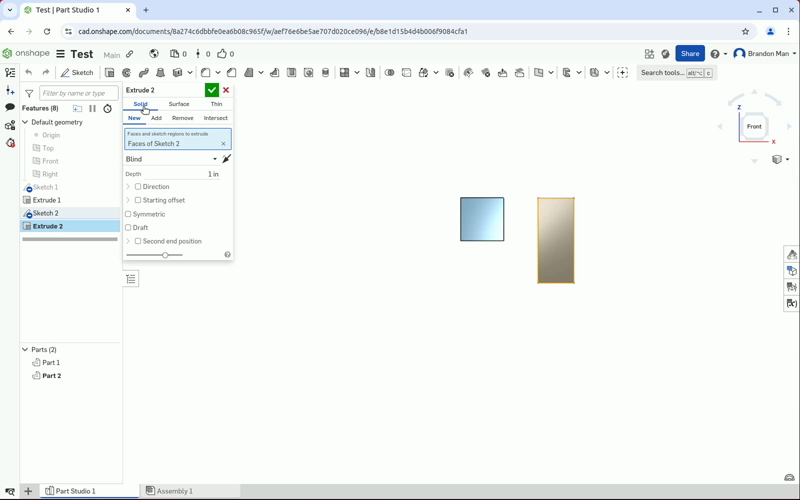
click(143, 106)
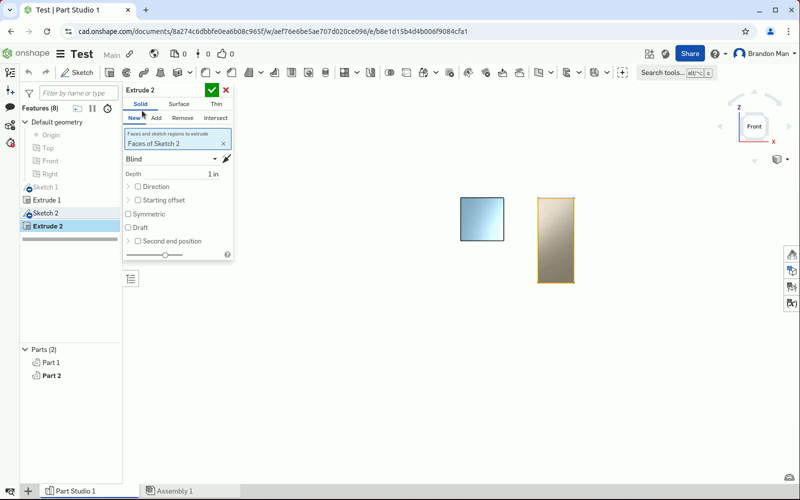
mouse_move(137, 120)
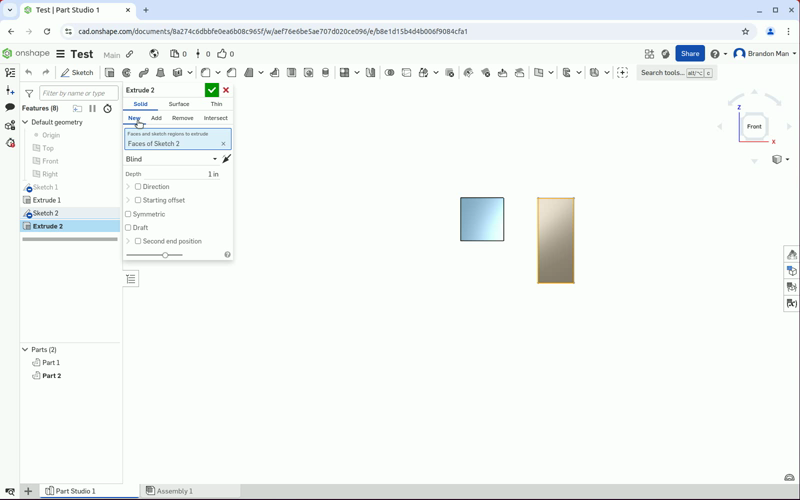
click(137, 120)
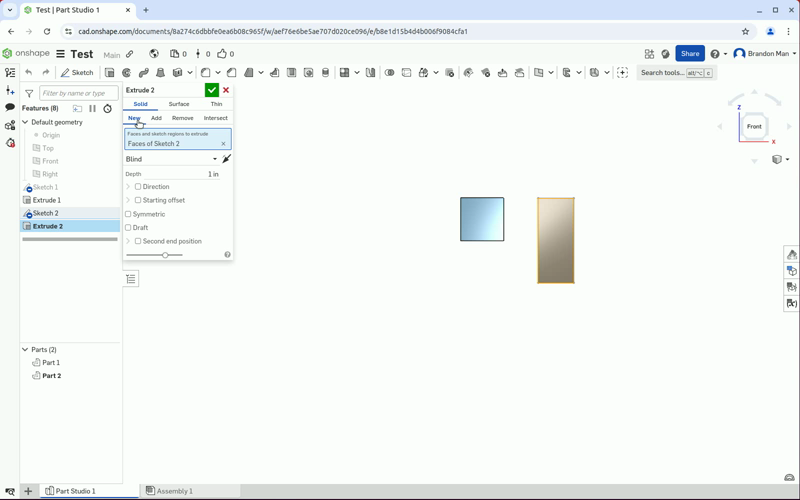
key(tab, 4)
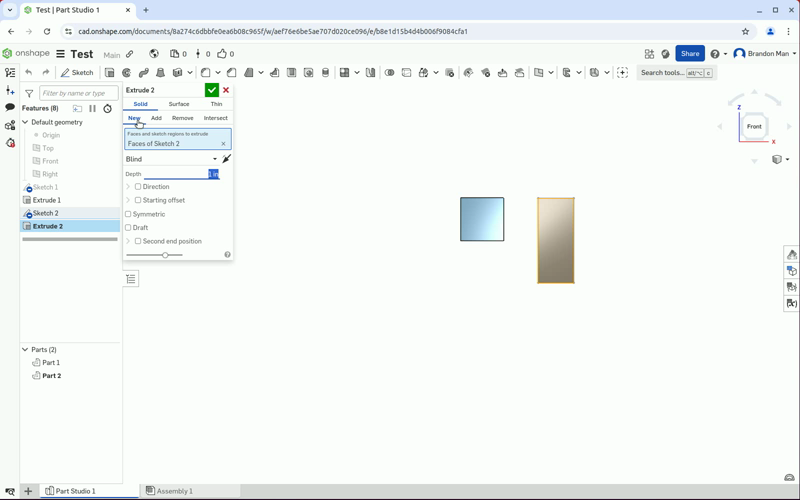
text(-8.666)
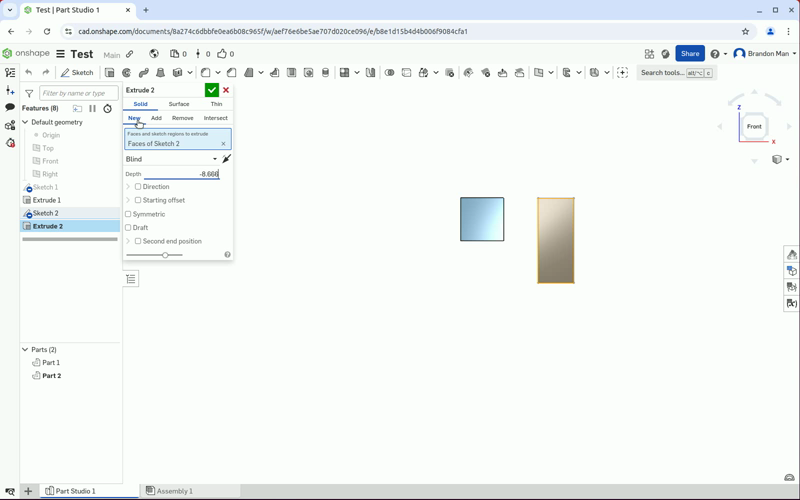
key(enter)
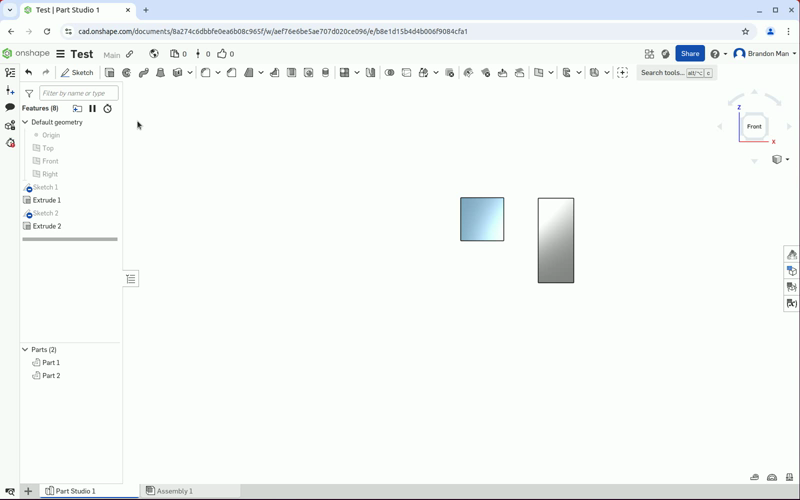
key(shift+h)
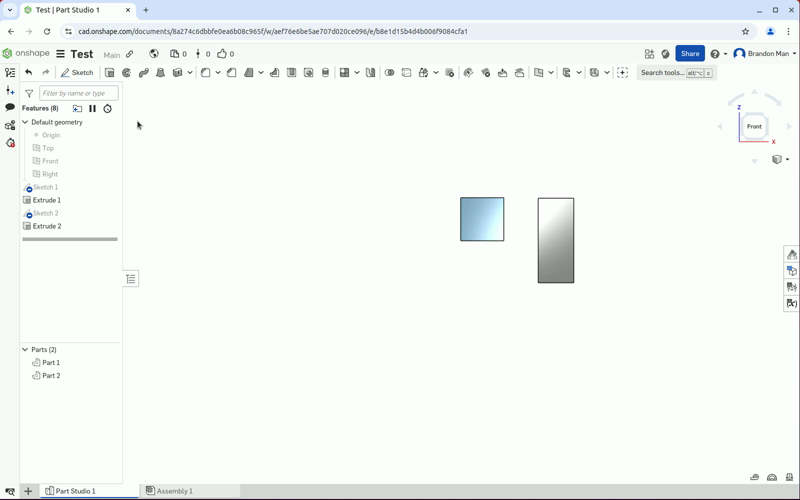
key(shift+h)
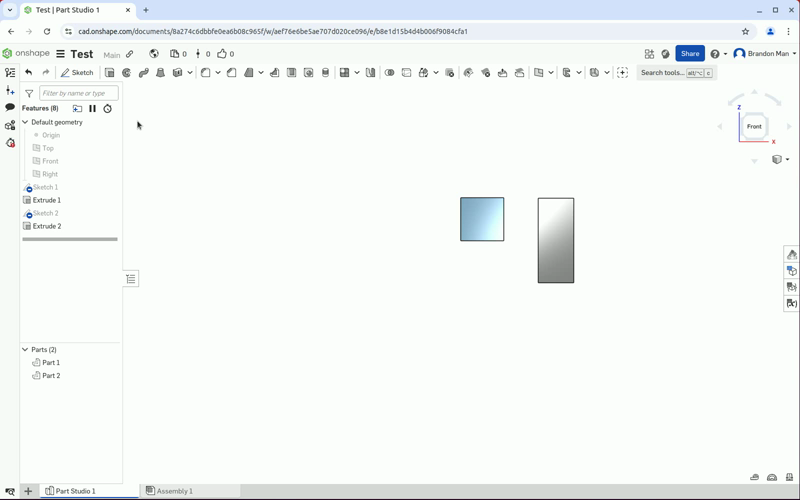
mouse_move(73, 189)
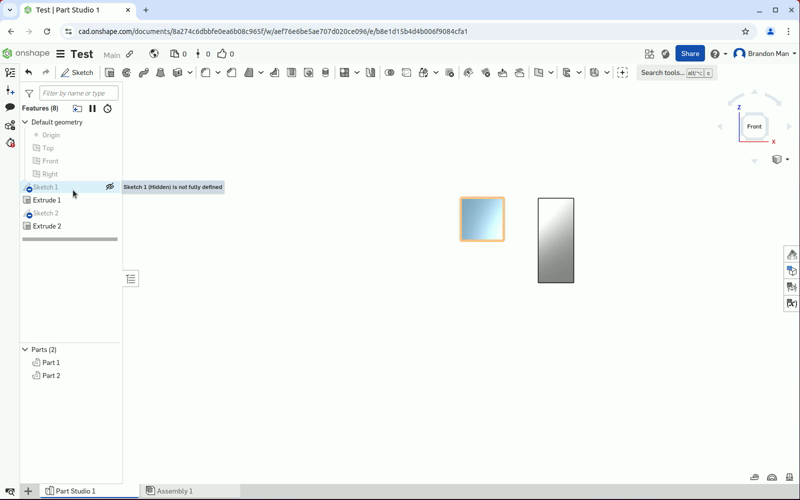
click(73, 189)
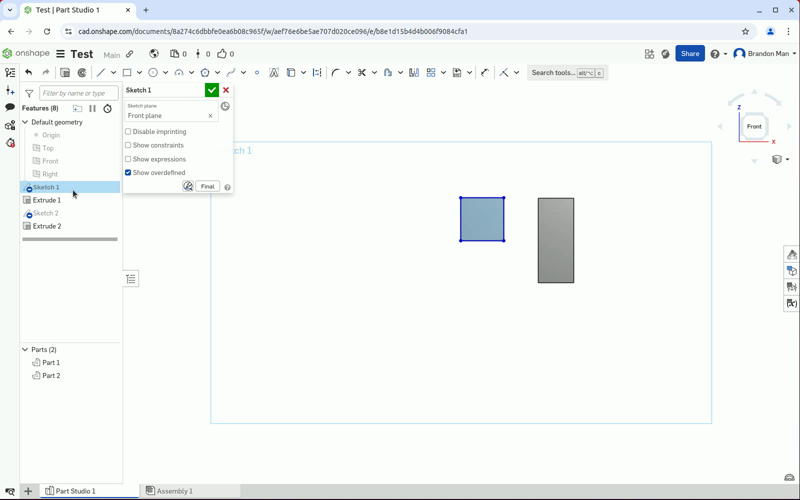
mouse_move(229, 92)
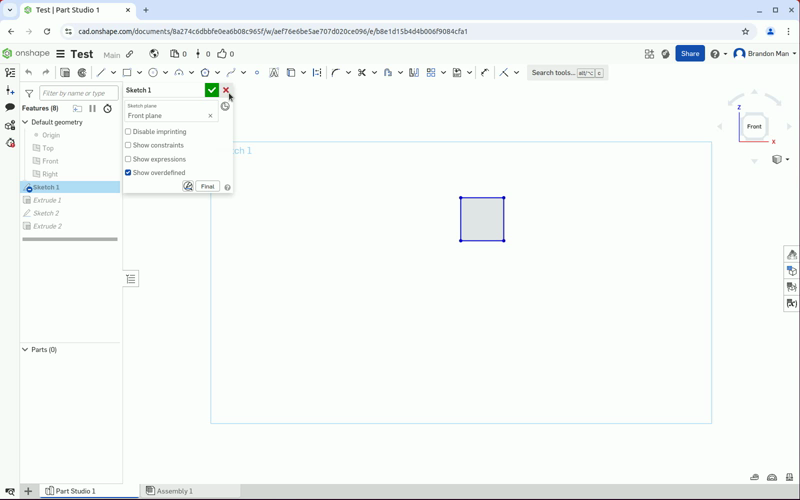
click(229, 92)
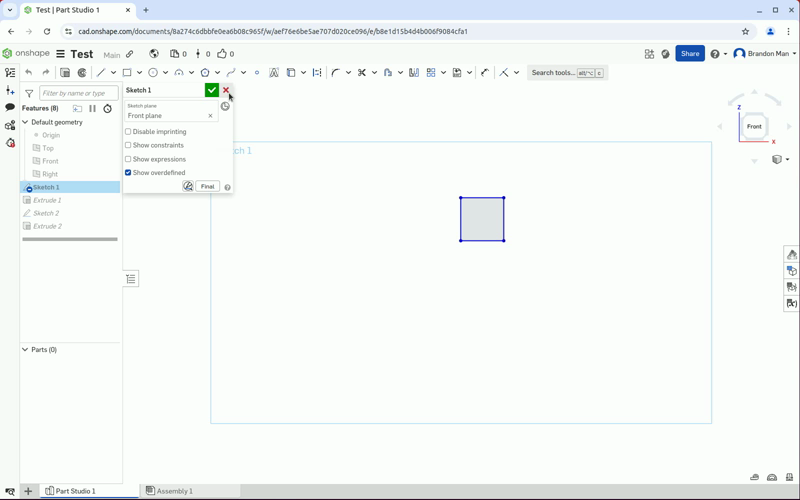
key(shift+s)
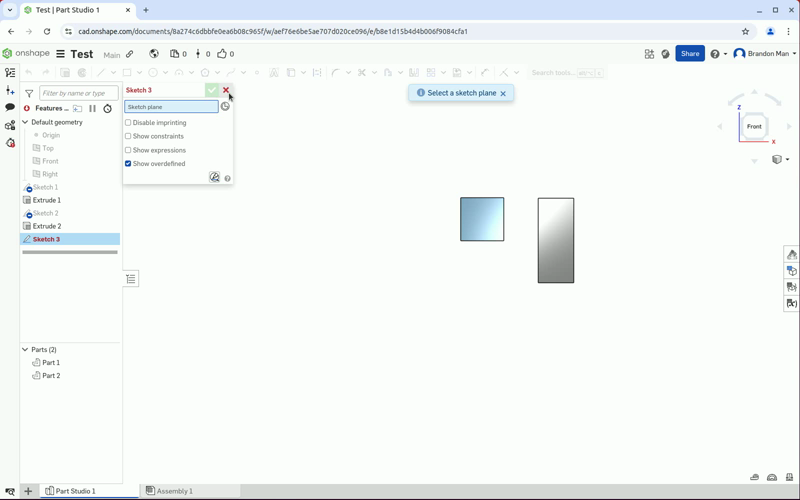
mouse_move(73, 163)
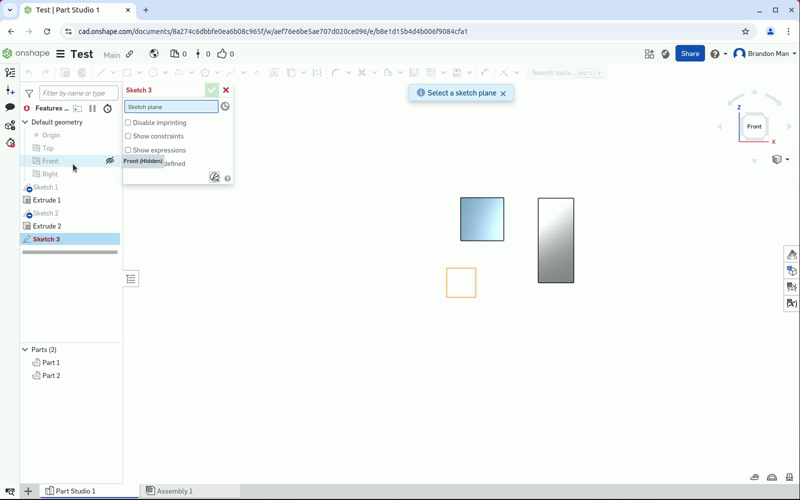
click(73, 163)
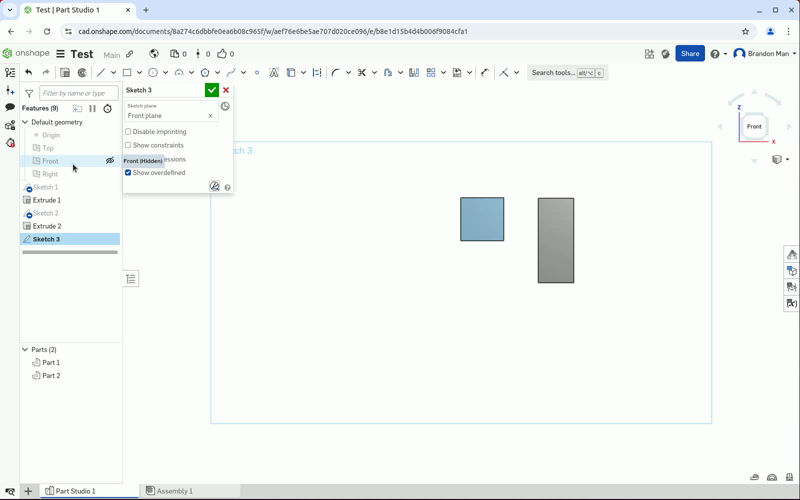
mouse_move(73, 352)
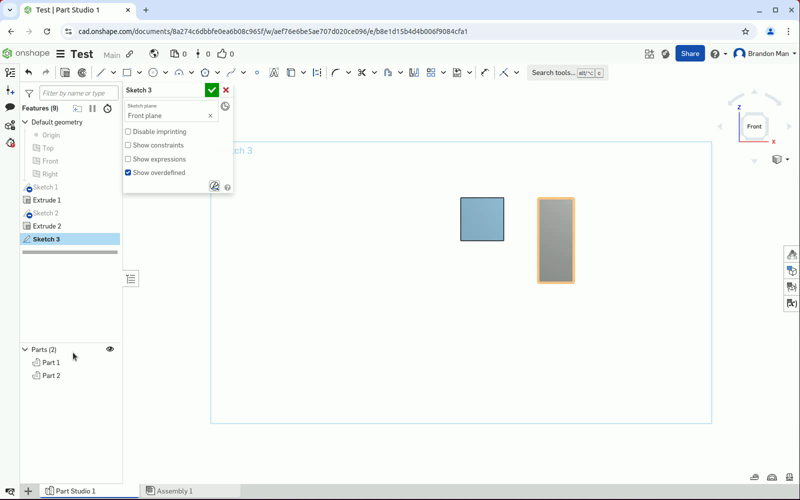
key(y)
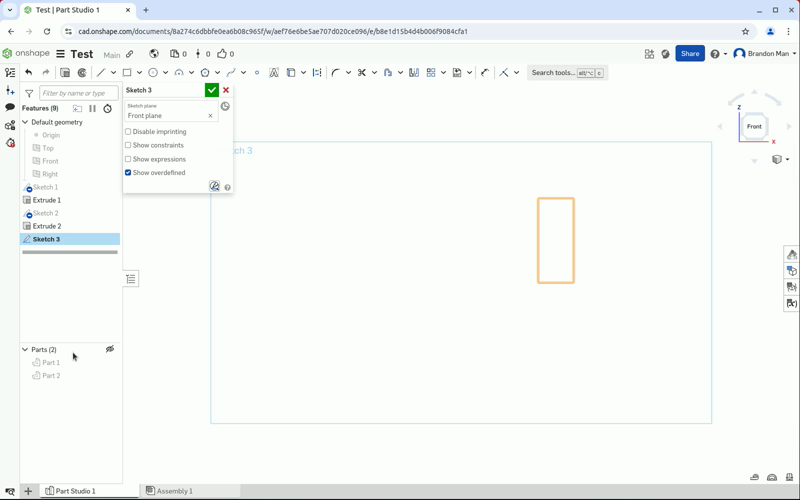
key(l)
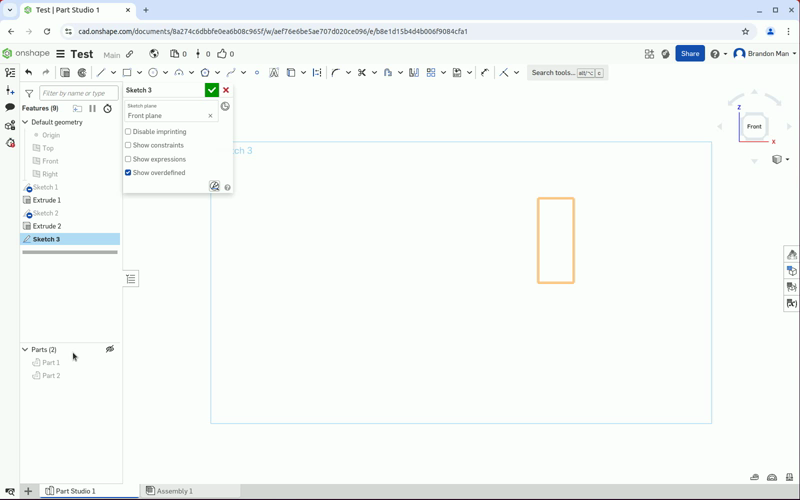
key_down(shift)
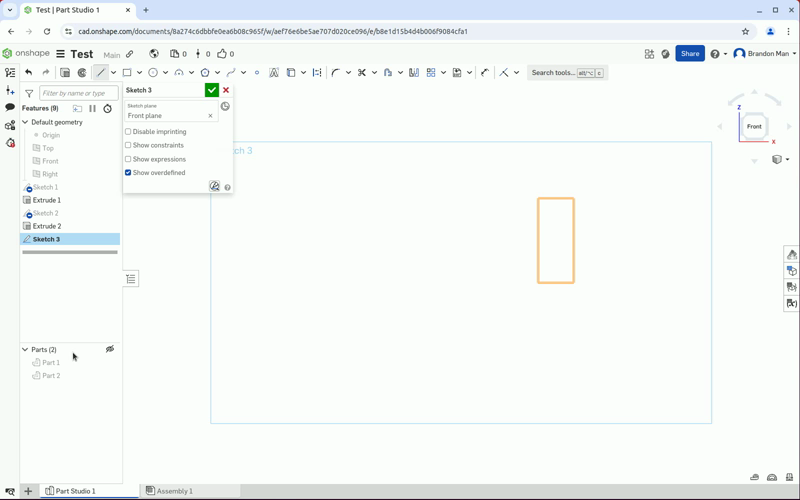
mouse_move(460, 282)
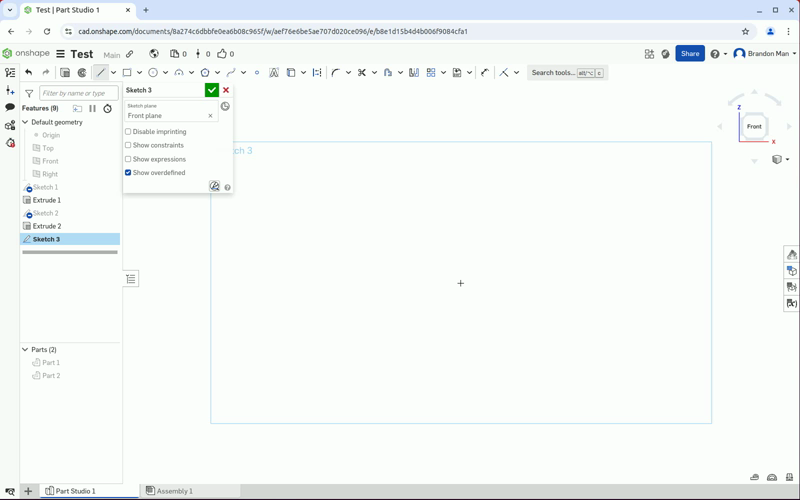
click(460, 282)
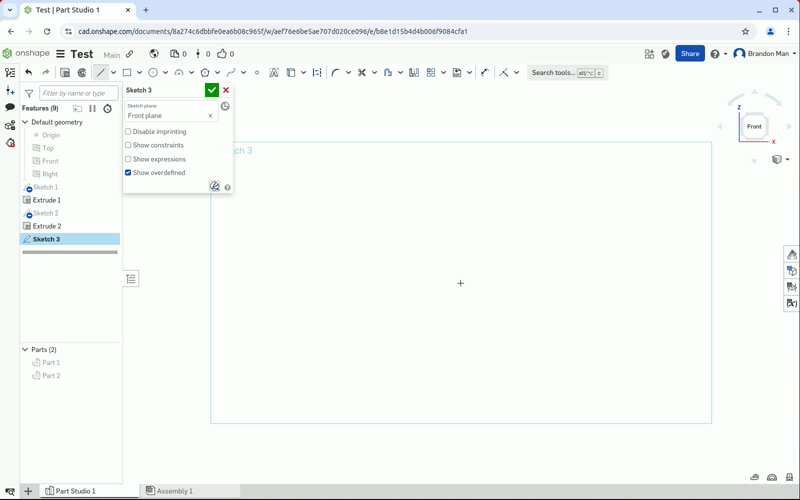
key_up(shift)
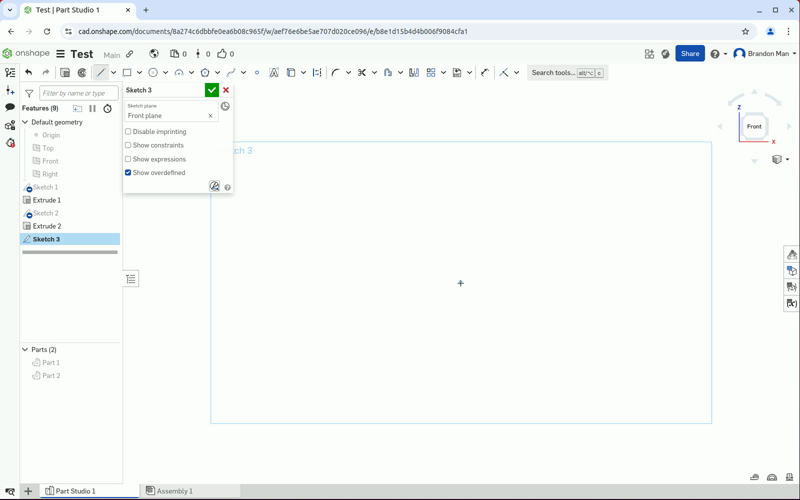
key_down(shift)
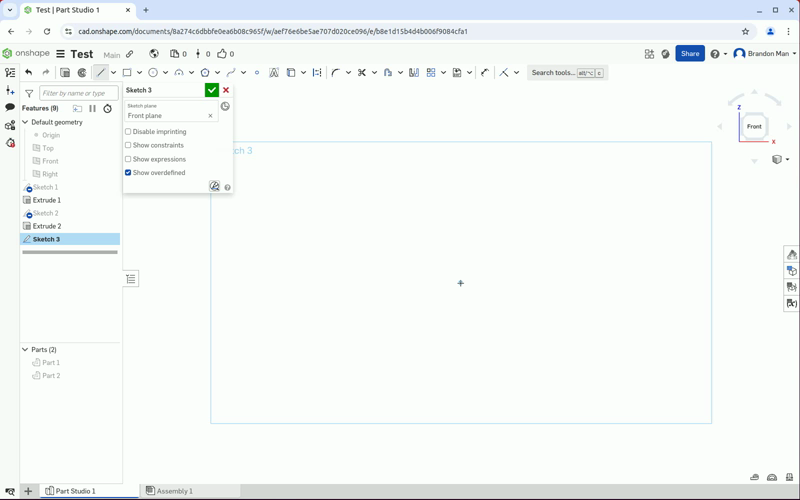
mouse_move(538, 282)
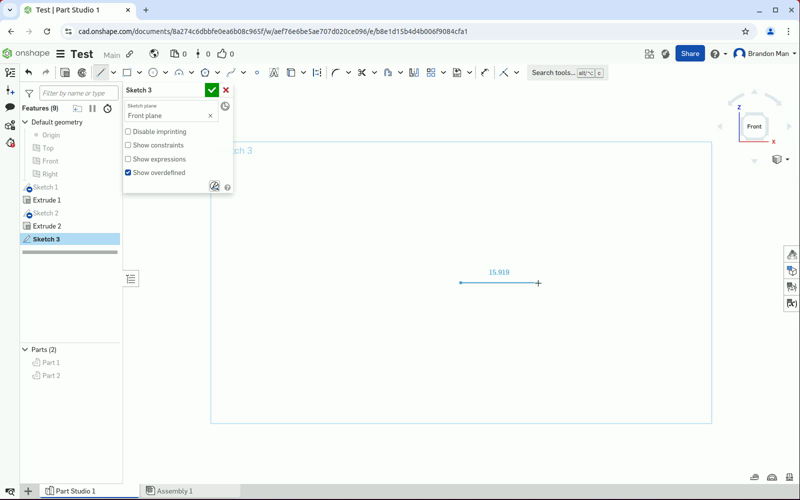
click(538, 282)
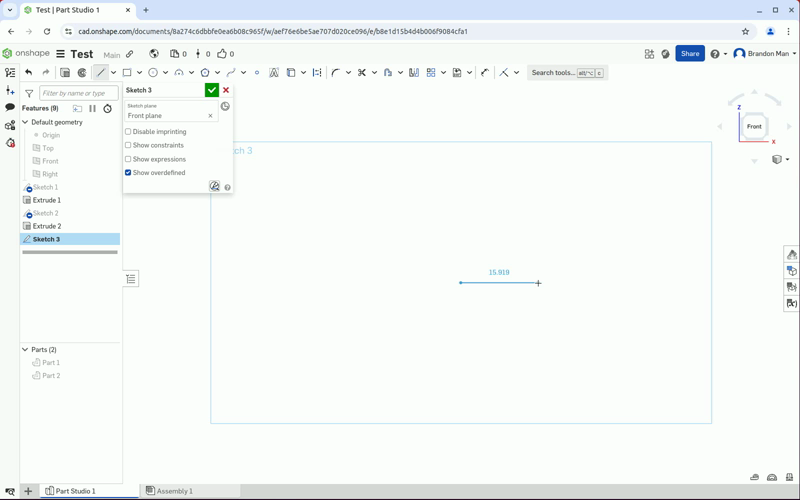
key_up(shift)
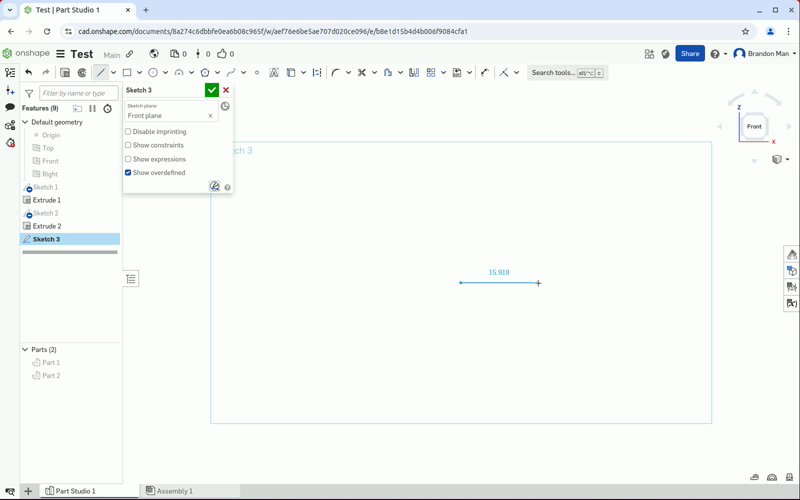
key_down(shift)
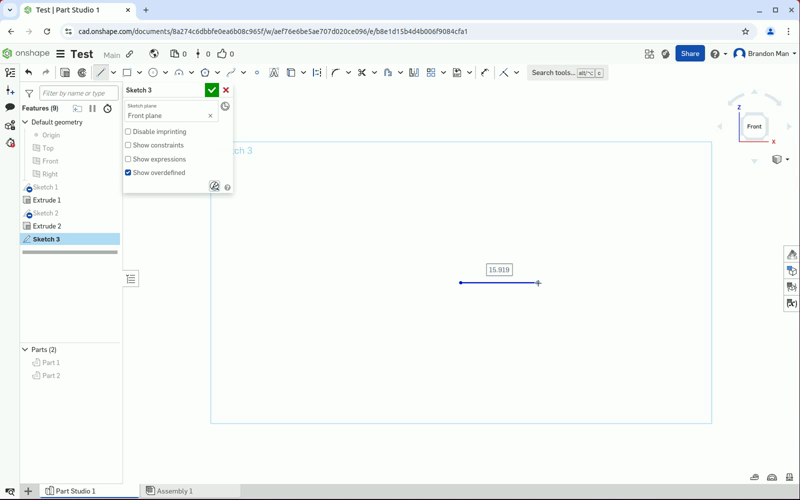
mouse_move(538, 198)
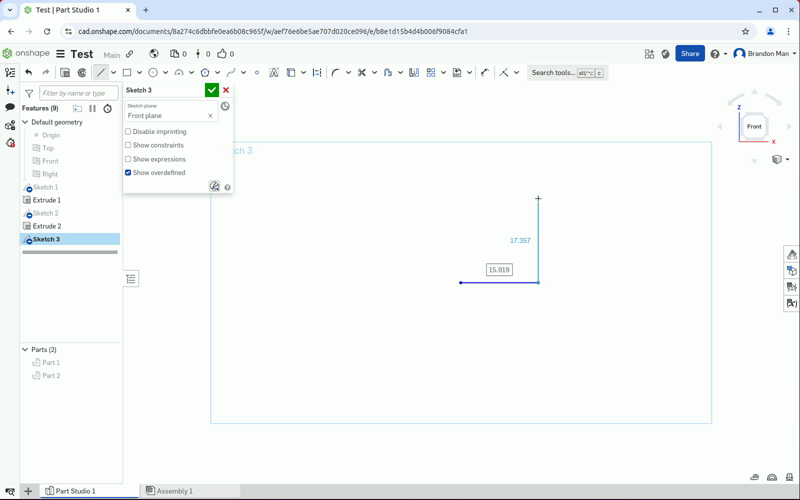
click(538, 198)
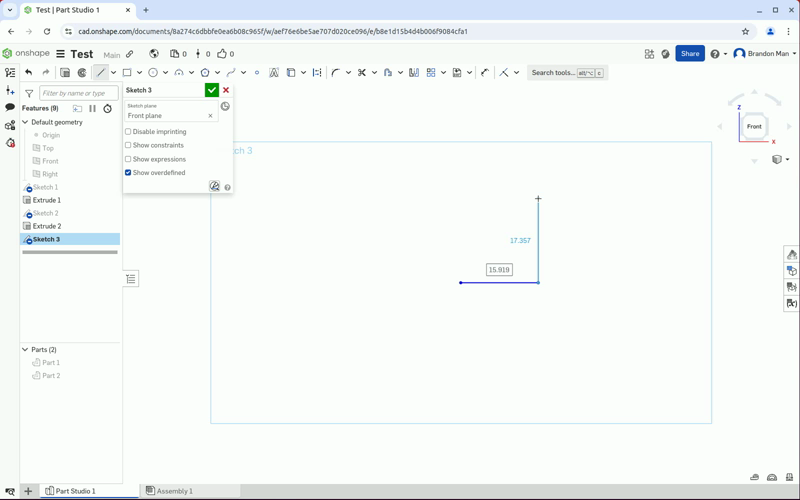
key_up(shift)
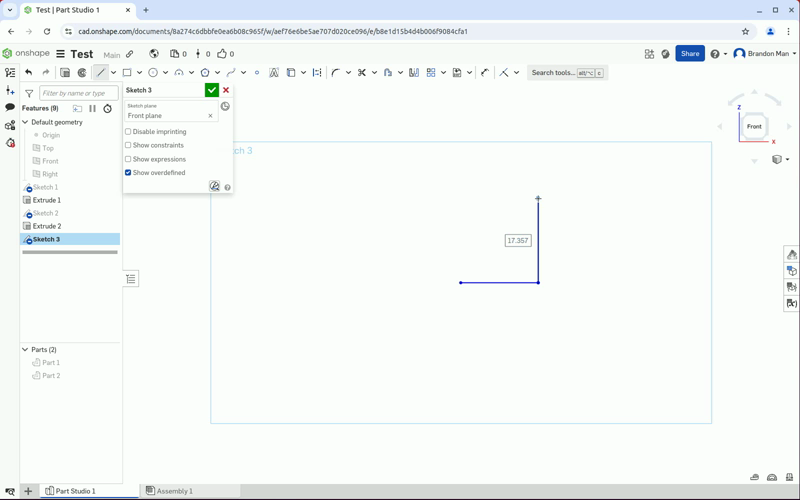
key_down(shift)
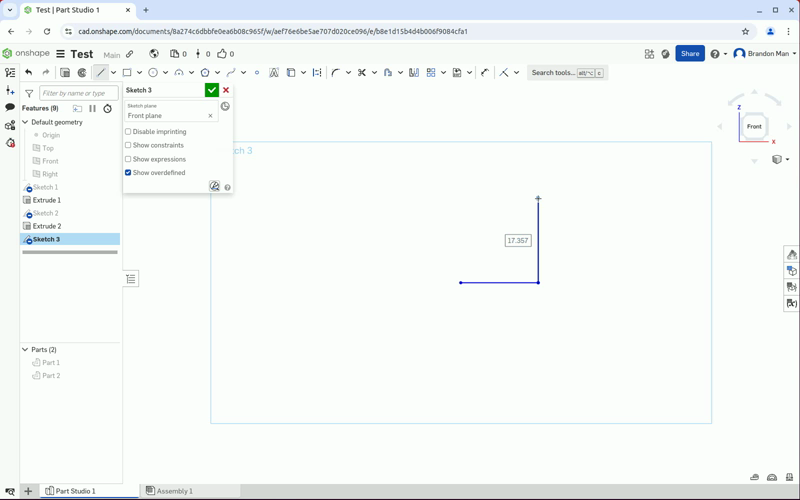
mouse_move(568, 198)
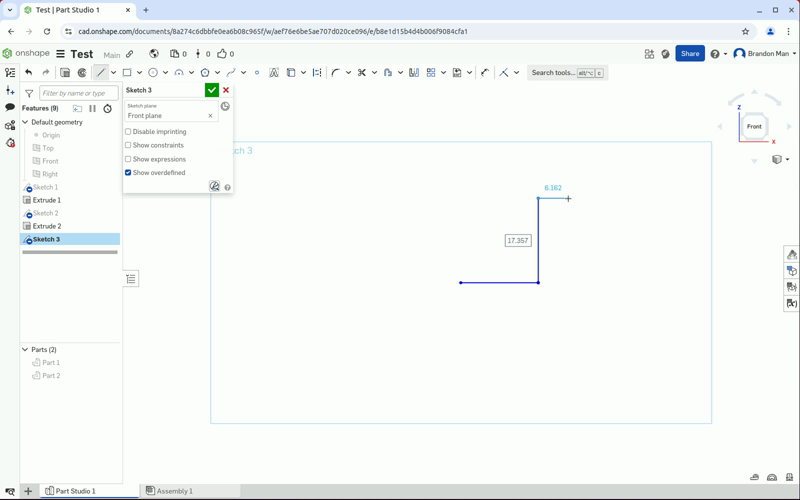
mouse_move(503, 198)
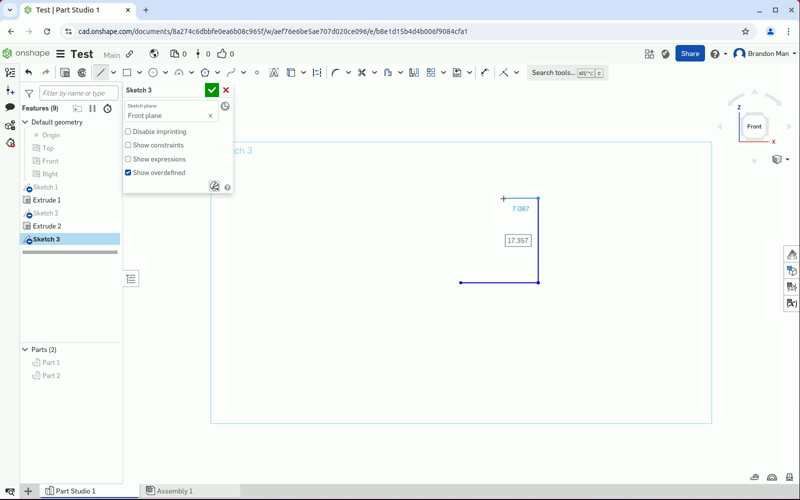
click(503, 198)
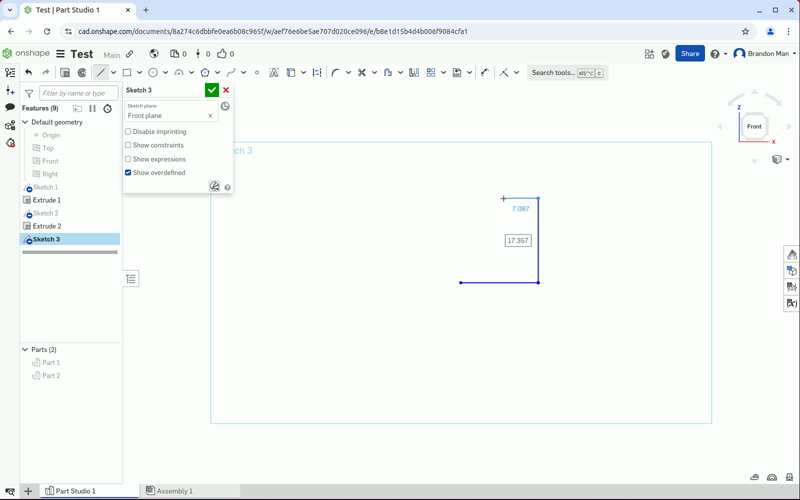
key_up(shift)
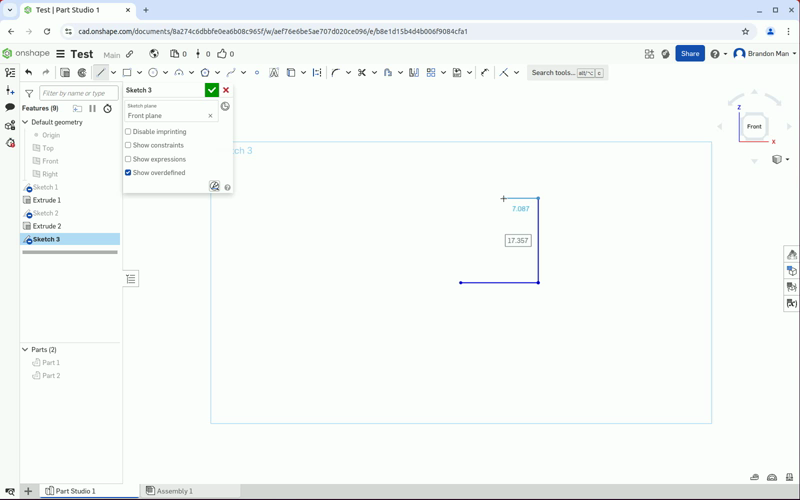
key_down(shift)
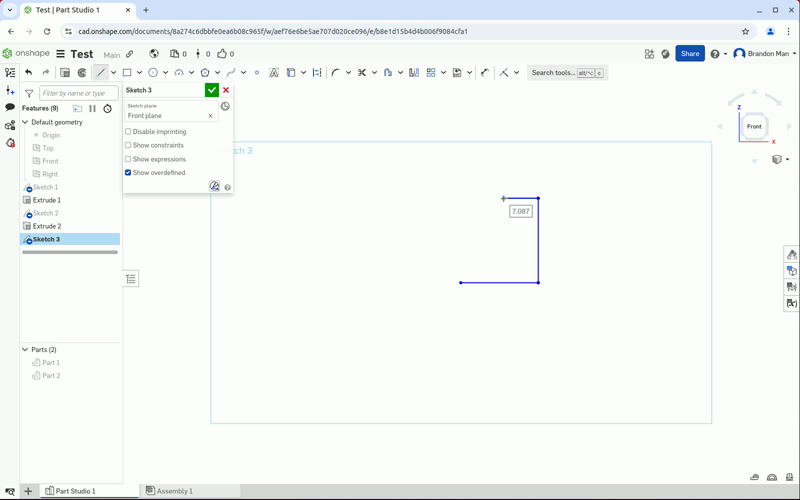
mouse_move(533, 198)
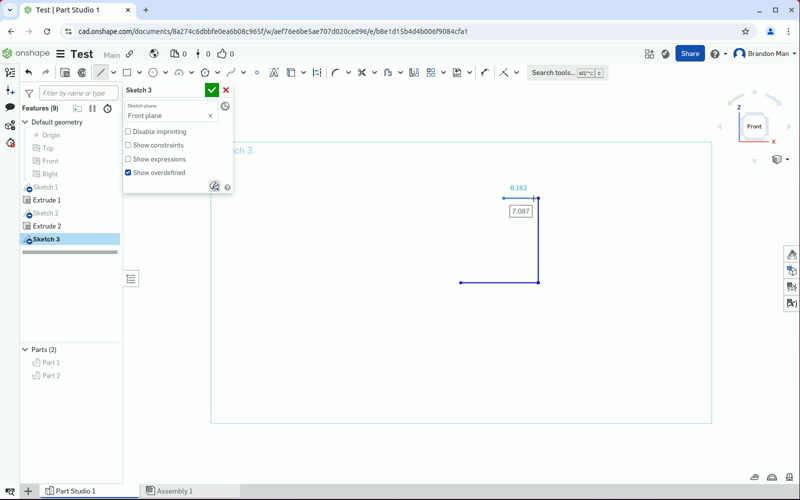
mouse_move(503, 240)
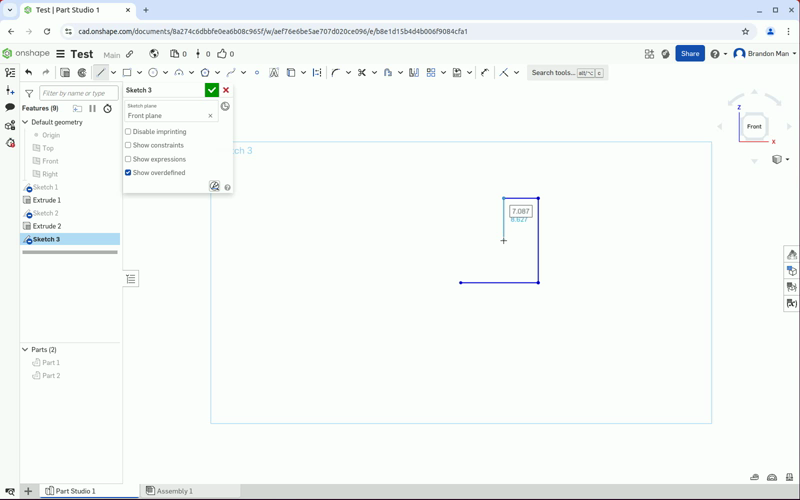
click(503, 240)
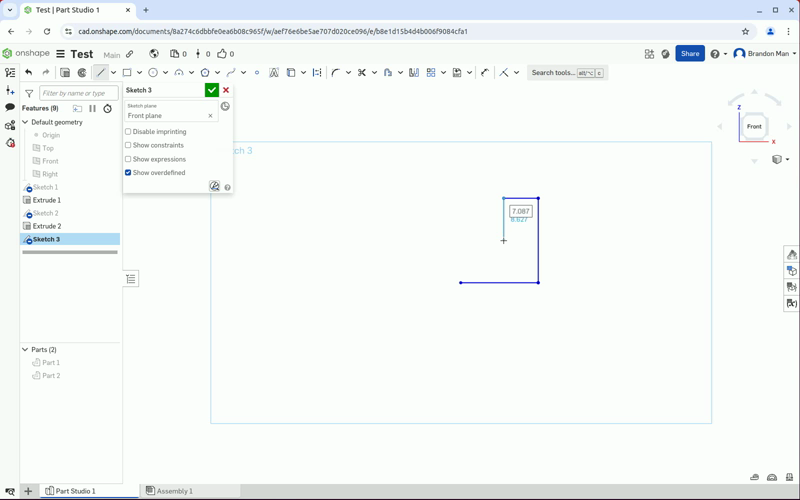
key_up(shift)
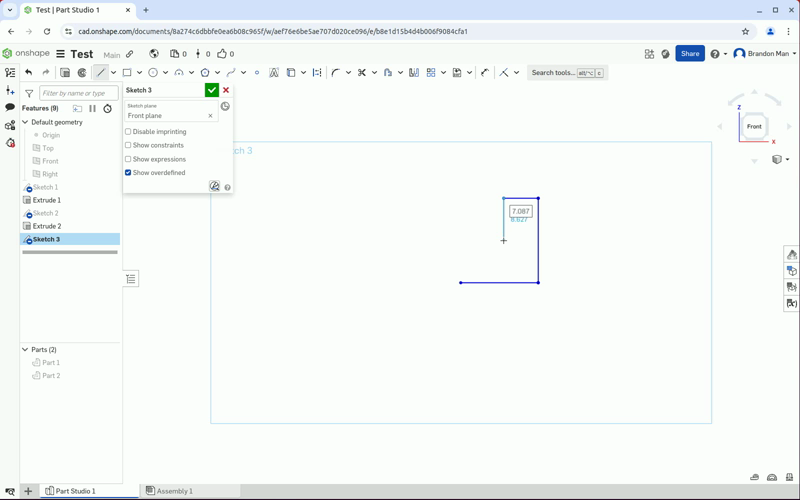
key_down(shift)
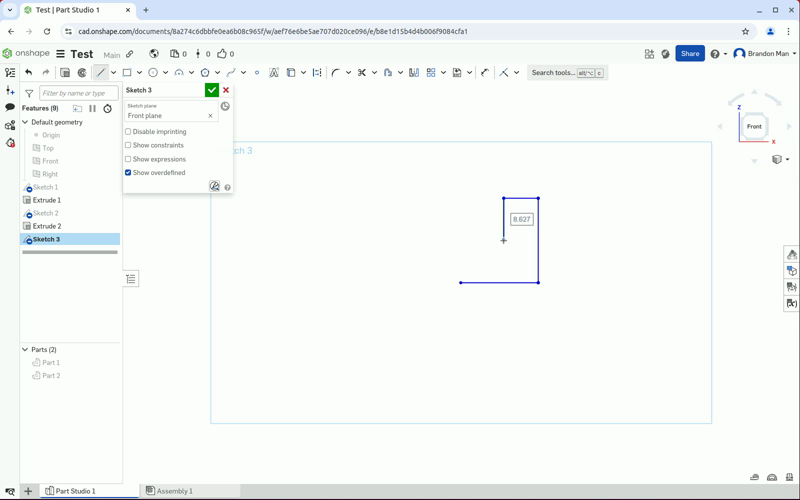
mouse_move(533, 240)
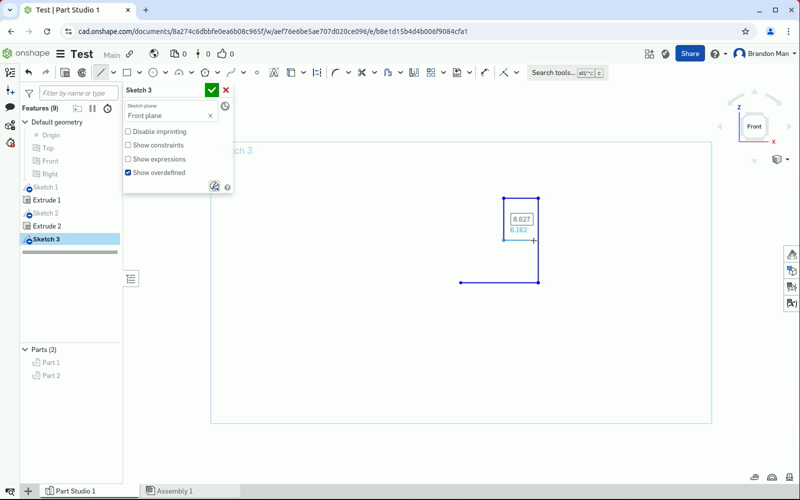
mouse_move(460, 240)
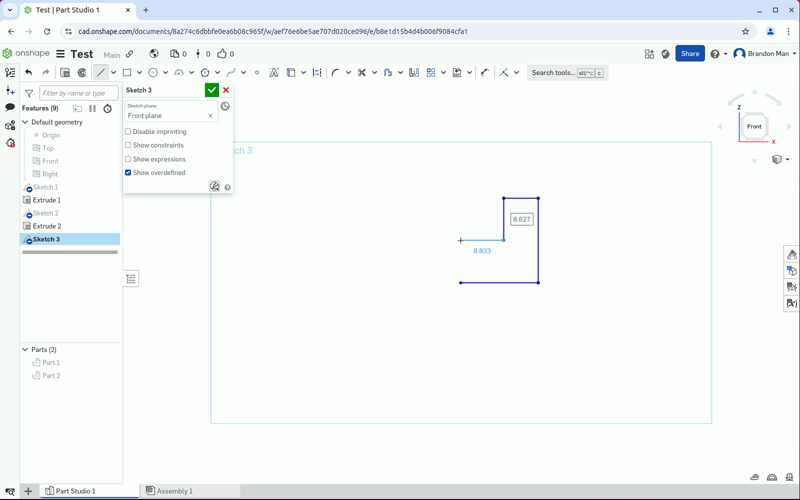
click(460, 240)
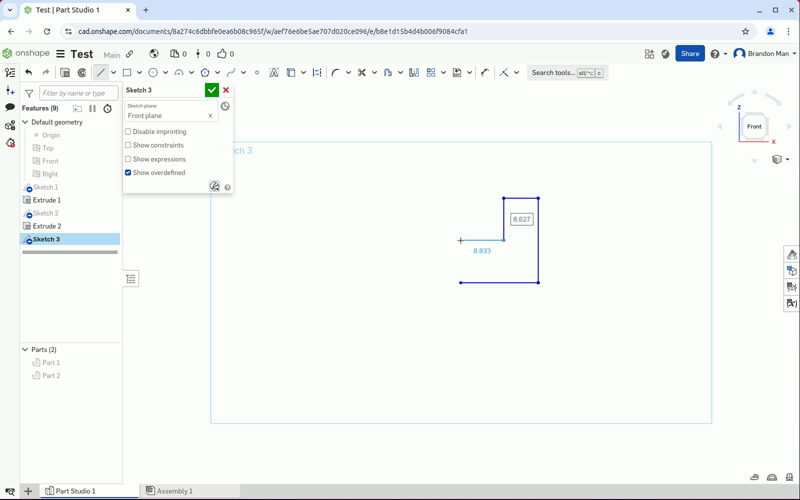
key_up(shift)
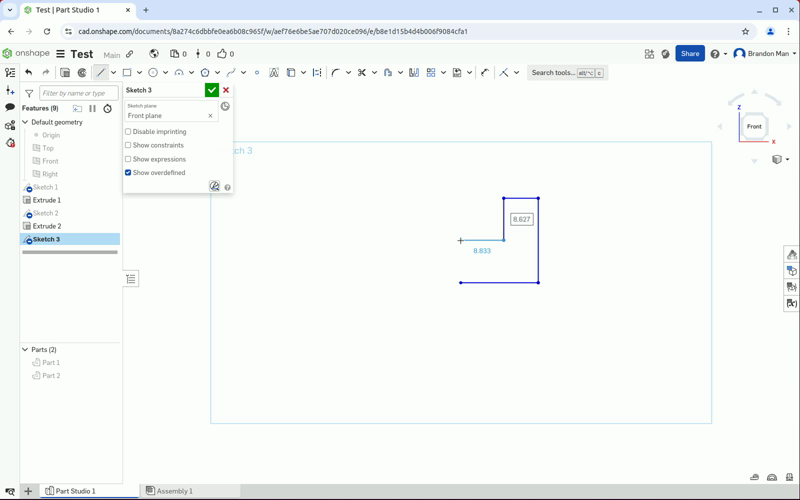
mouse_move(490, 240)
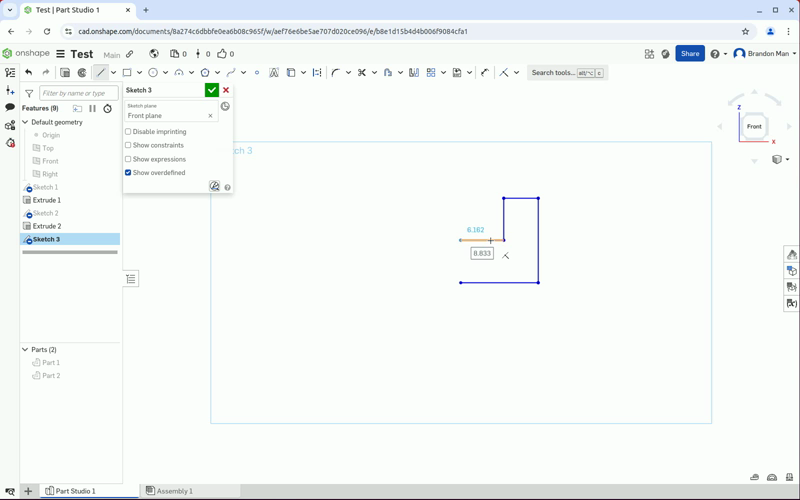
key_down(shift)
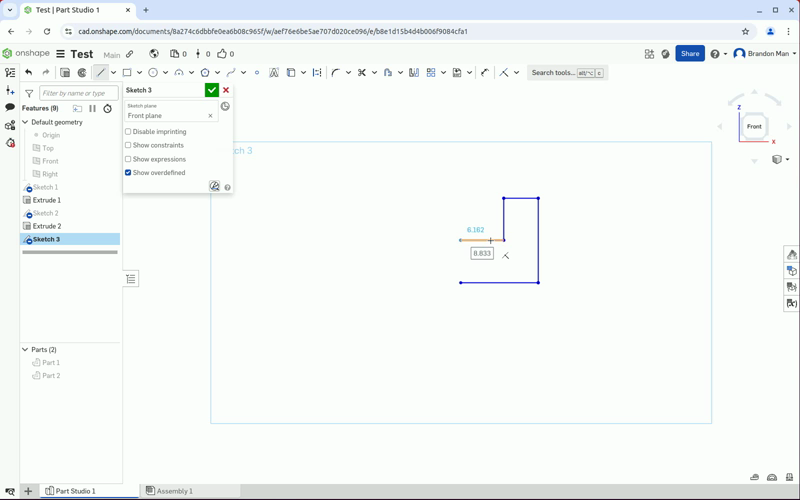
mouse_move(460, 282)
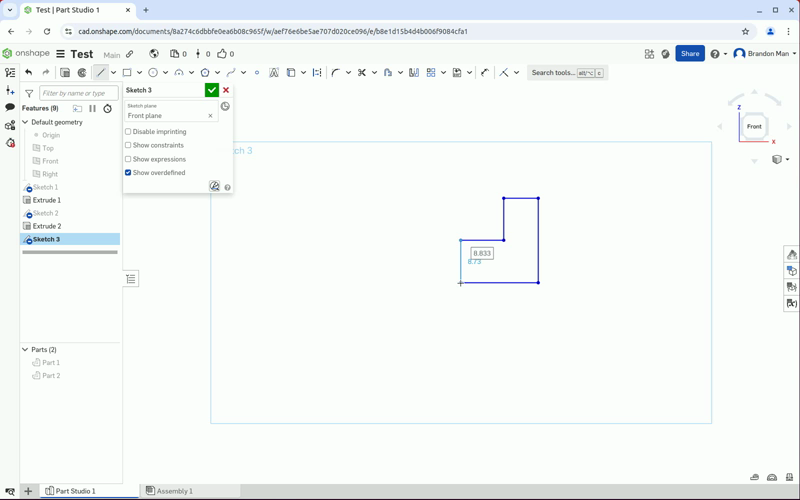
key_up(shift)
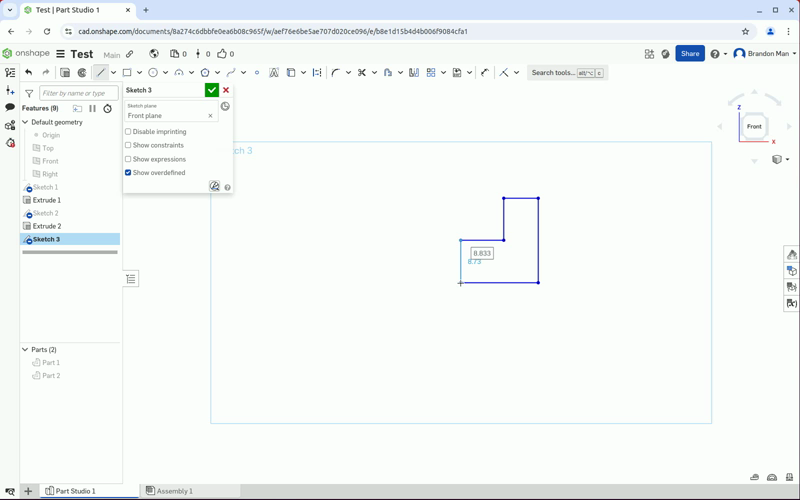
click(460, 282)
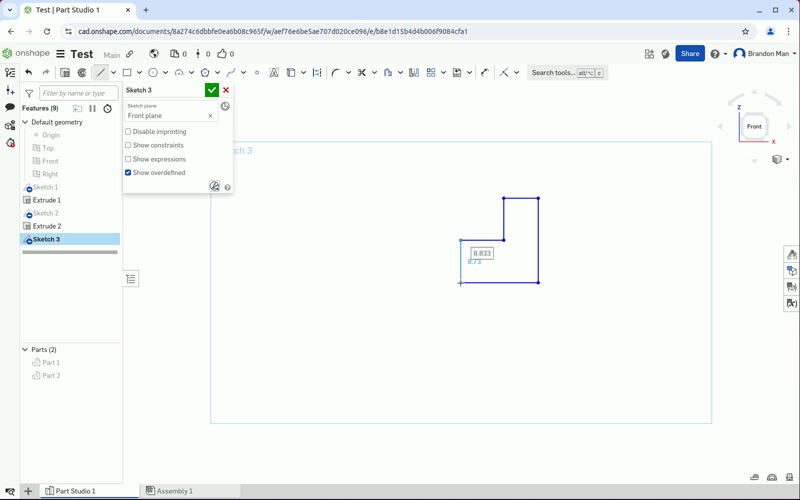
key(esc)
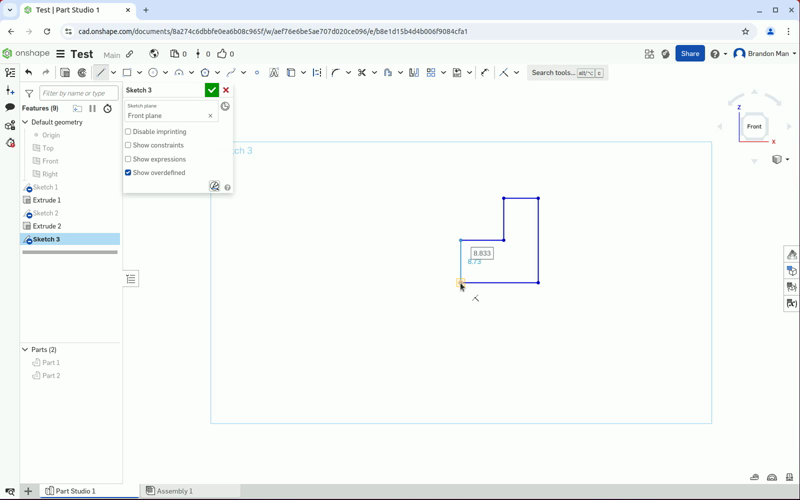
mouse_move(480, 275)
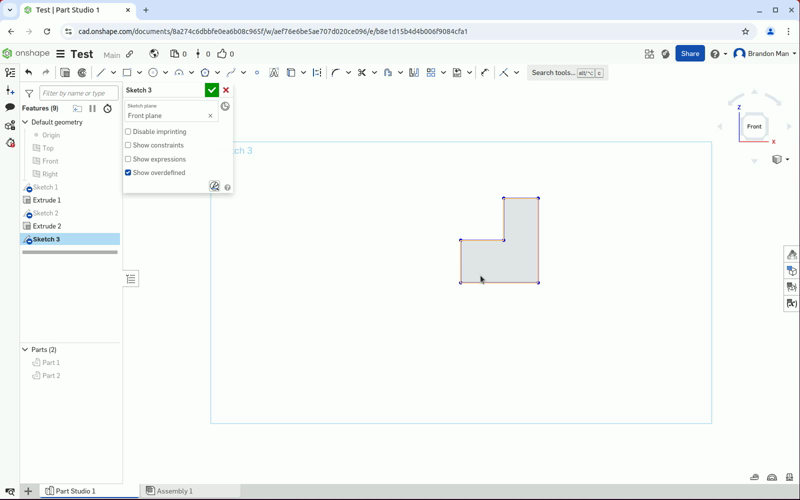
click(480, 275)
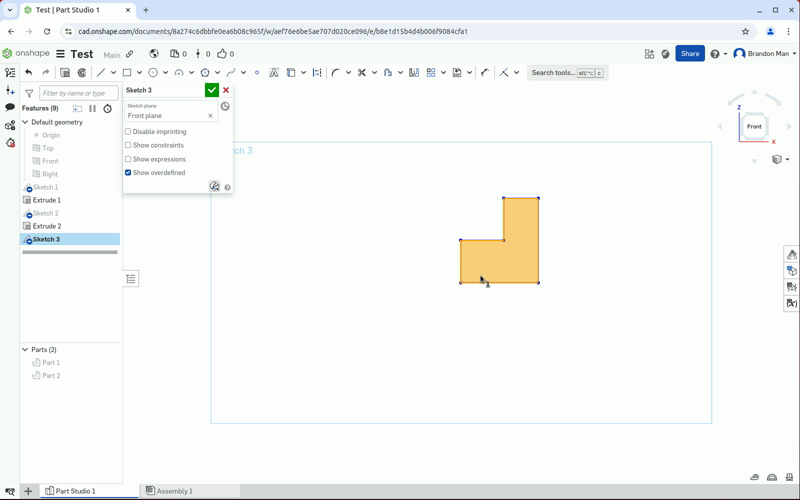
mouse_move(73, 352)
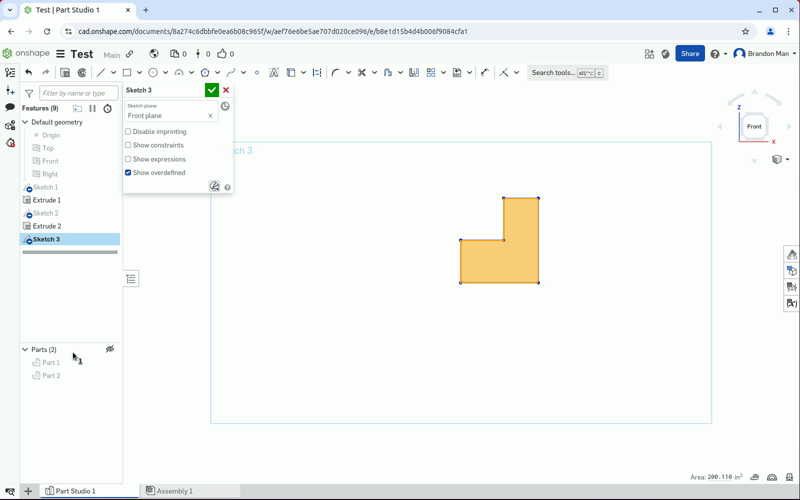
key(shift+y)
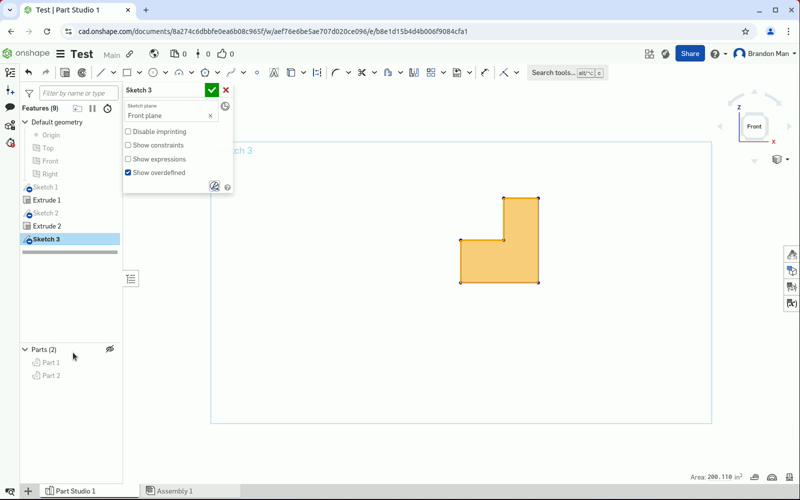
key(shift+e)
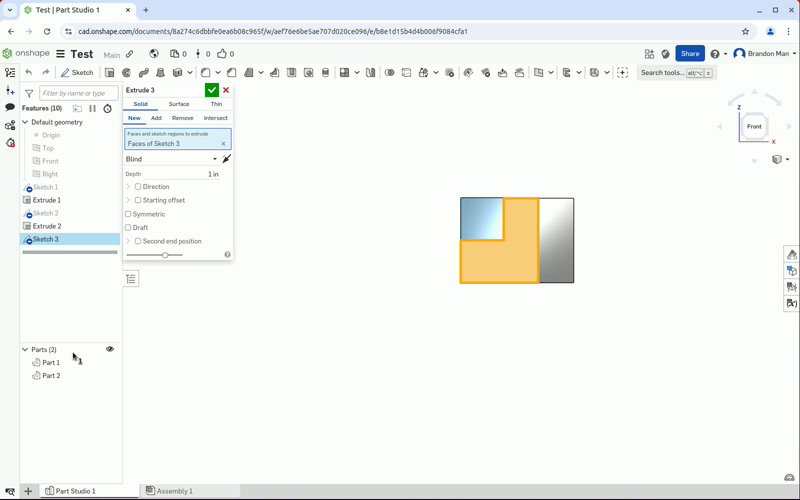
mouse_move(143, 106)
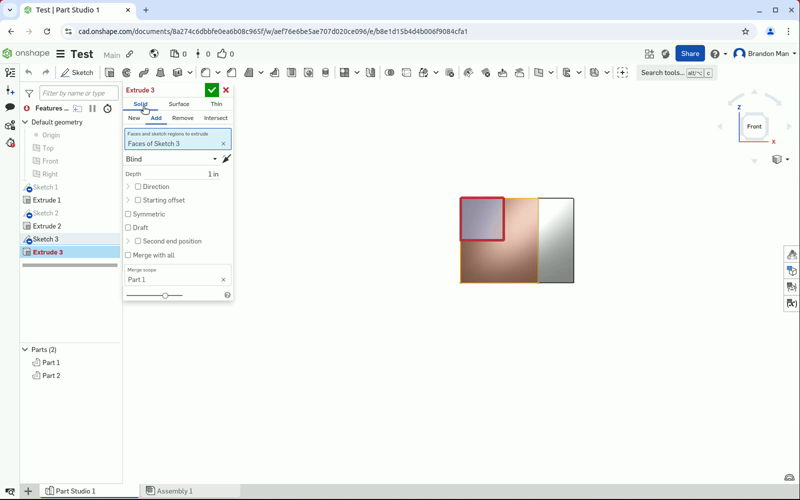
click(143, 106)
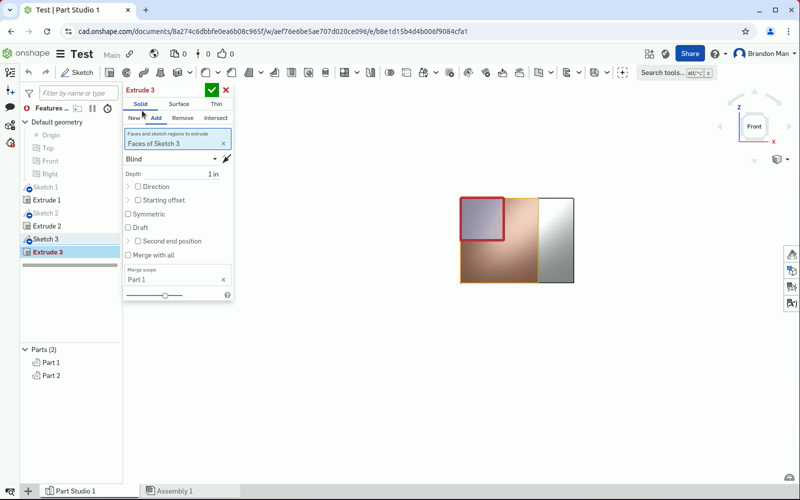
mouse_move(137, 120)
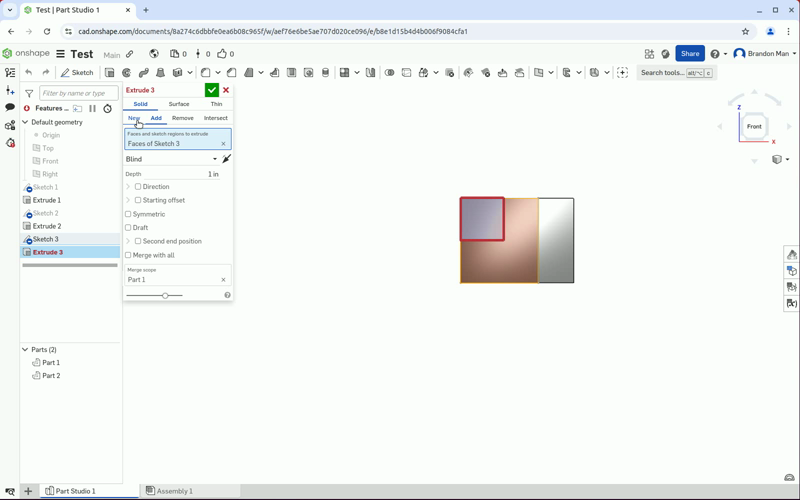
click(137, 120)
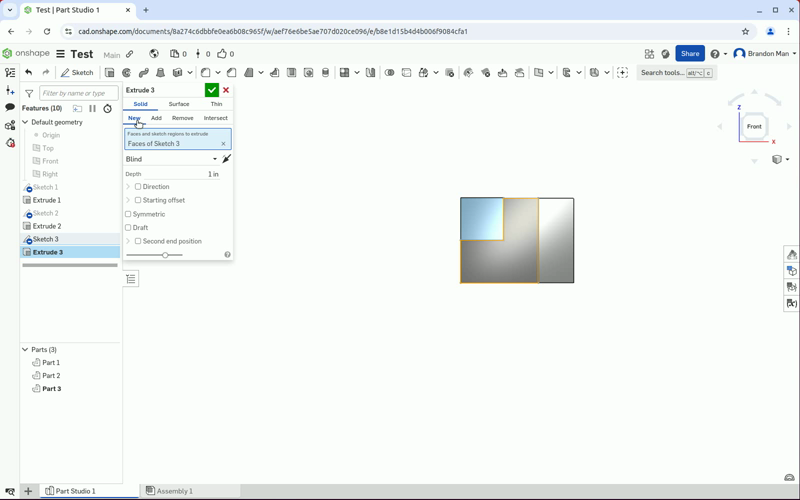
key(tab, 4)
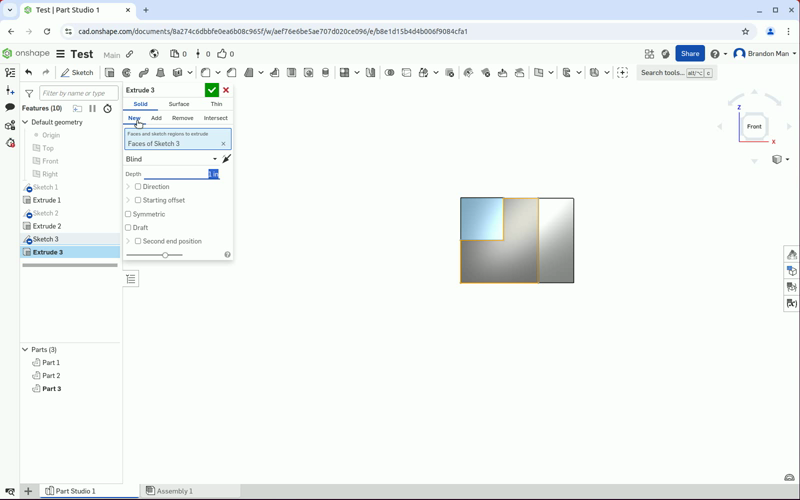
text(-8.666)
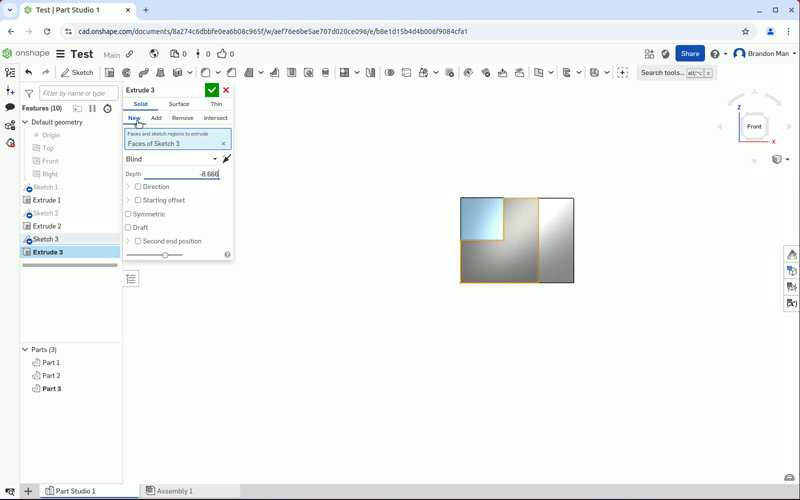
key(enter)
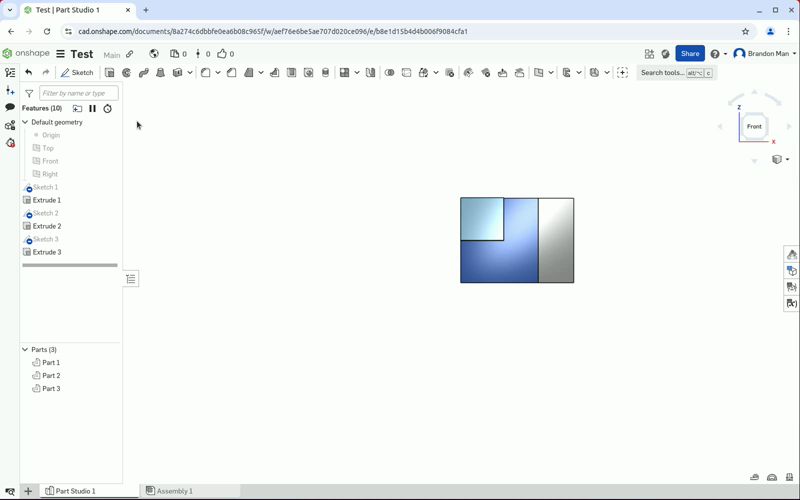
key(shift+h)
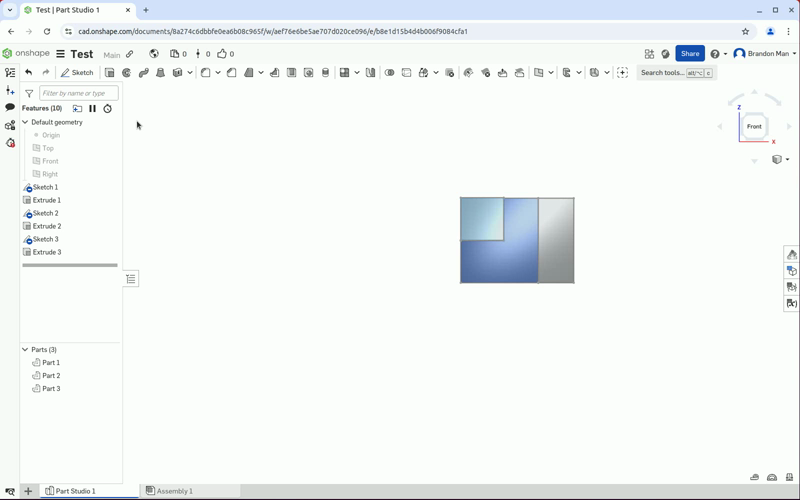
key(shift+h)
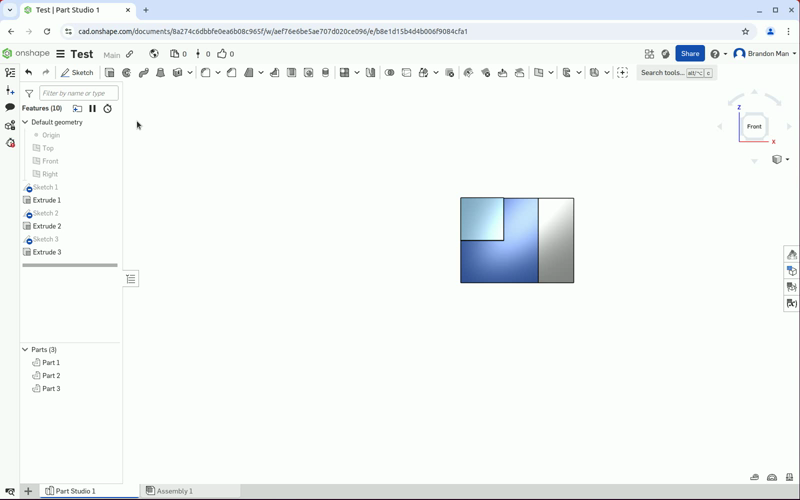
mouse_move(73, 189)
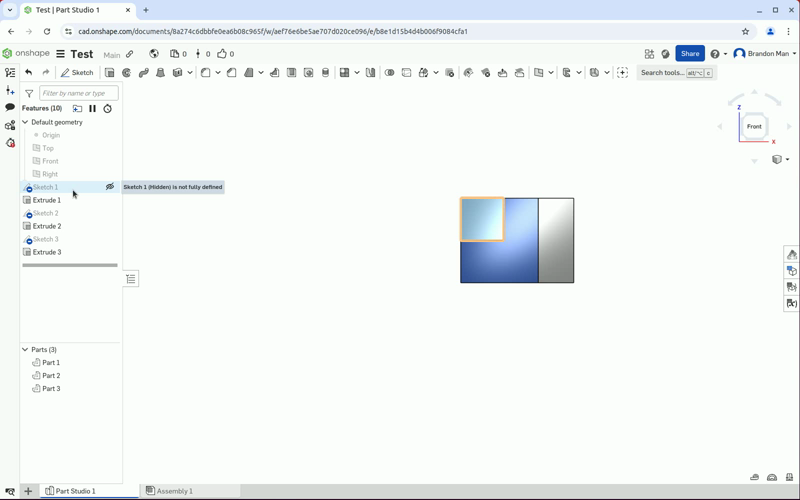
click(73, 189)
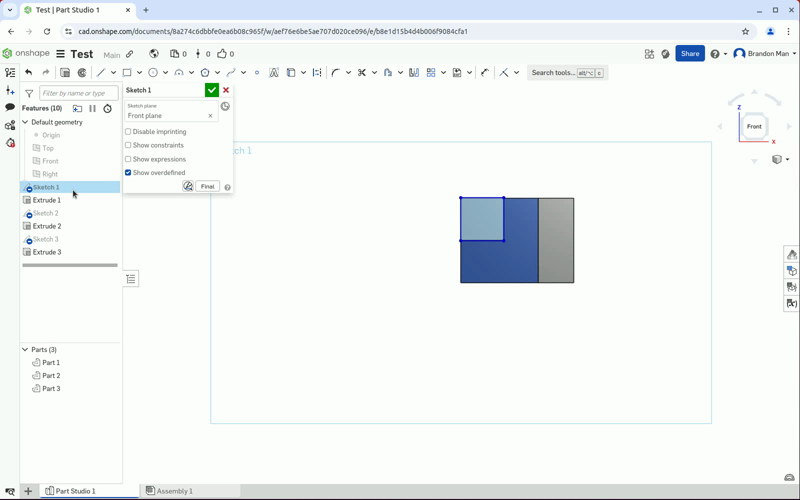
mouse_move(229, 92)
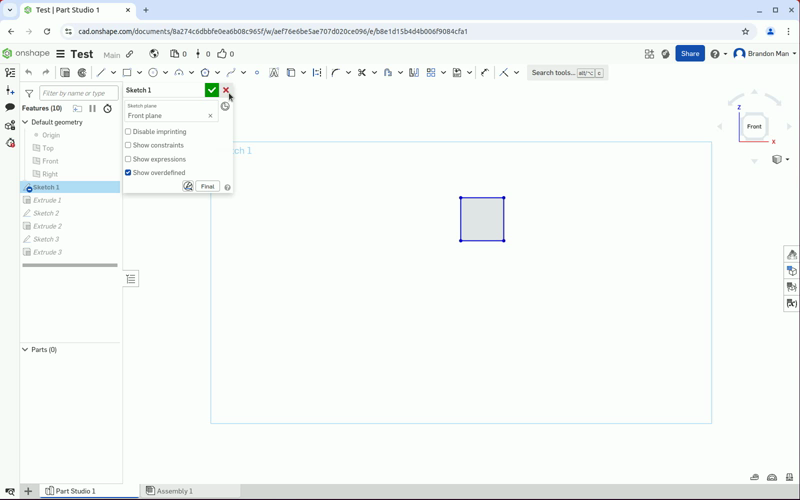
click(229, 92)
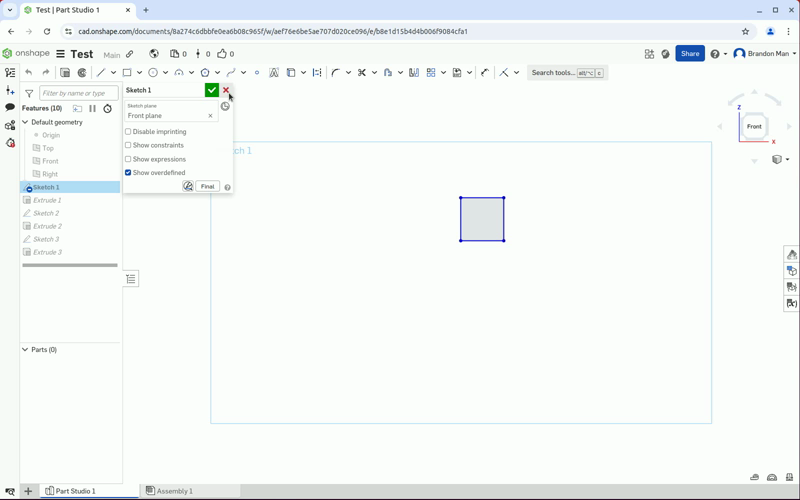
key(shift+s)
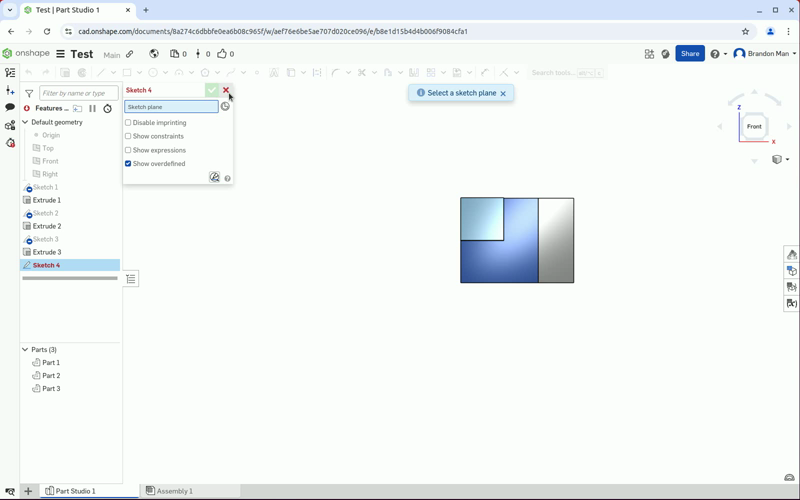
mouse_move(73, 163)
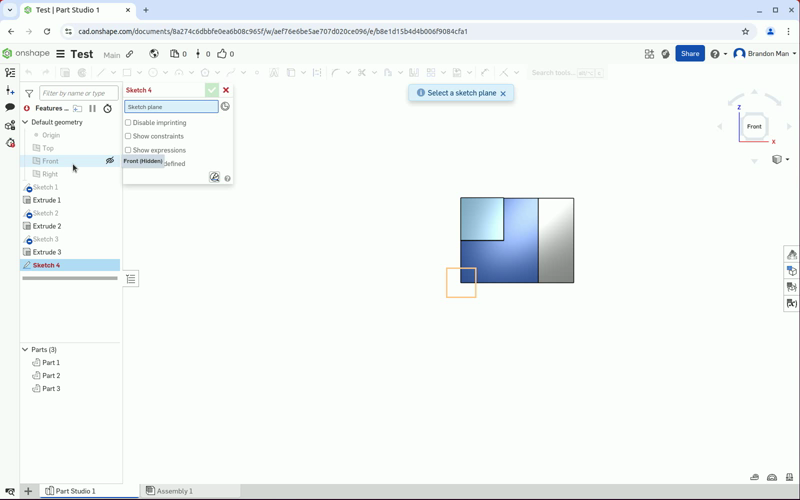
click(73, 163)
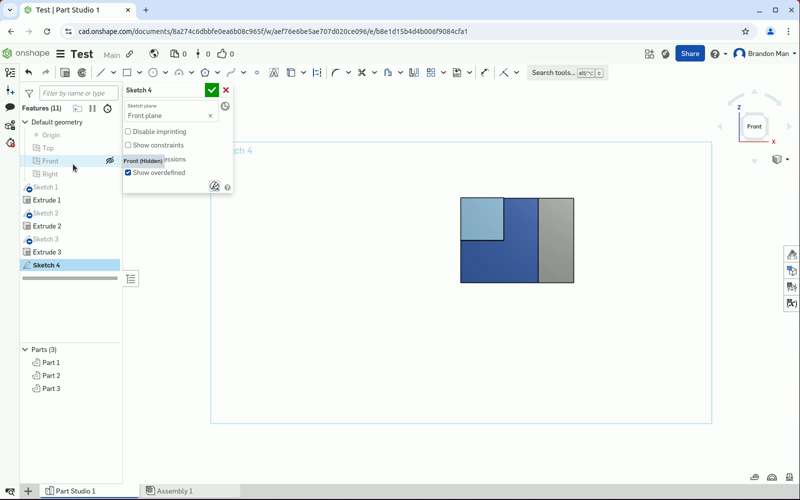
mouse_move(73, 352)
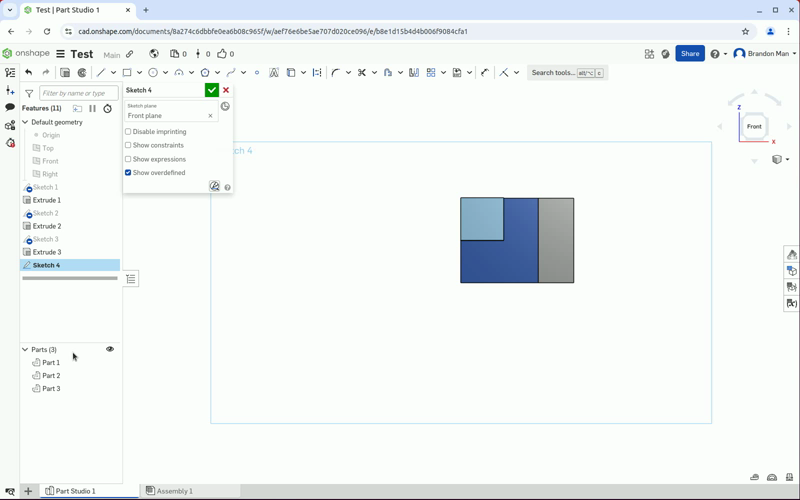
key(y)
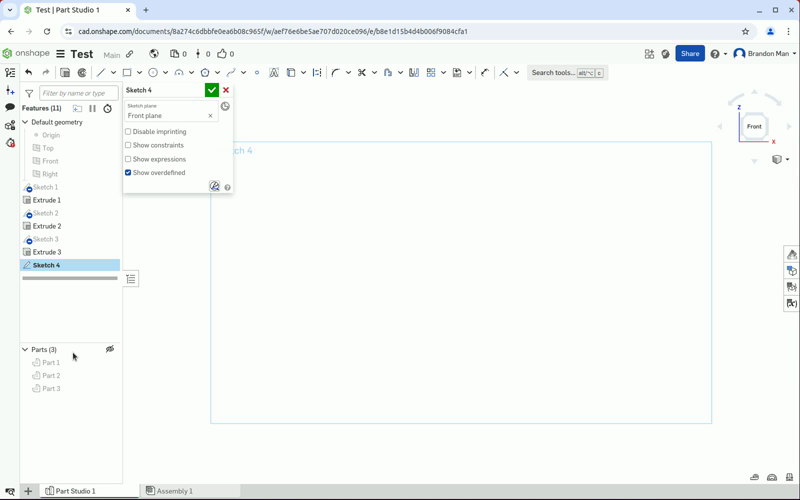
key(l)
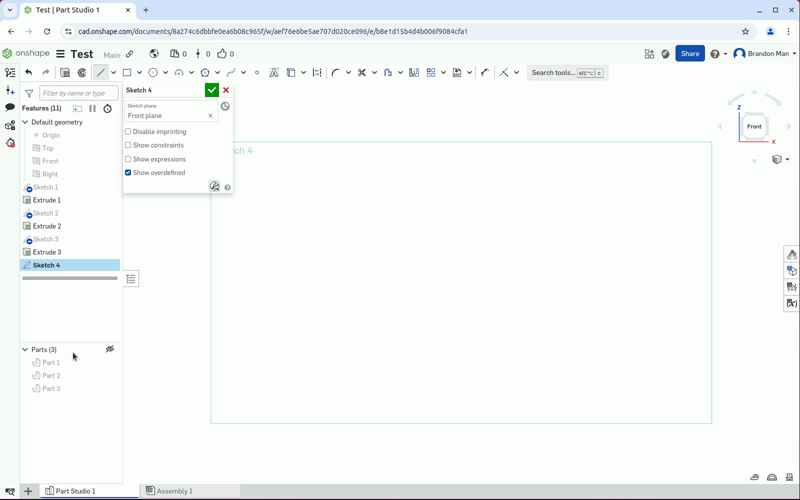
key_down(shift)
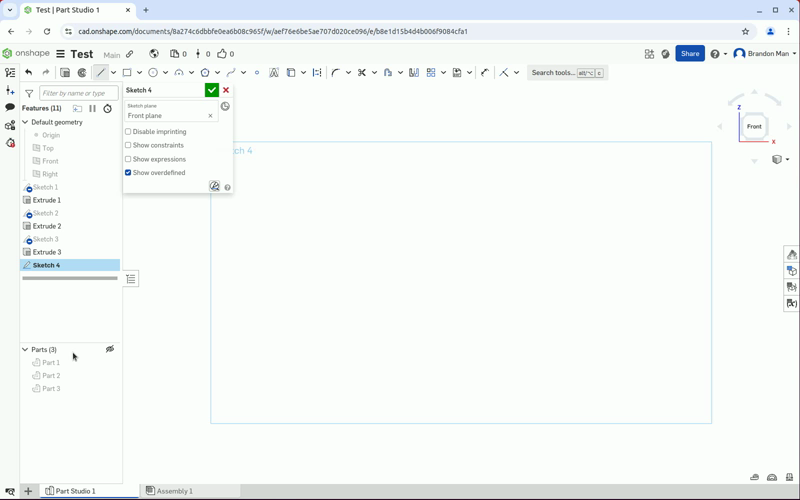
mouse_move(460, 240)
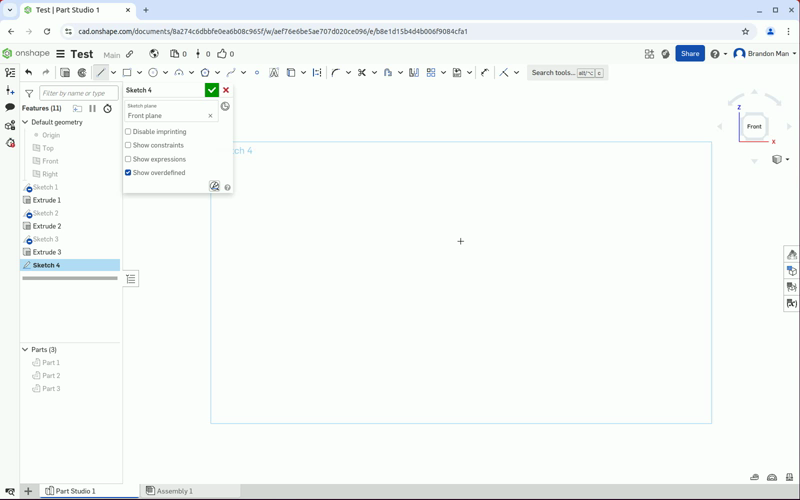
click(460, 240)
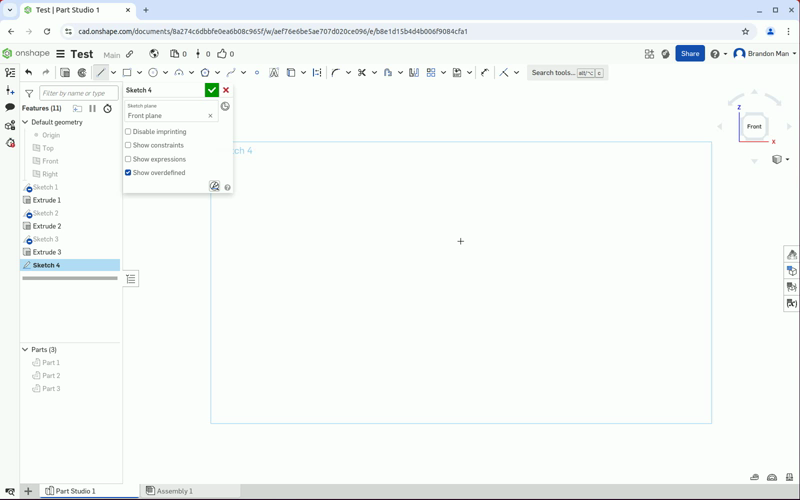
key_up(shift)
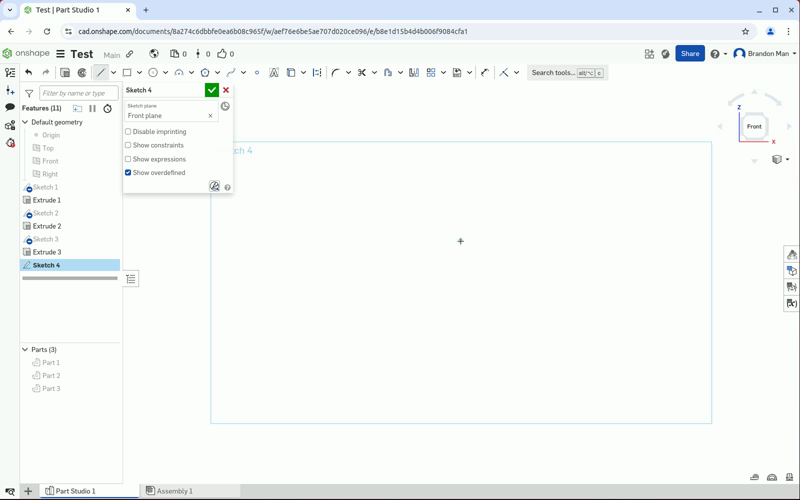
key_down(shift)
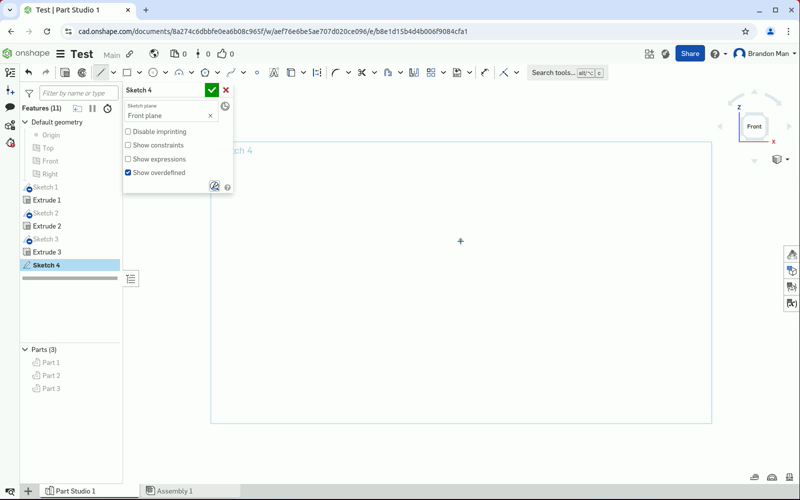
mouse_move(490, 240)
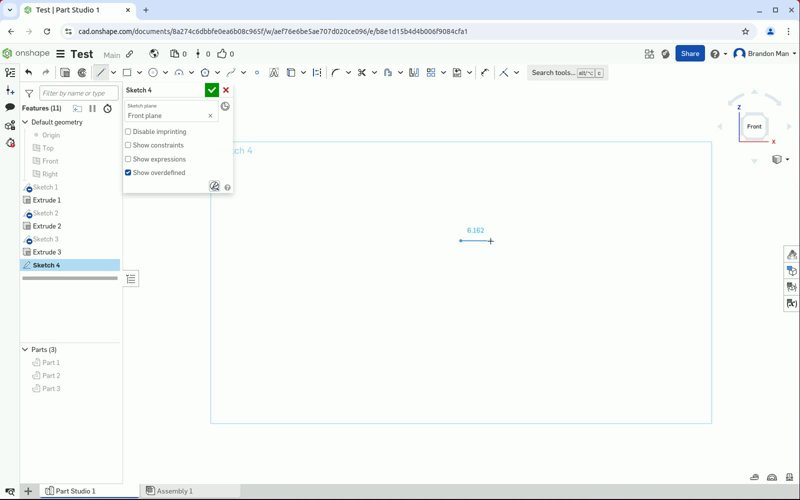
mouse_move(503, 240)
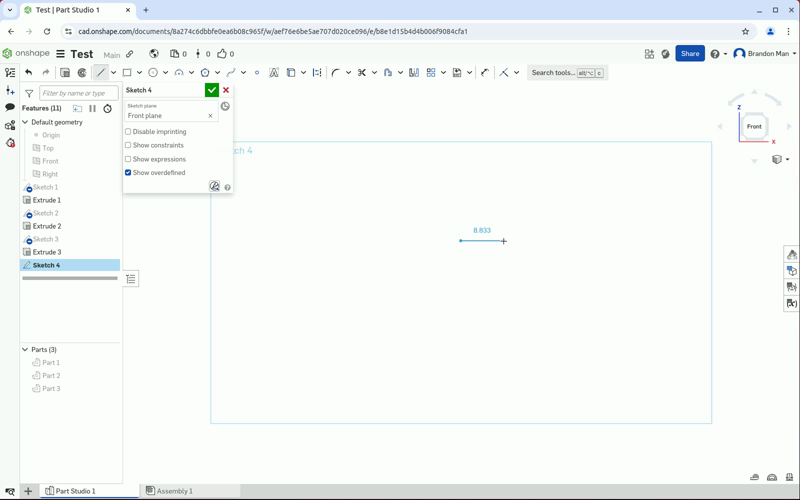
click(503, 240)
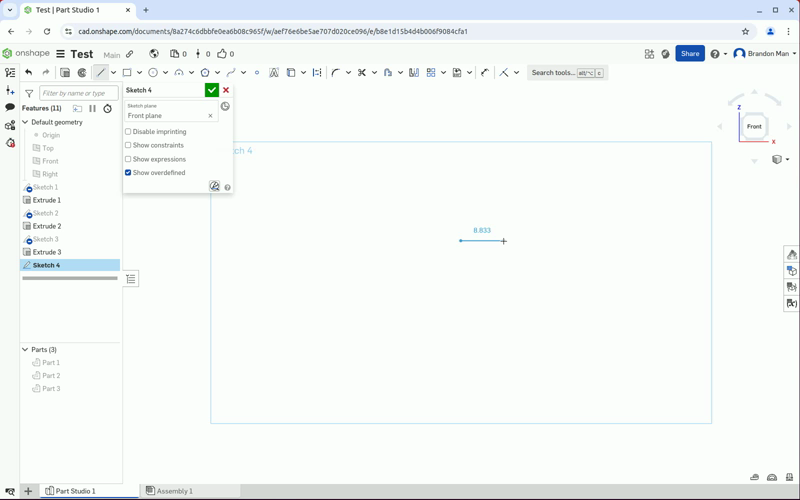
key_up(shift)
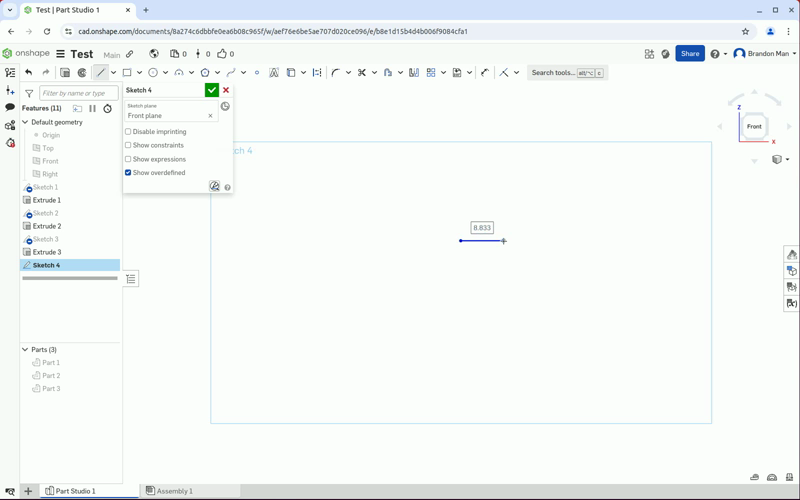
key_down(shift)
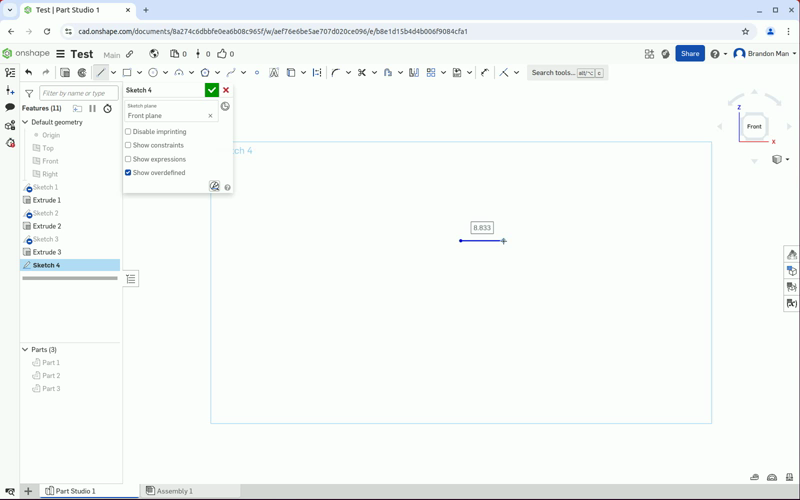
mouse_move(533, 240)
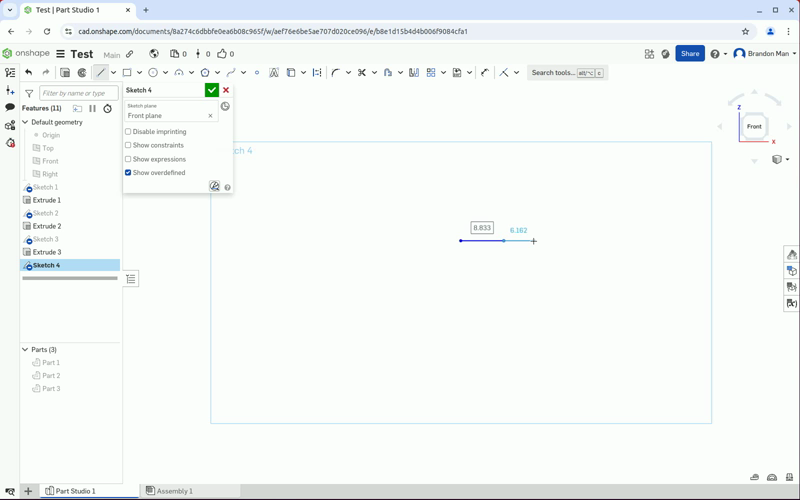
mouse_move(503, 197)
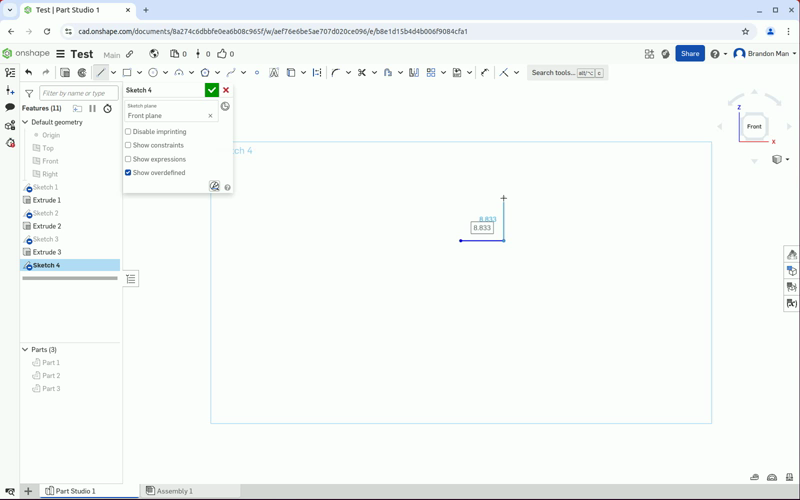
click(503, 197)
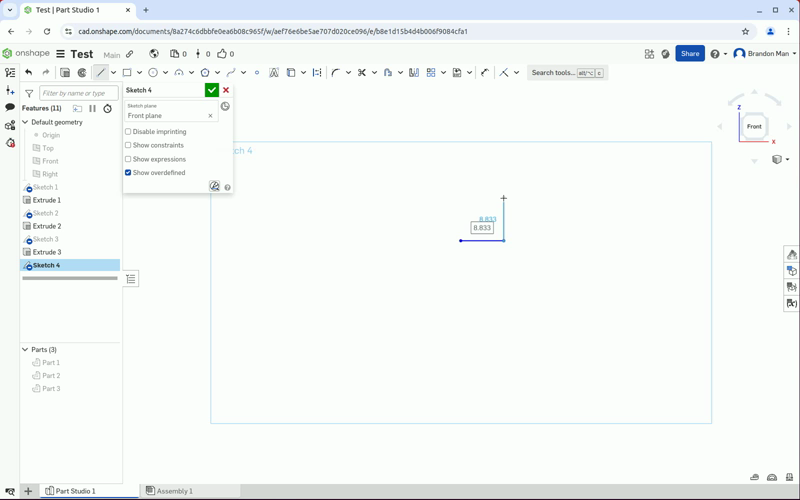
key_up(shift)
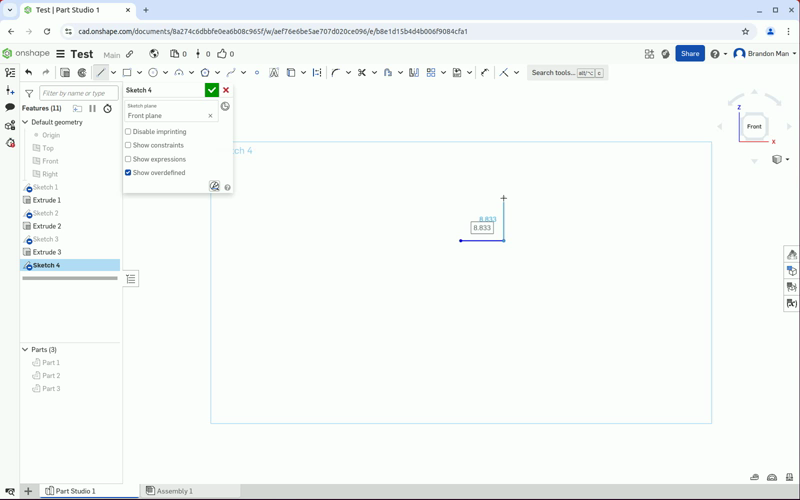
key_down(shift)
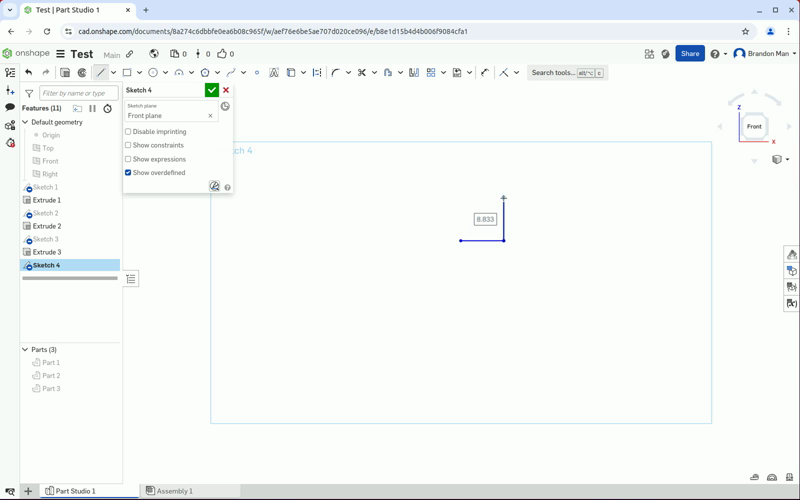
mouse_move(533, 197)
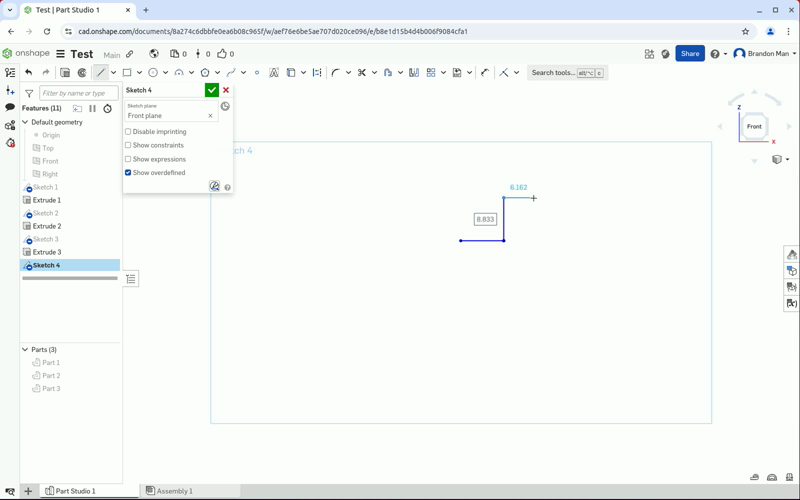
mouse_move(460, 197)
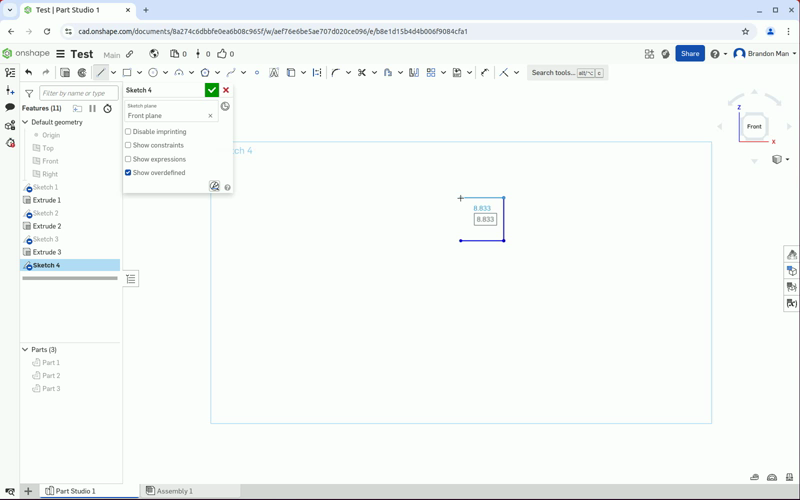
click(460, 197)
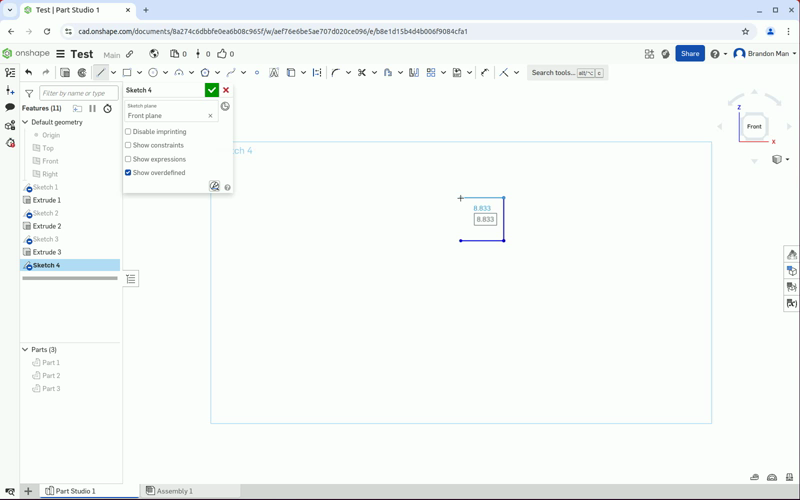
key_up(shift)
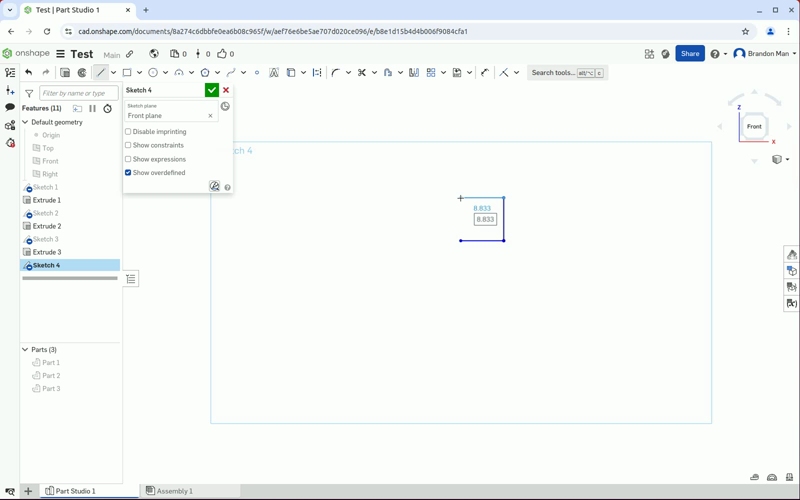
mouse_move(490, 197)
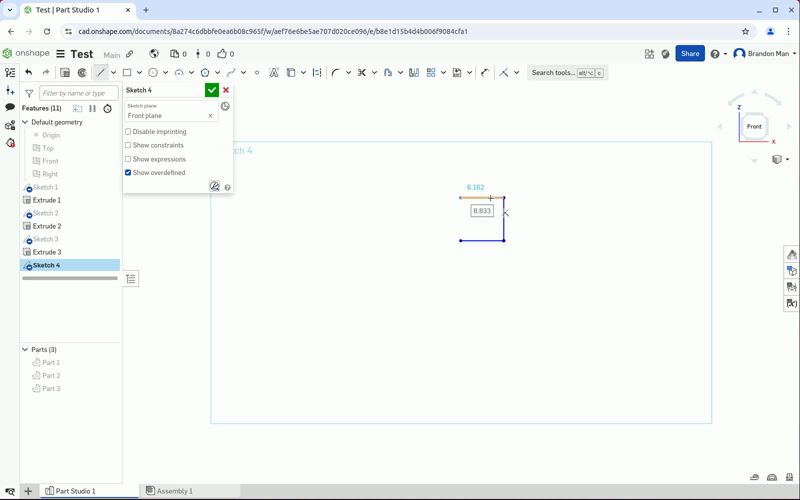
key_down(shift)
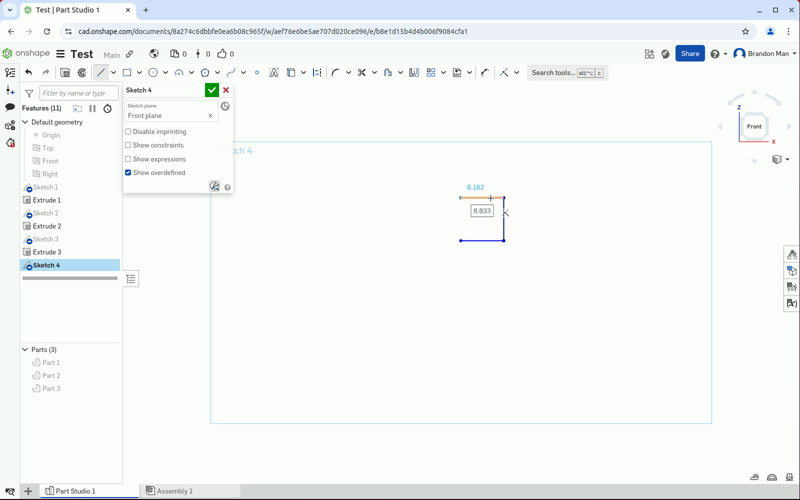
mouse_move(460, 240)
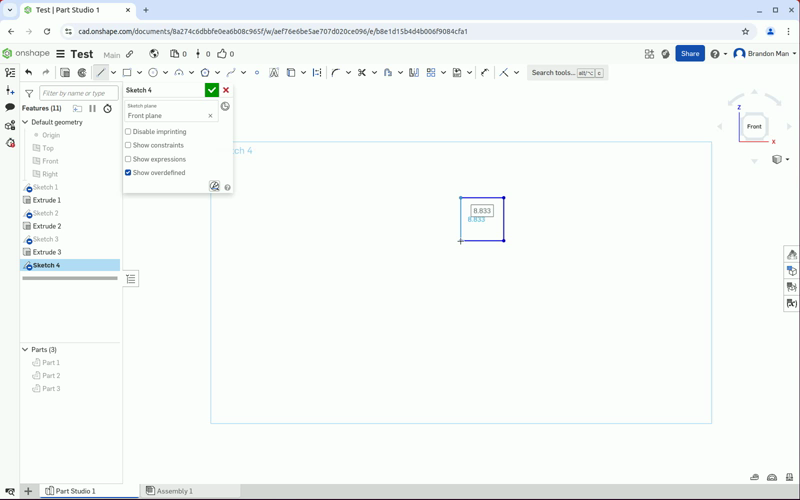
key_up(shift)
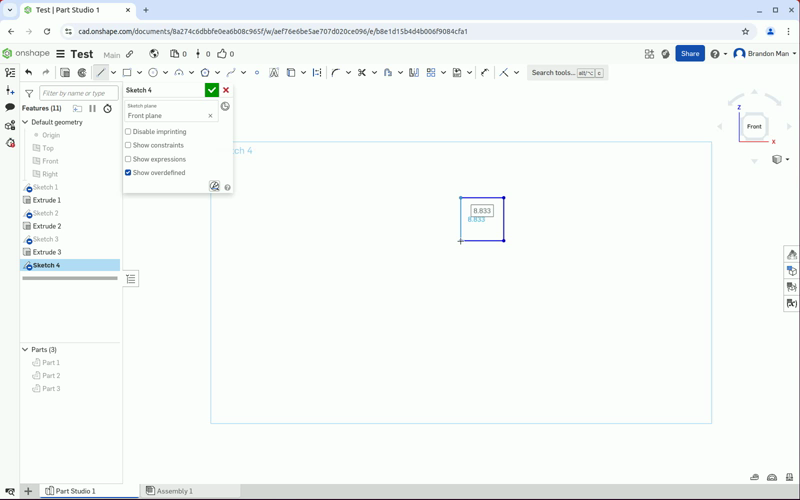
click(460, 240)
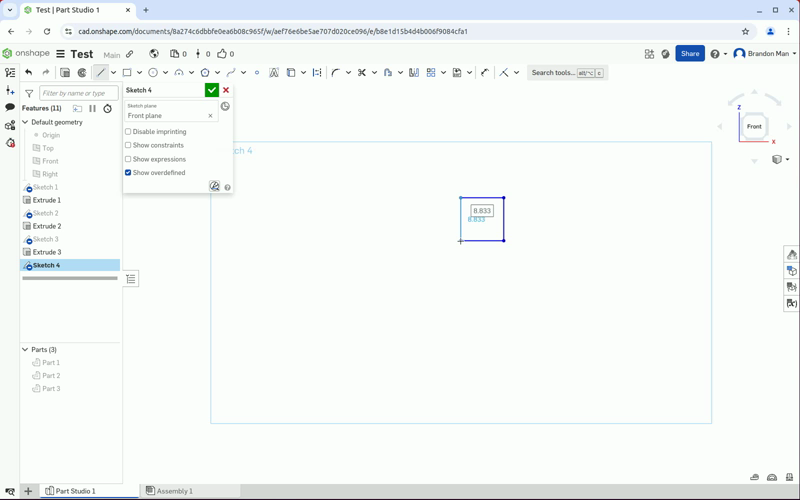
key(esc)
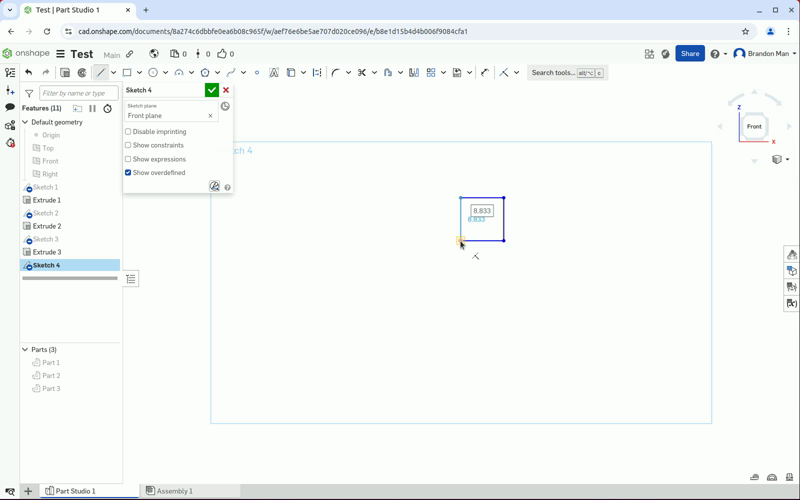
mouse_move(476, 230)
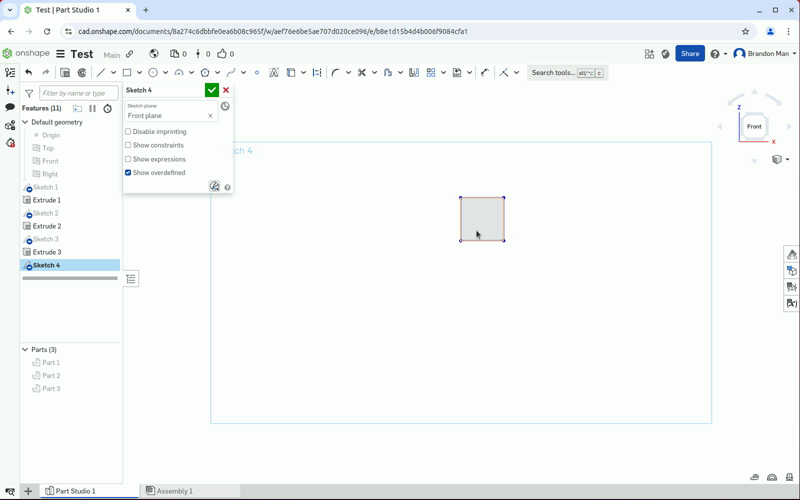
click(476, 230)
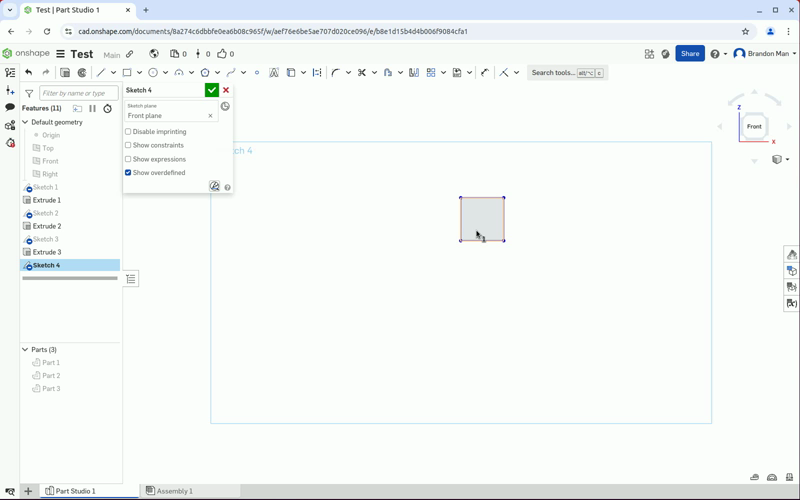
mouse_move(73, 352)
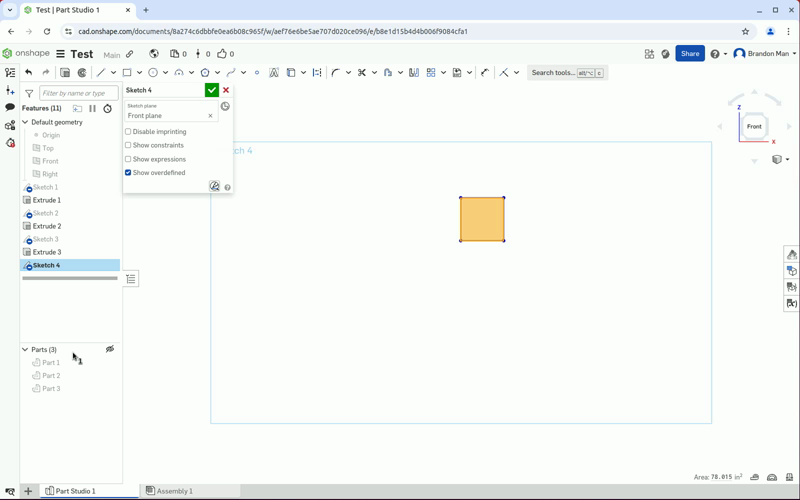
key(shift+y)
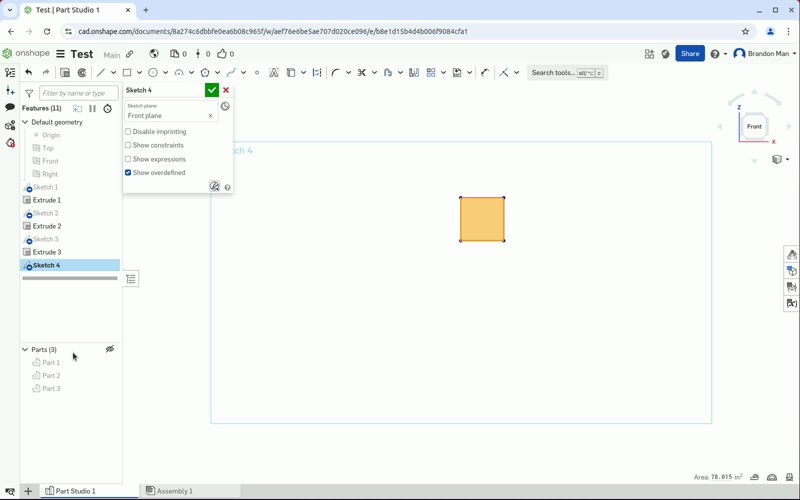
key(shift+e)
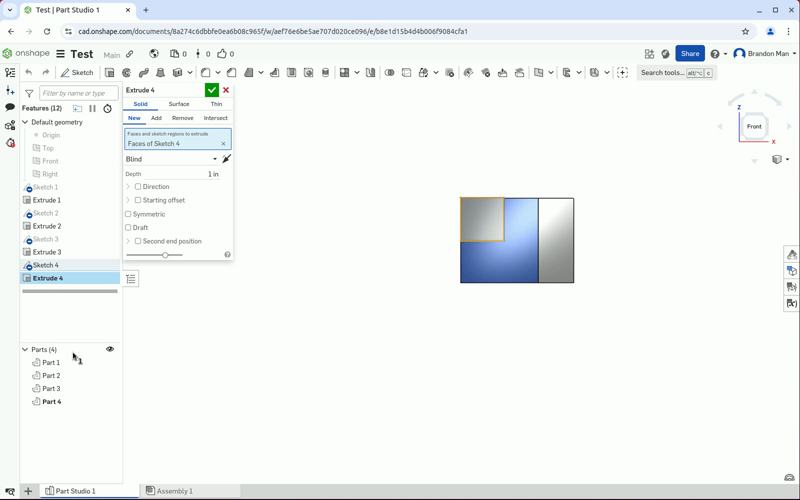
mouse_move(143, 106)
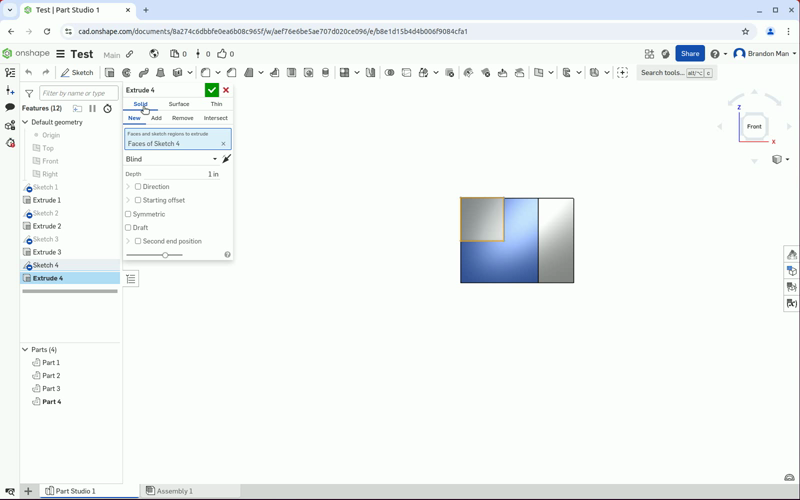
click(143, 106)
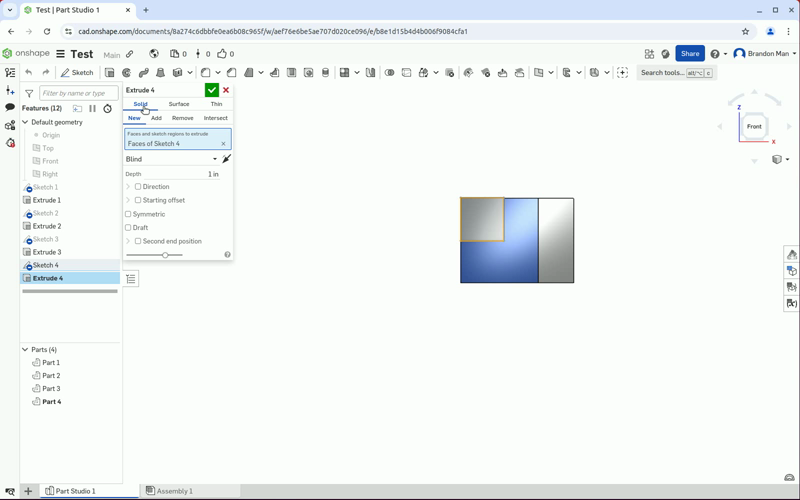
mouse_move(186, 120)
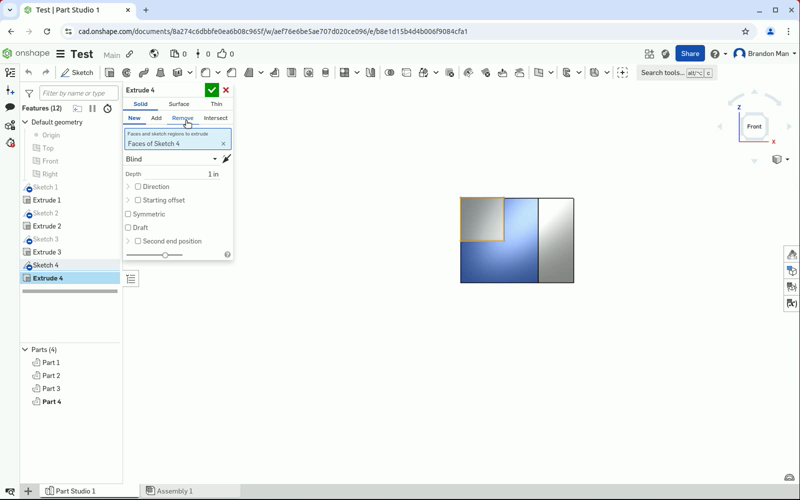
click(186, 120)
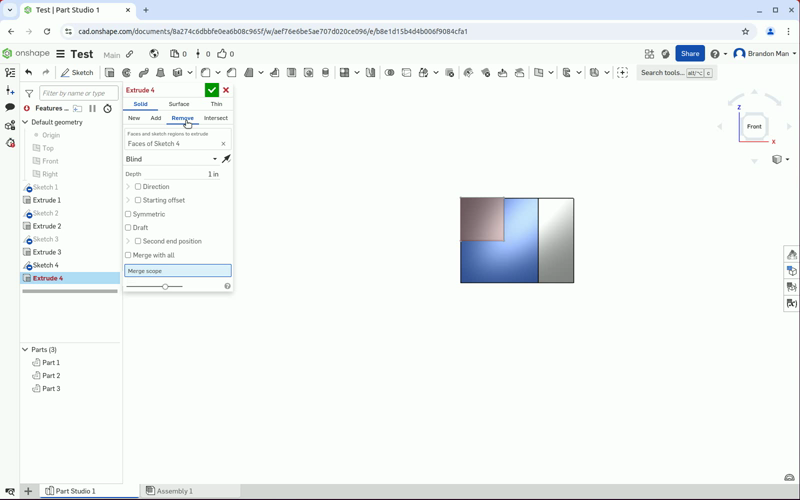
key(tab, 4)
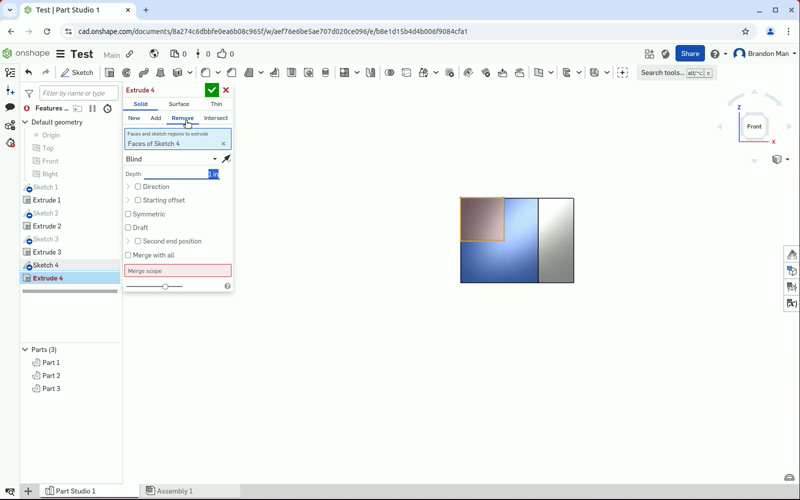
text(4.333)
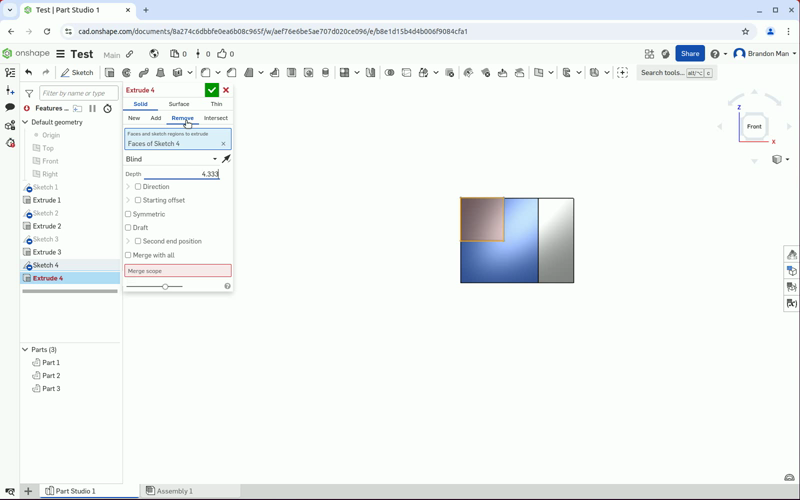
key(tab, 6)
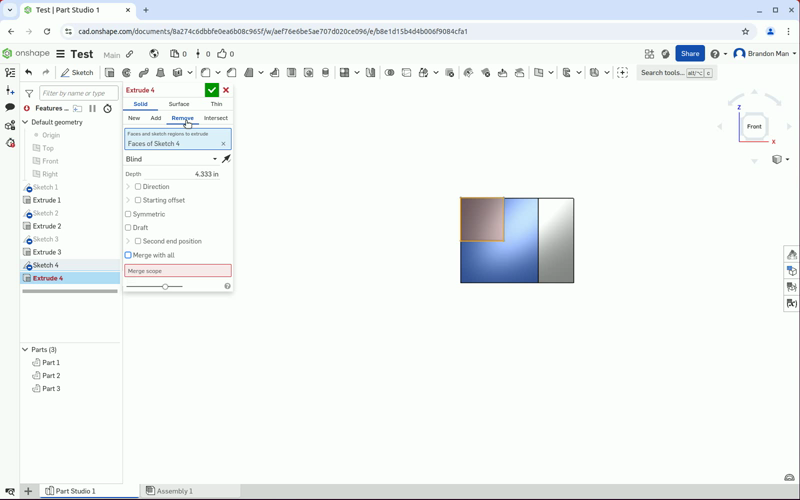
key(space)
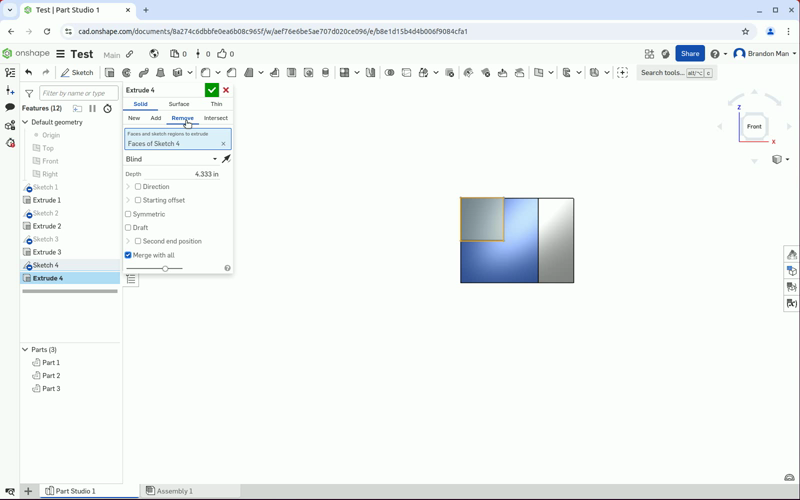
key(enter)
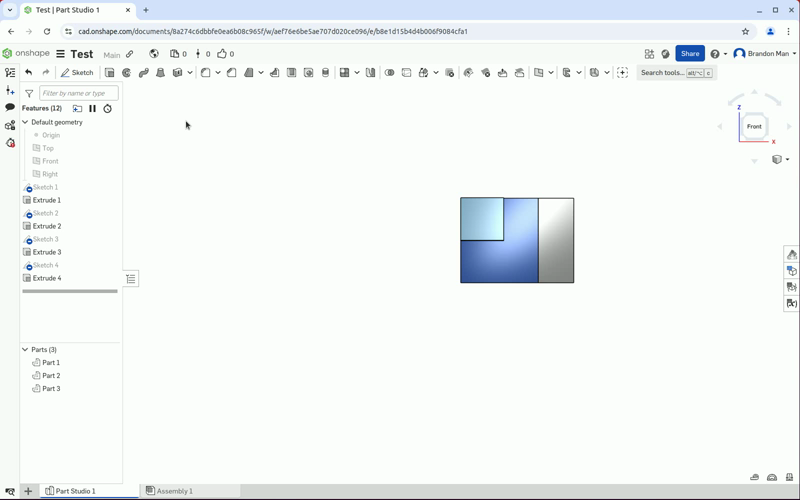
key(shift+h)
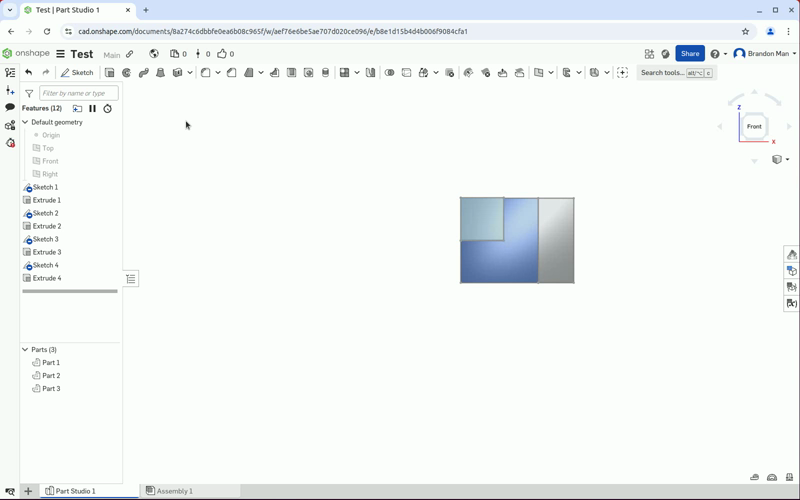
key(shift+h)
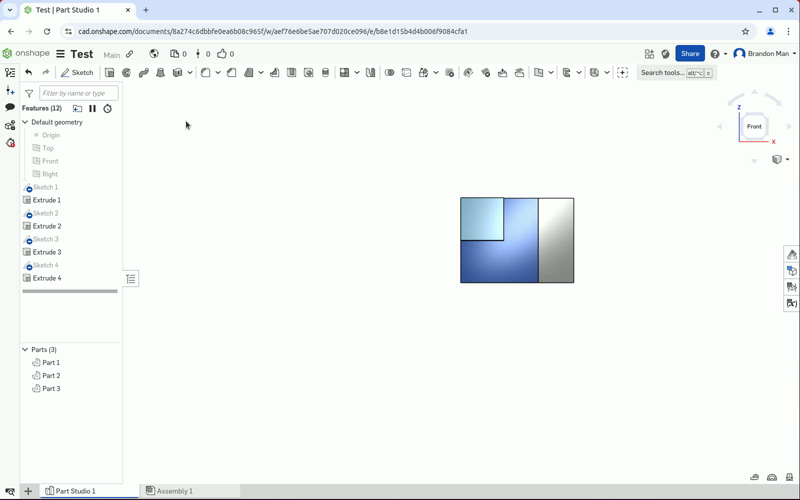
mouse_move(73, 189)
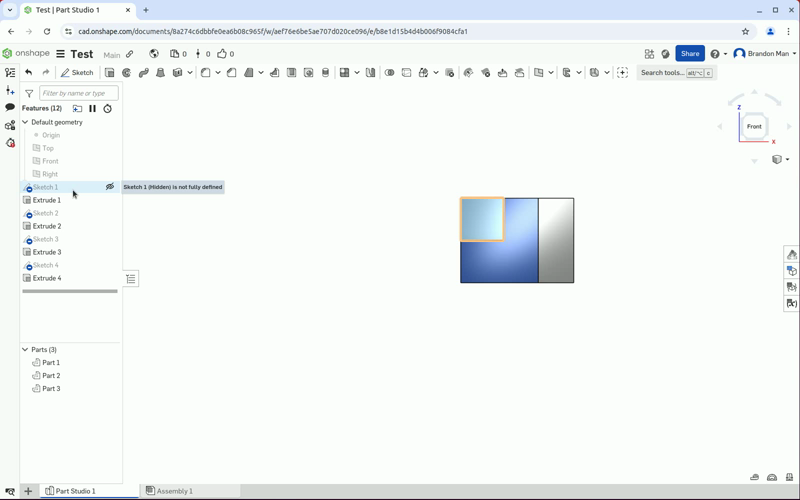
click(73, 189)
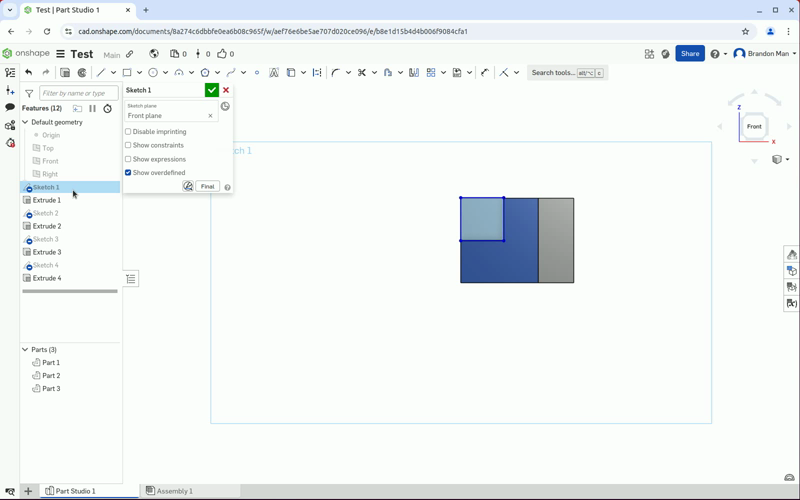
mouse_move(229, 92)
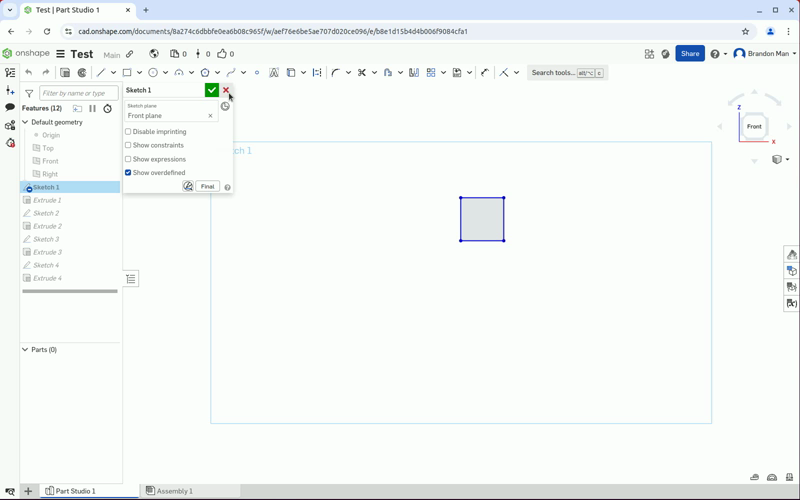
click(229, 92)
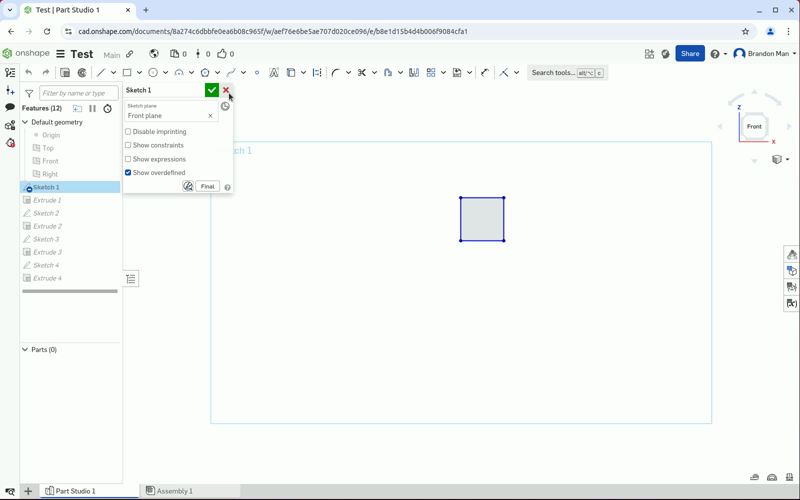
key(shift+s)
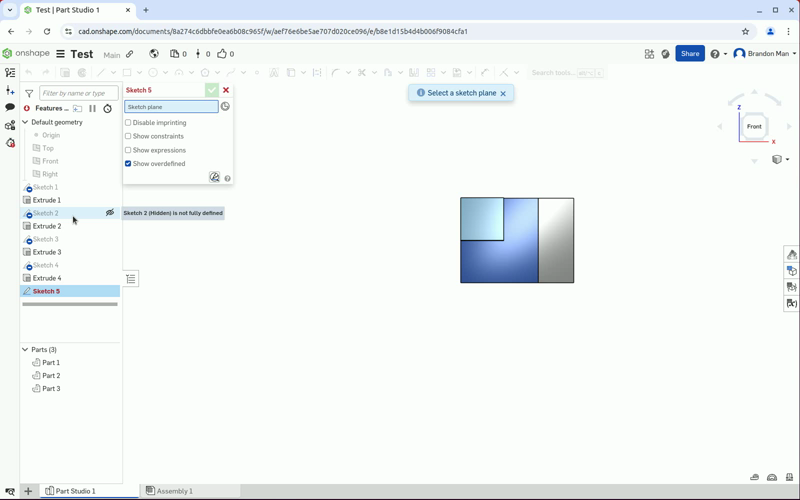
scroll(3)
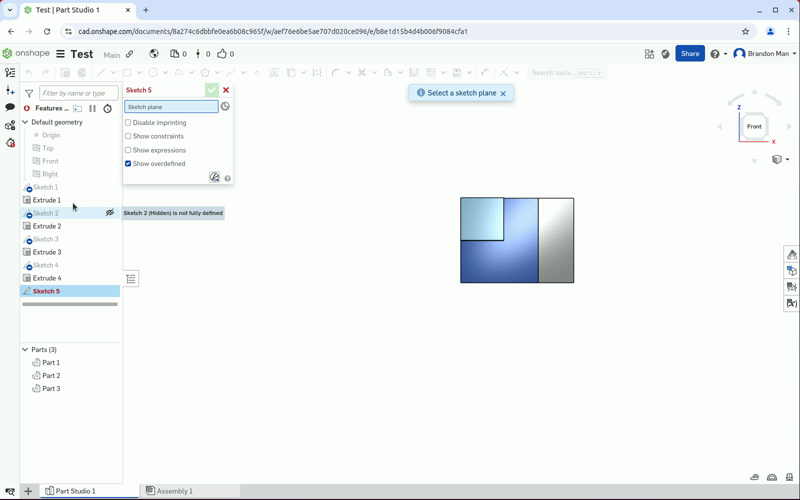
mouse_move(73, 163)
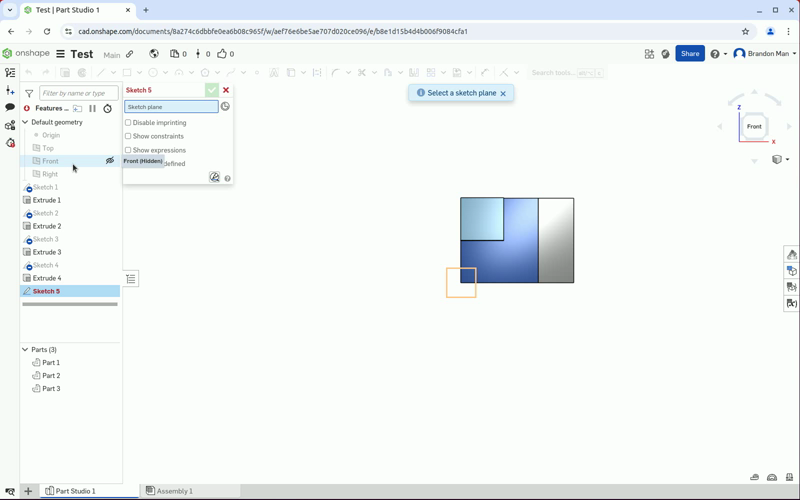
click(73, 163)
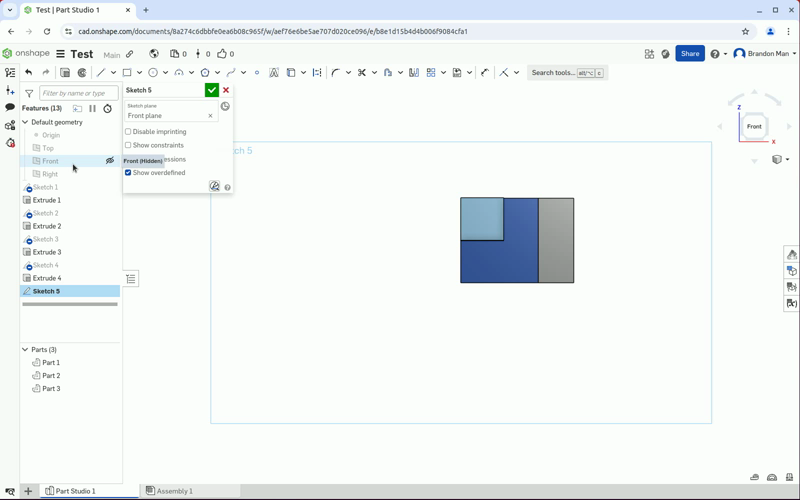
mouse_move(73, 352)
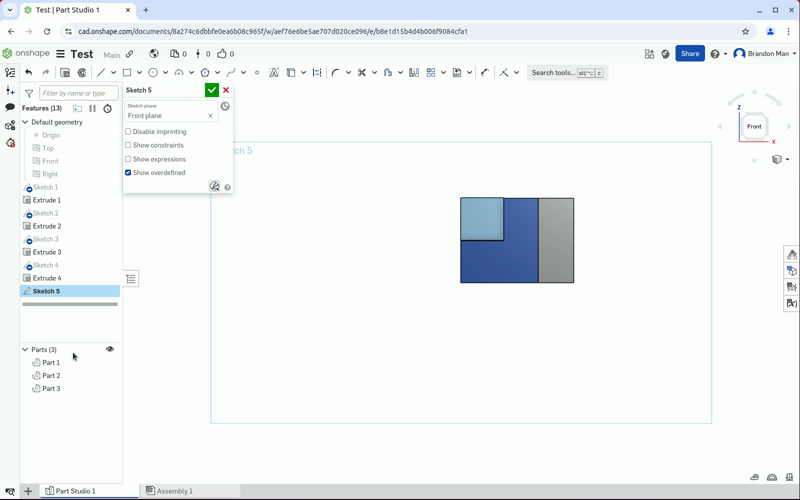
key(y)
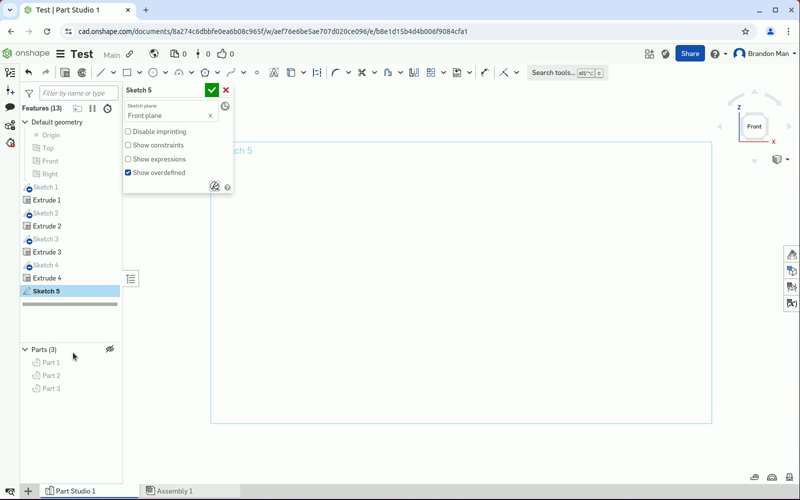
key(l)
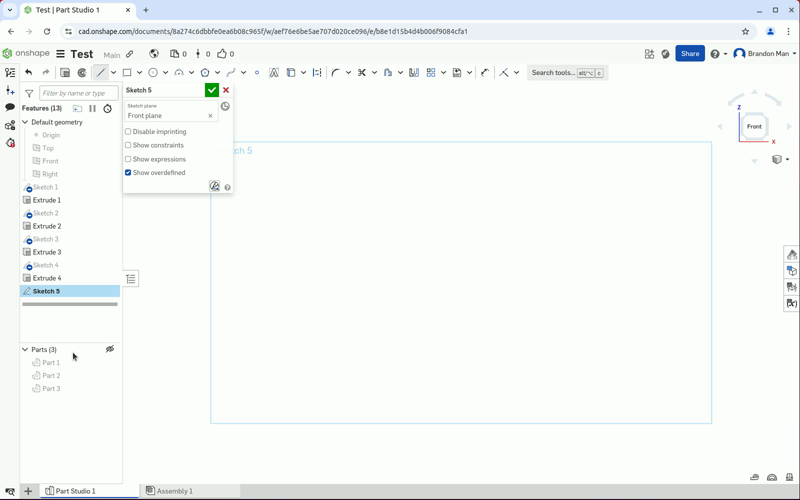
key_down(shift)
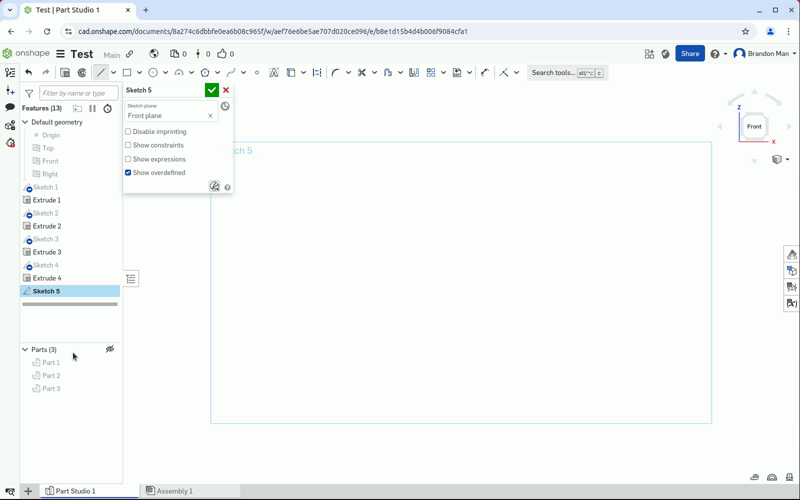
mouse_move(538, 282)
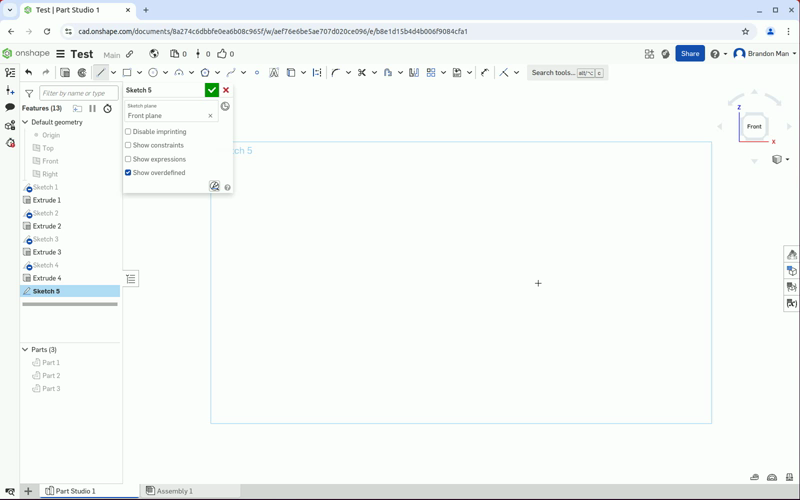
click(538, 282)
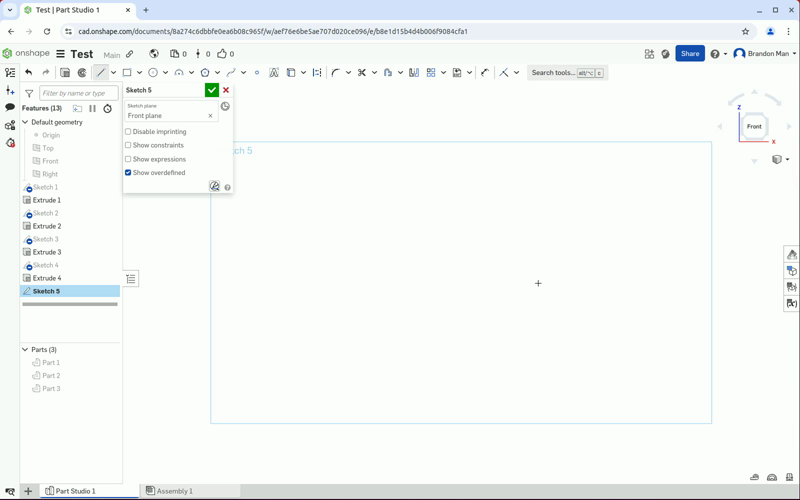
key_up(shift)
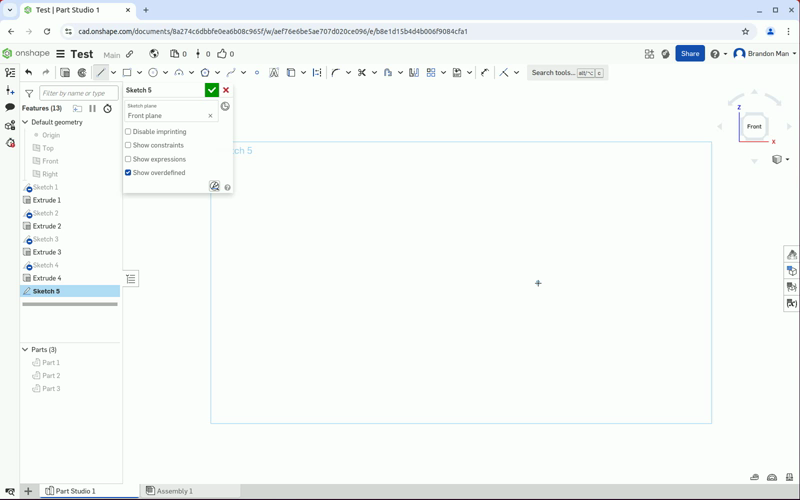
key_down(shift)
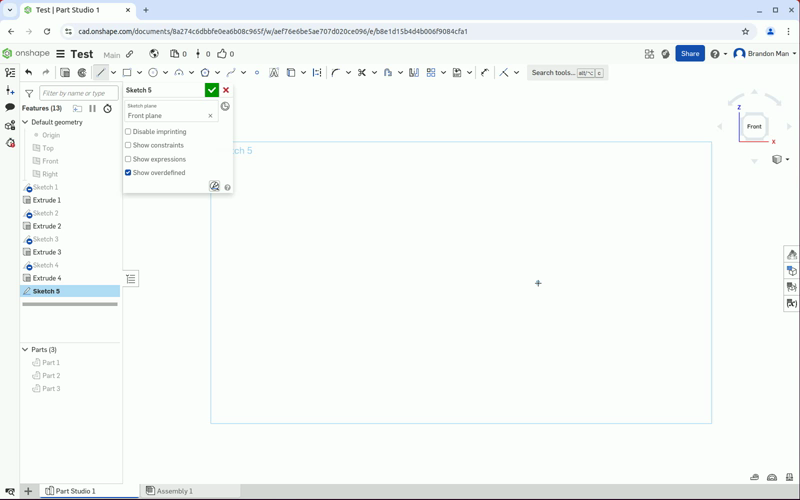
mouse_move(568, 282)
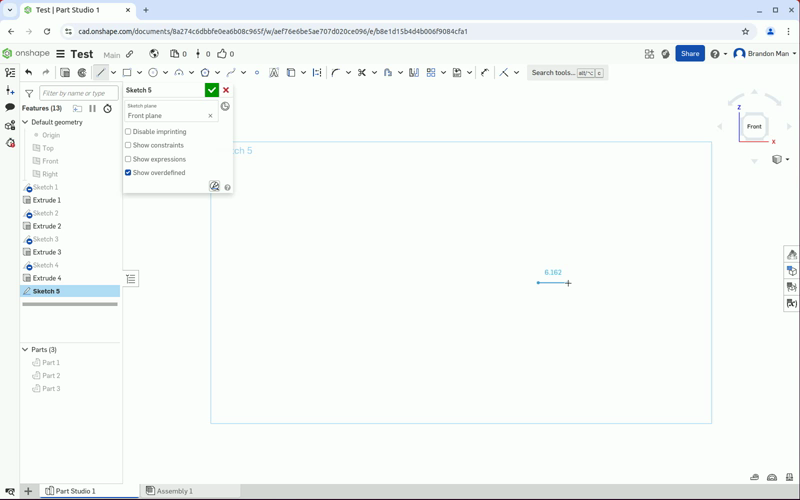
mouse_move(573, 282)
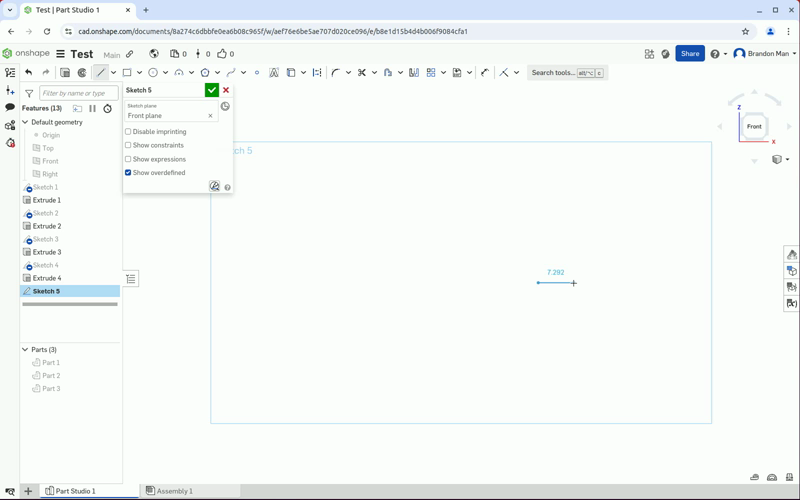
click(573, 282)
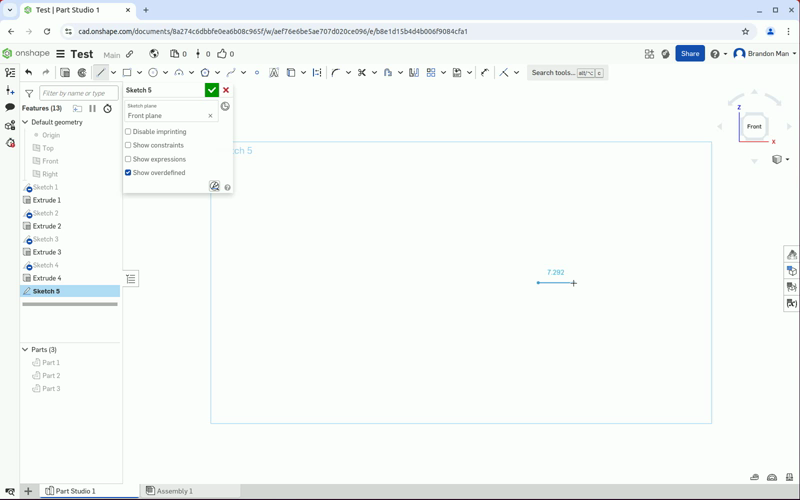
key_up(shift)
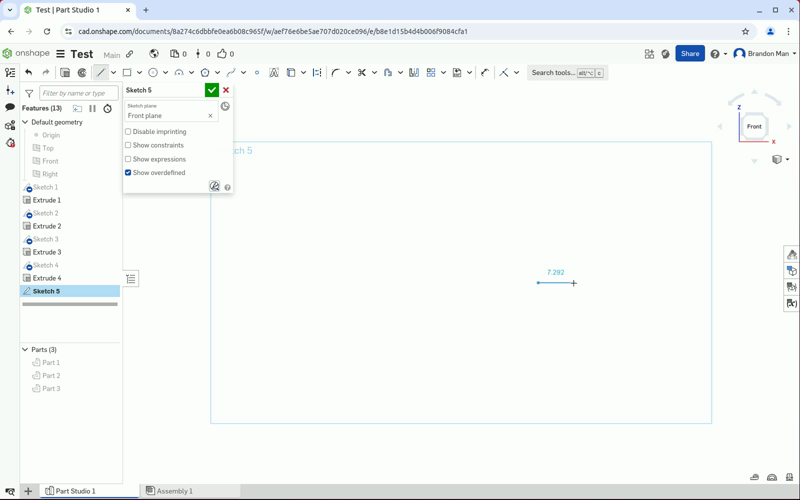
key_down(shift)
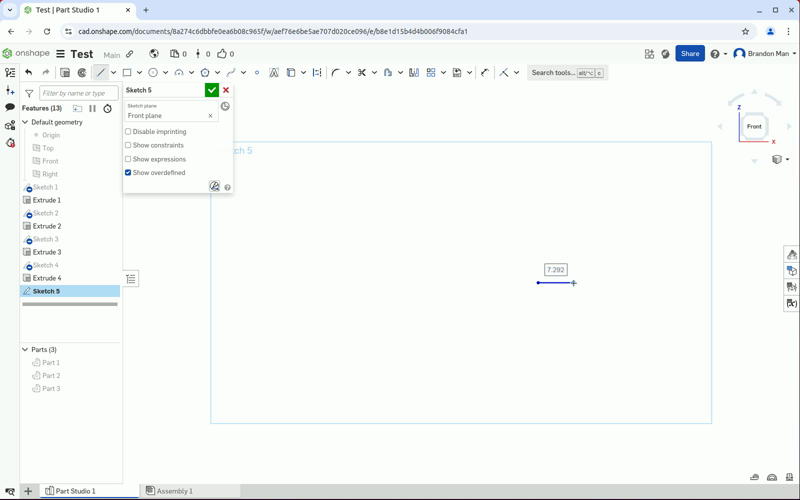
mouse_move(573, 198)
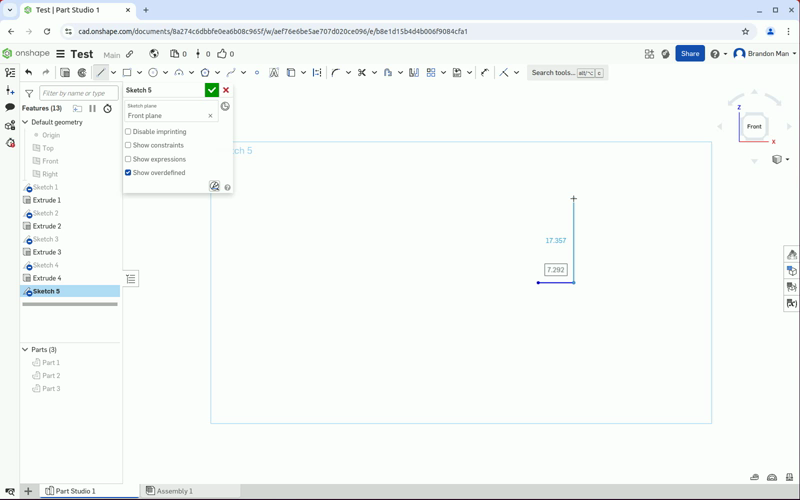
click(573, 198)
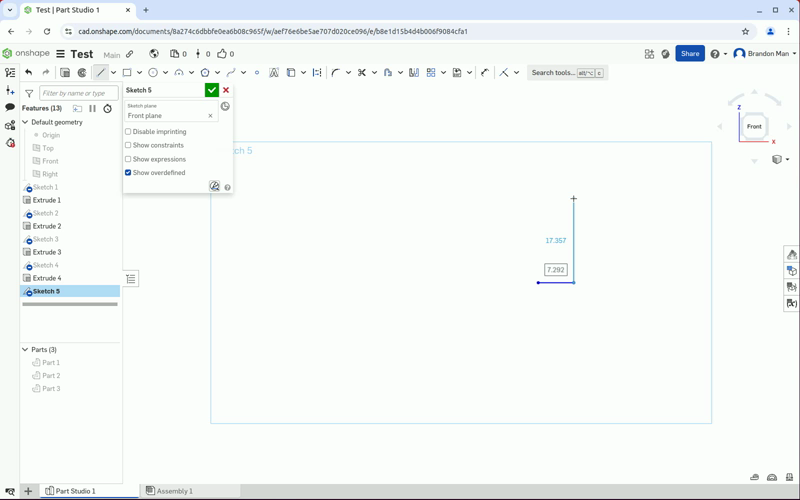
key_up(shift)
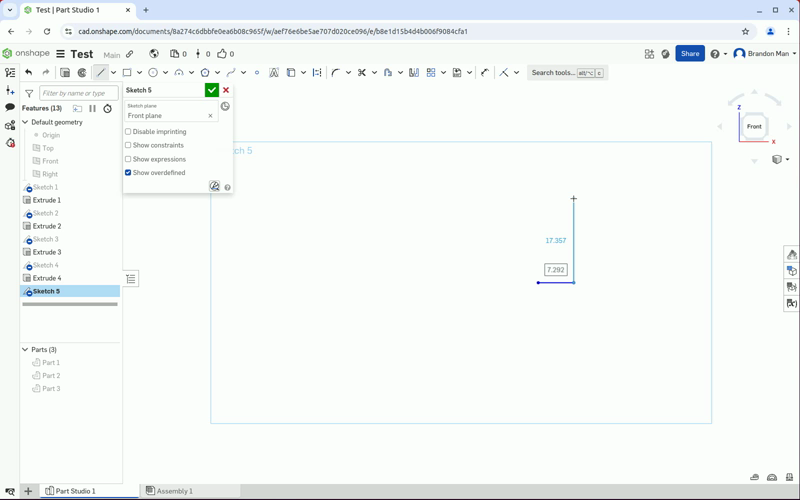
key_down(shift)
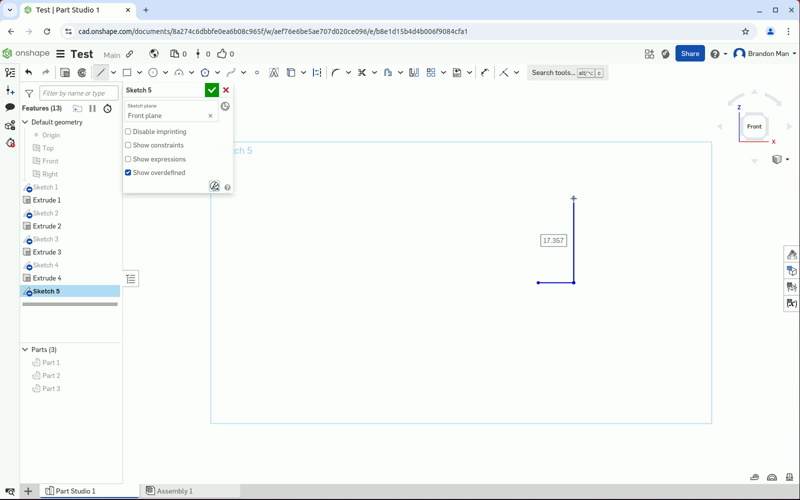
mouse_move(589, 198)
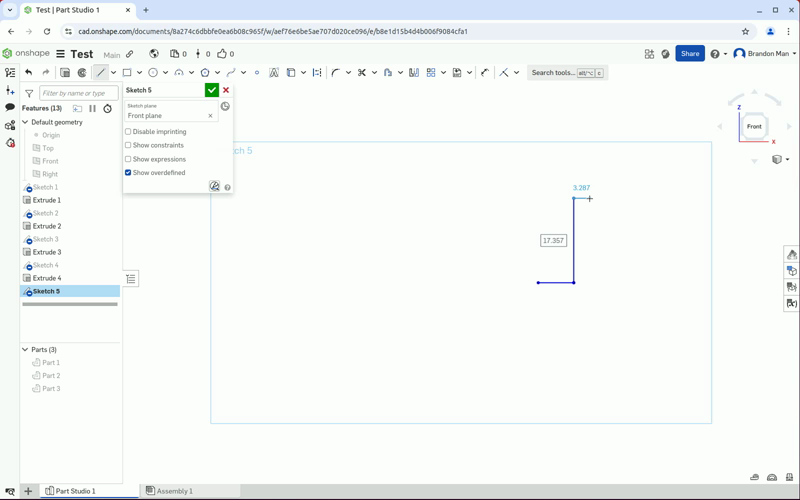
mouse_move(538, 198)
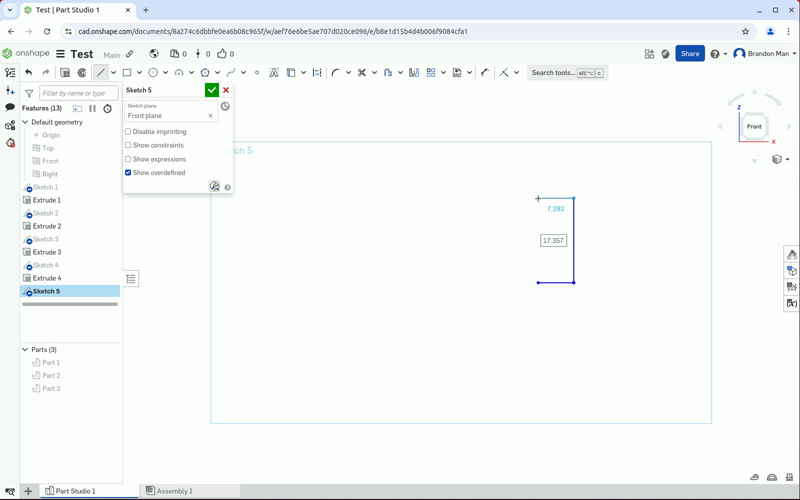
click(538, 198)
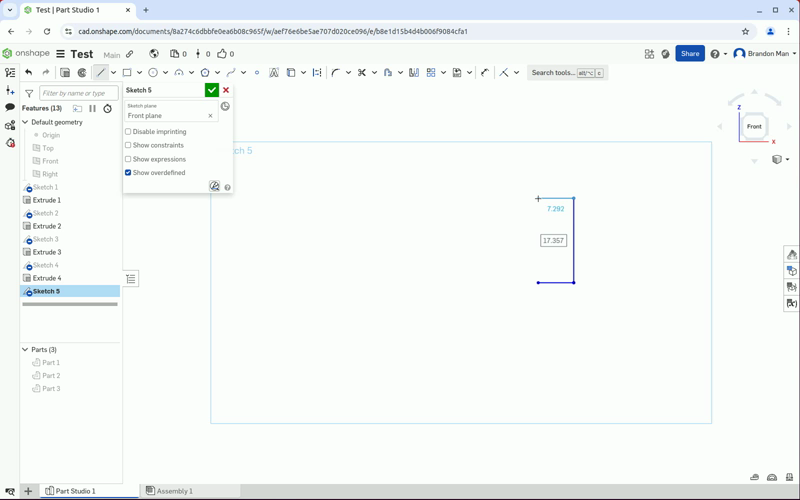
key_up(shift)
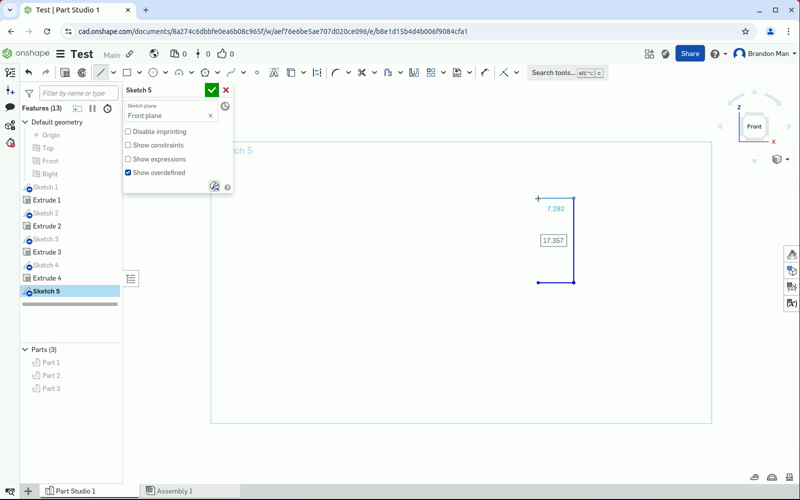
key_down(shift)
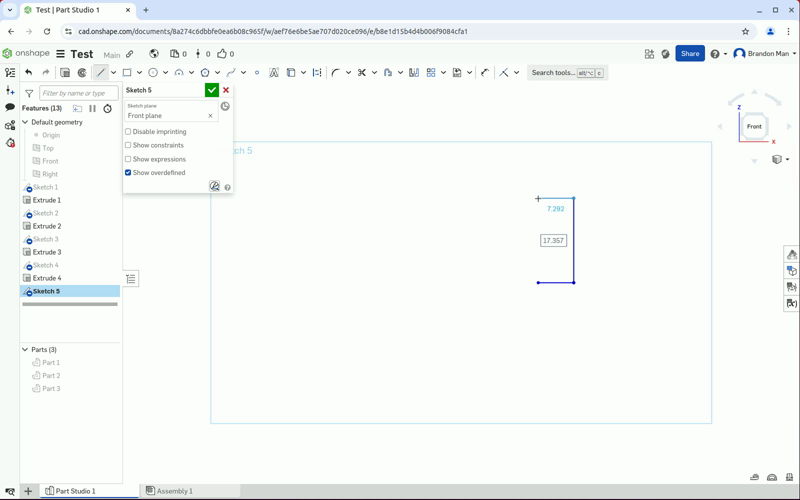
mouse_move(538, 282)
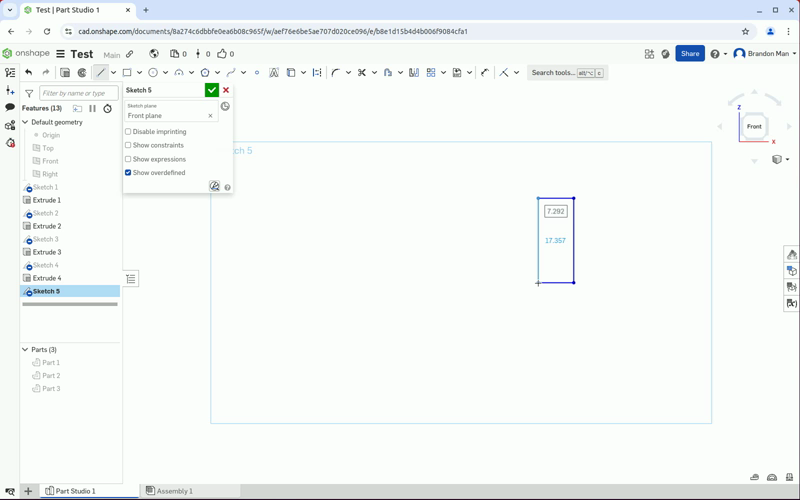
key_up(shift)
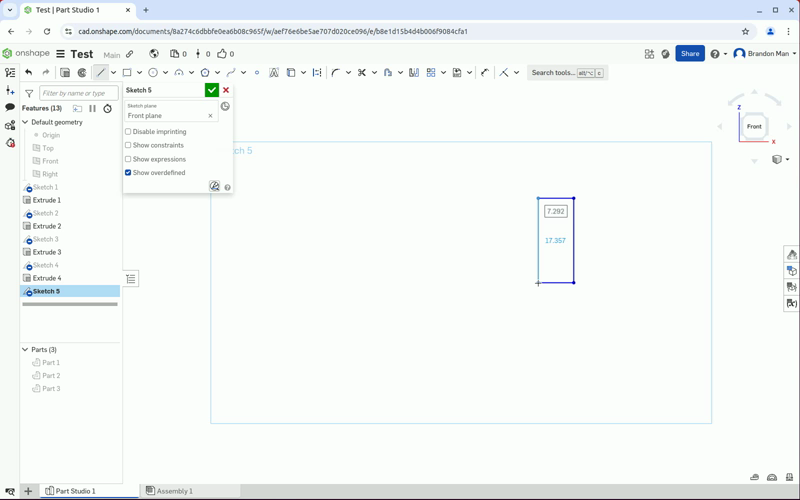
click(538, 282)
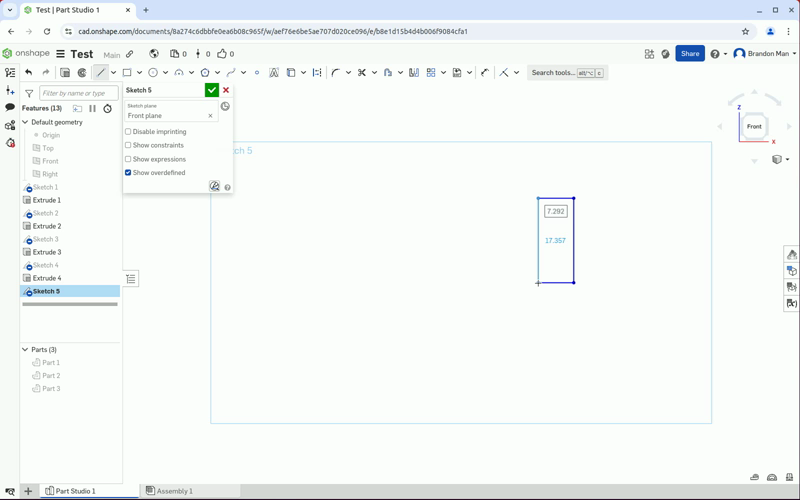
key(esc)
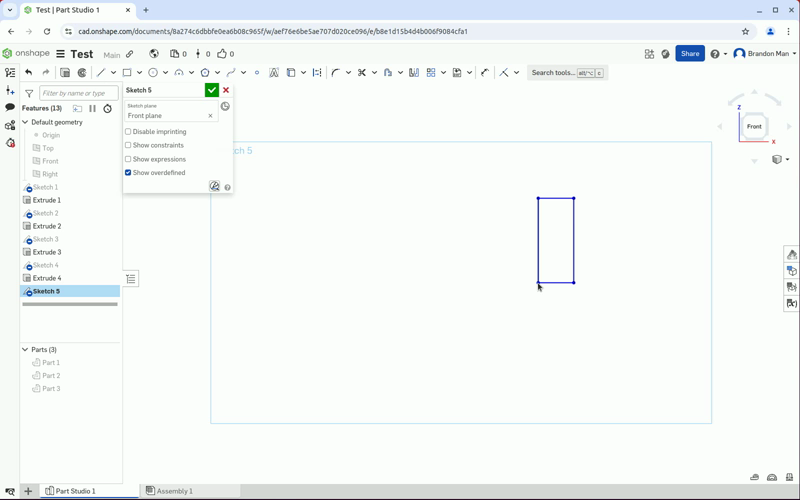
mouse_move(548, 259)
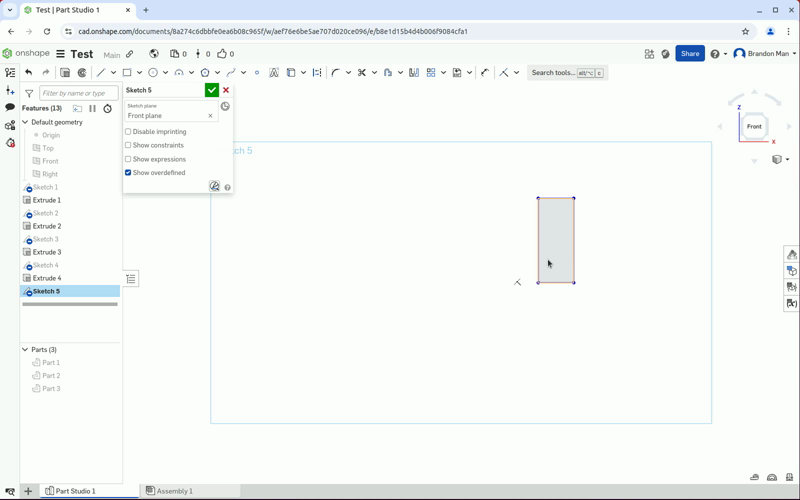
click(548, 259)
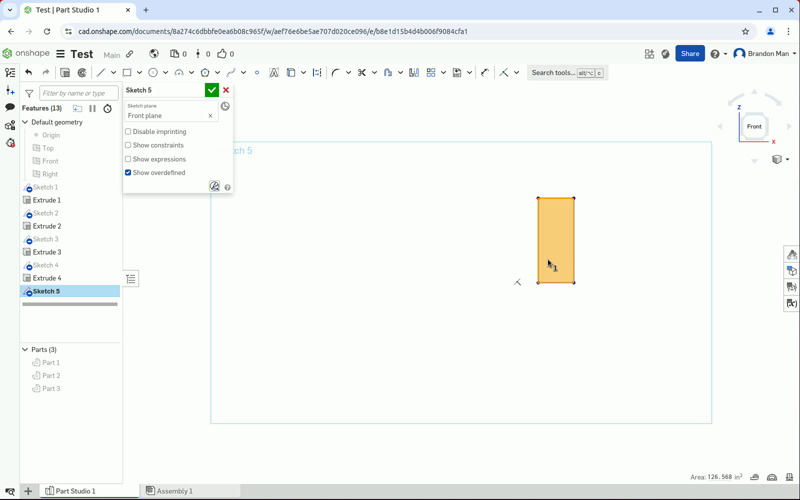
mouse_move(73, 352)
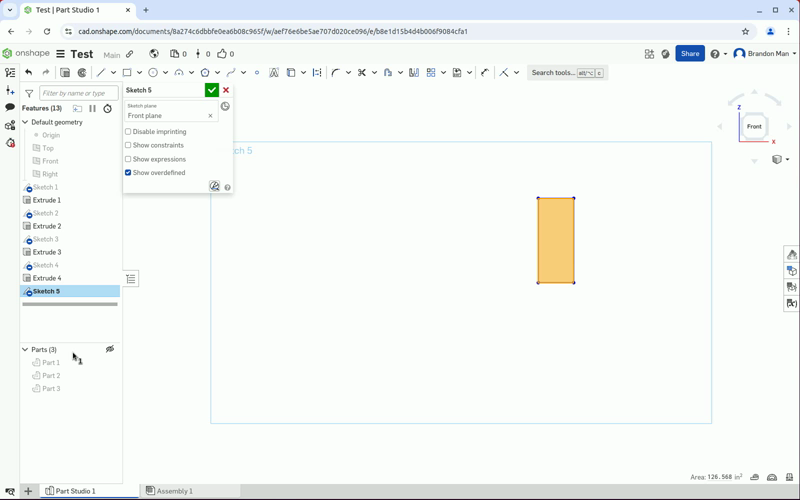
key(shift+y)
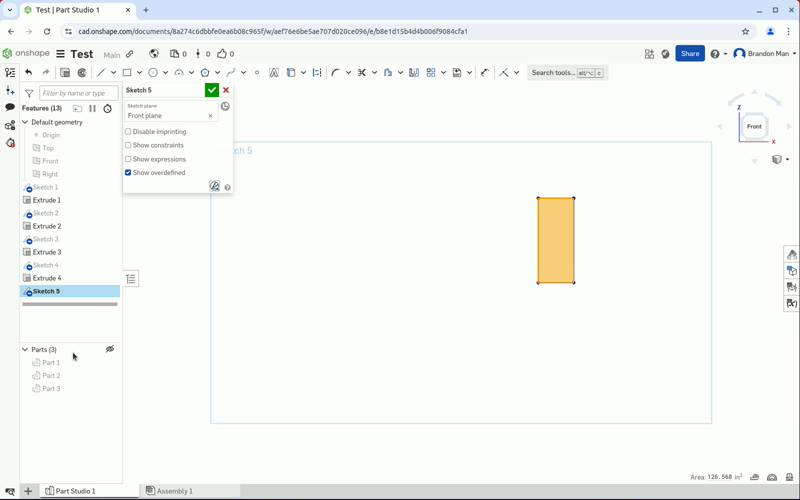
key(shift+e)
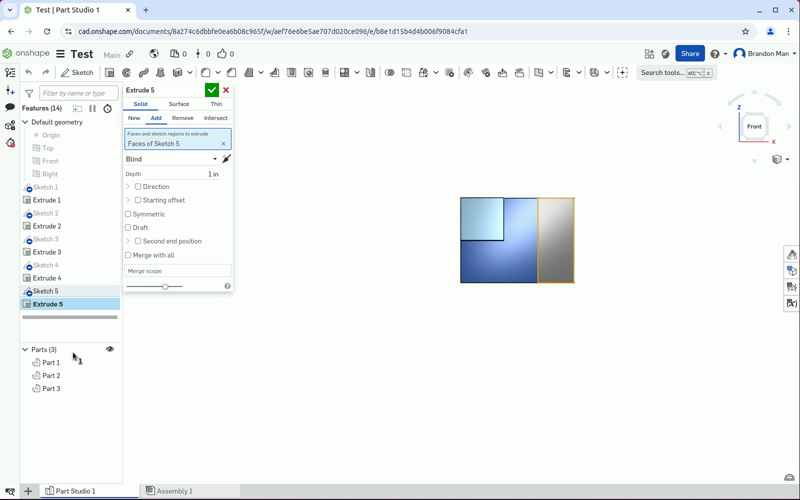
mouse_move(143, 106)
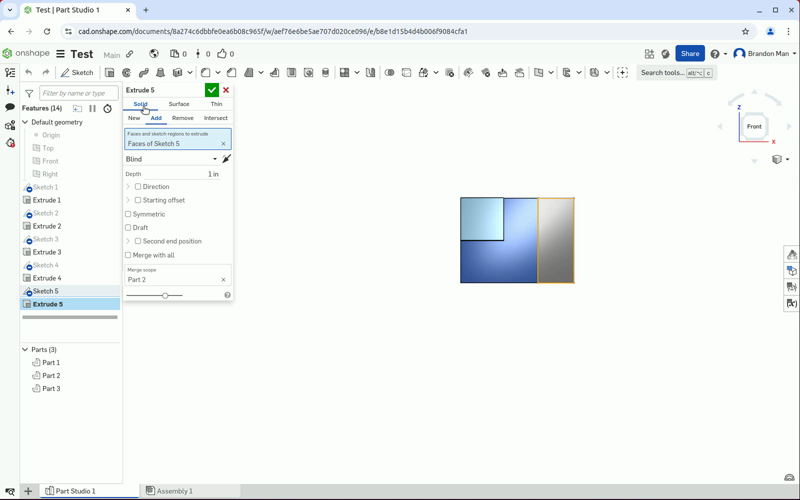
click(143, 106)
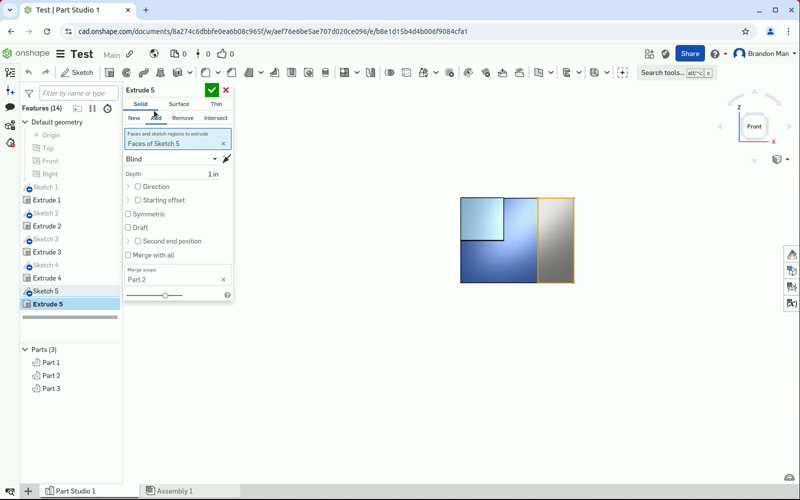
mouse_move(186, 120)
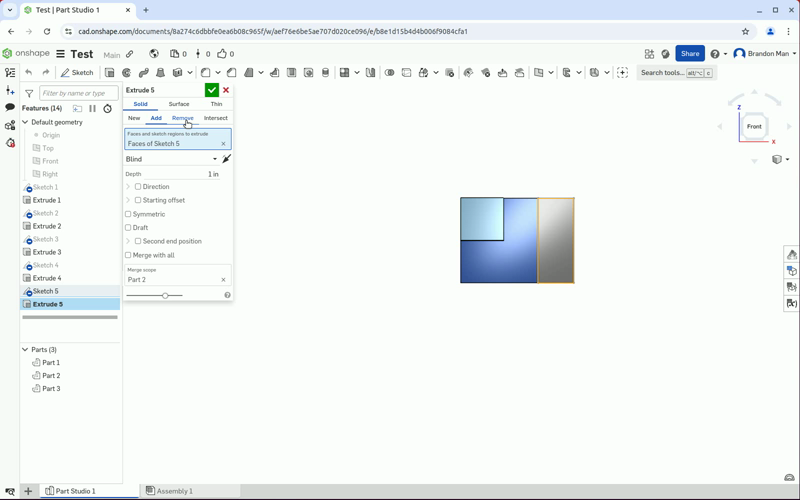
click(186, 120)
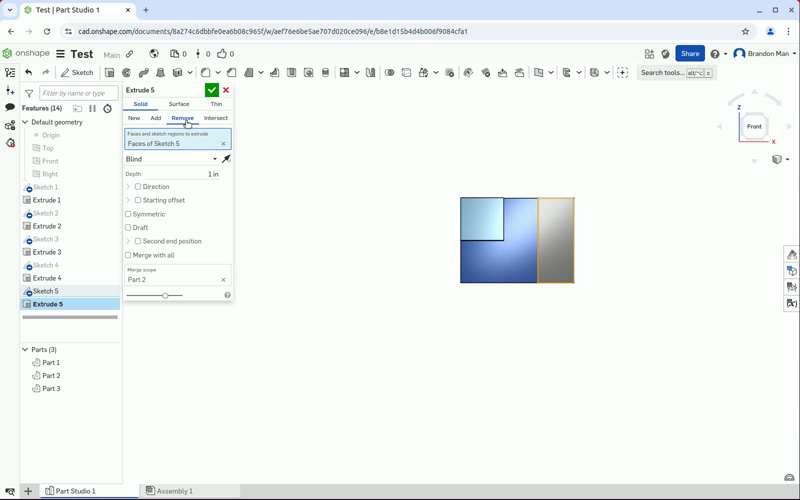
key(tab, 4)
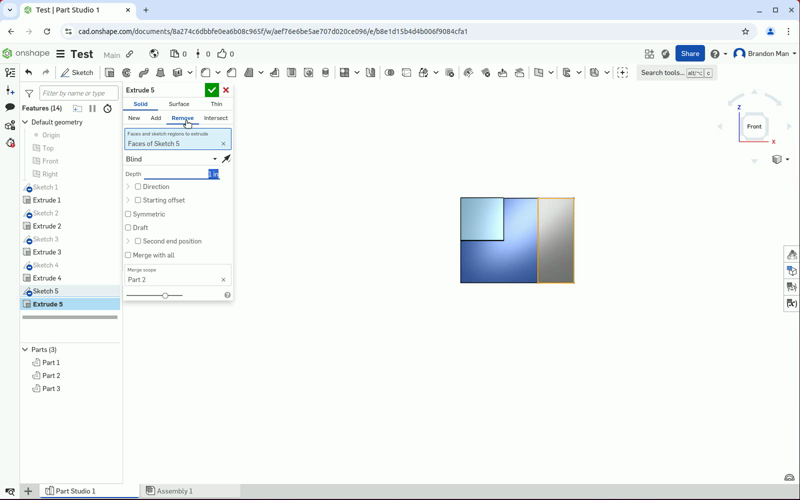
text(4.333)
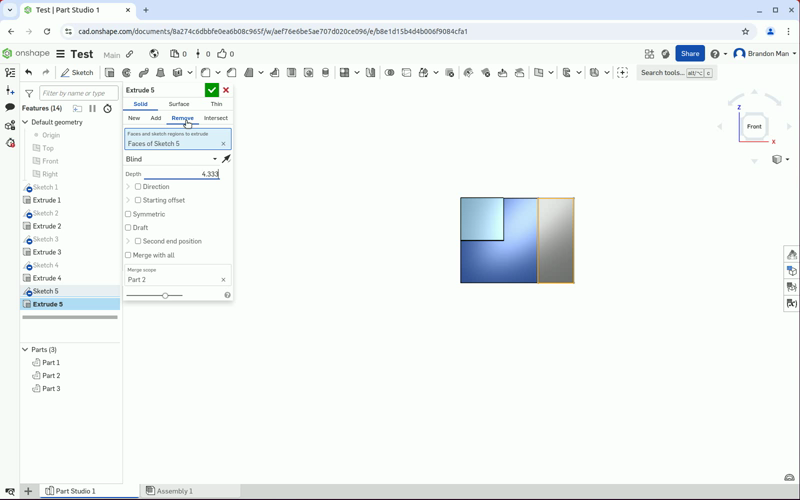
key(tab, 6)
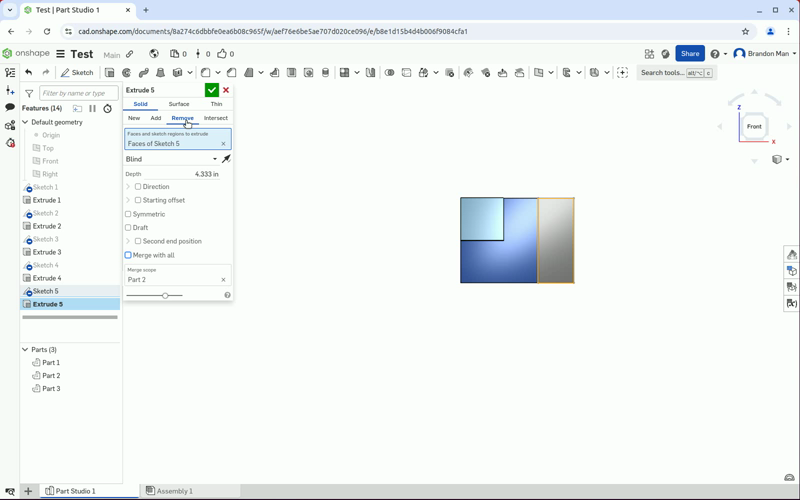
key(space)
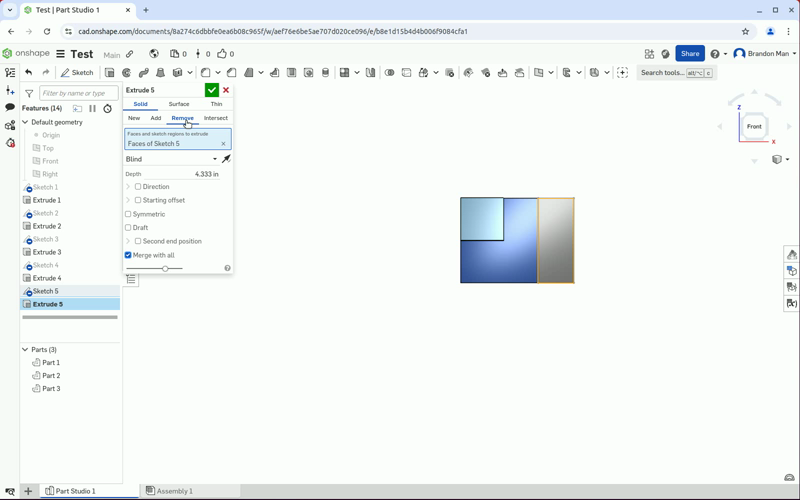
key(enter)
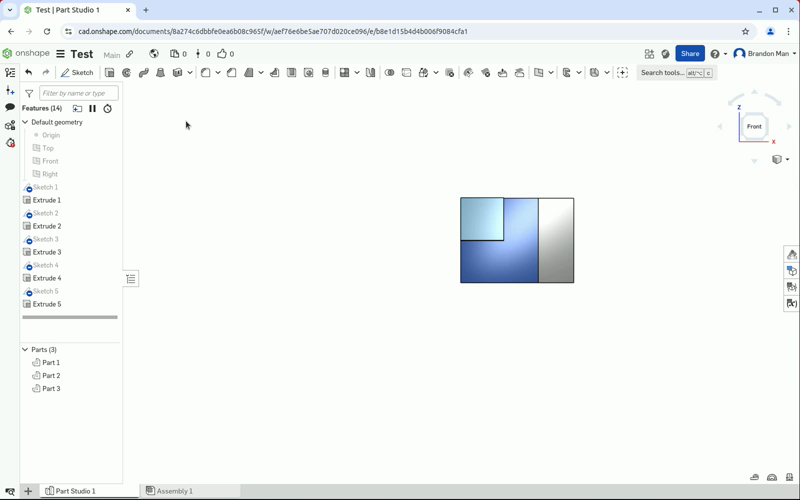
key(shift+h)
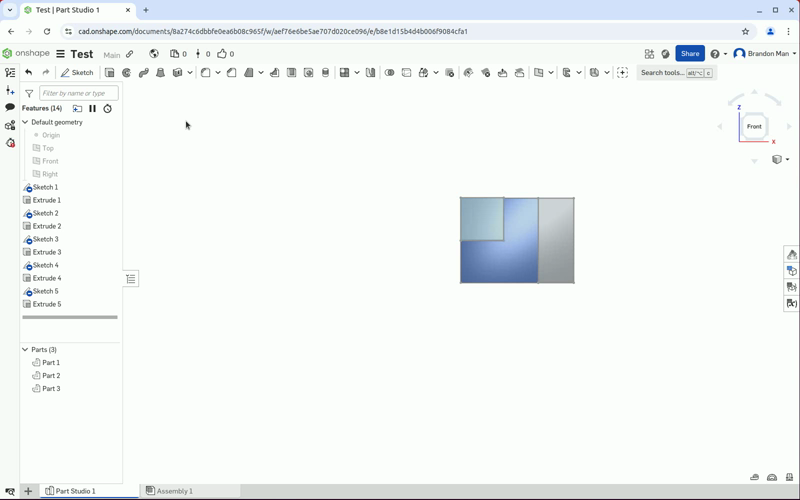
key(shift+h)
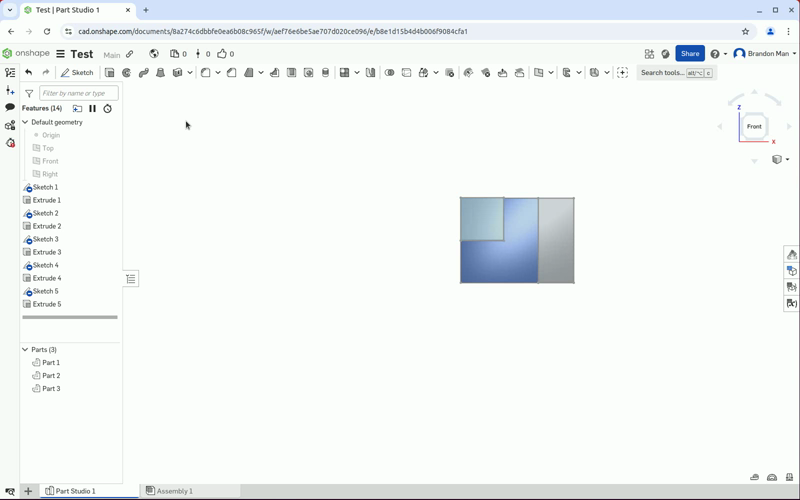
key(shift+7)
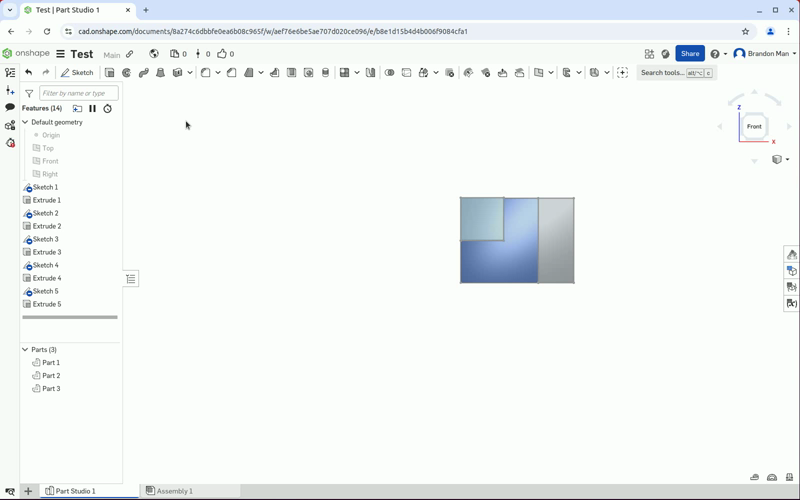
key(left, 2)
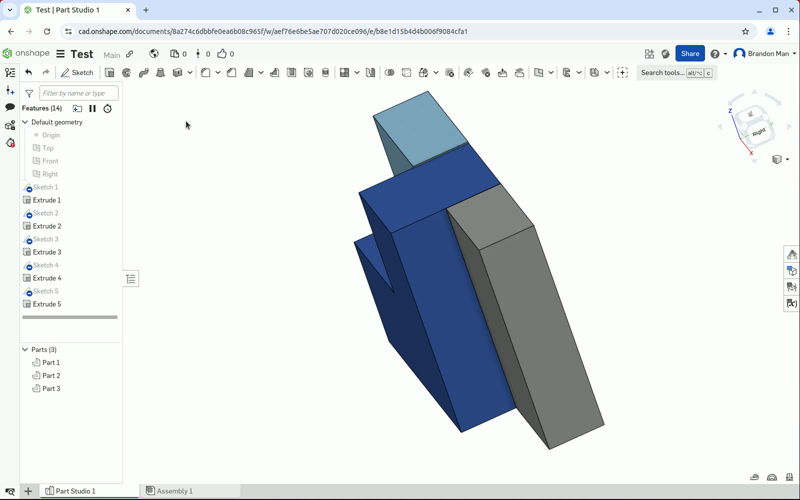
key(down, 2)
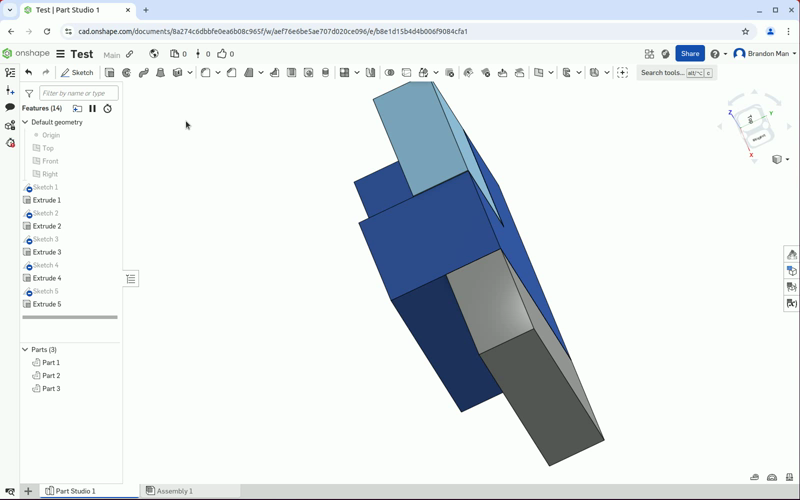
key(up, 2)
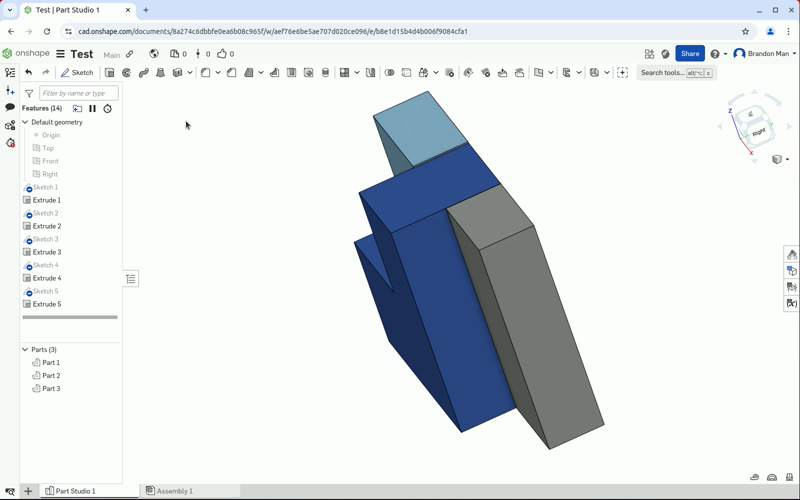
key(right, 2)
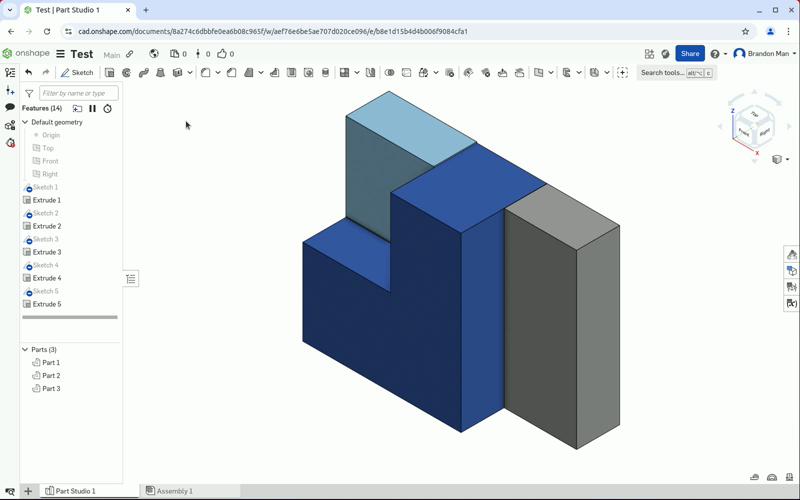
mouse_move(73, 189)
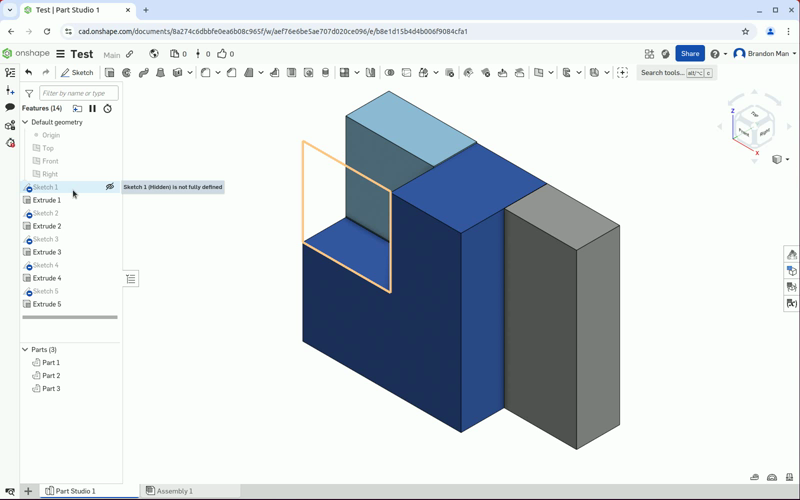
click(73, 189)